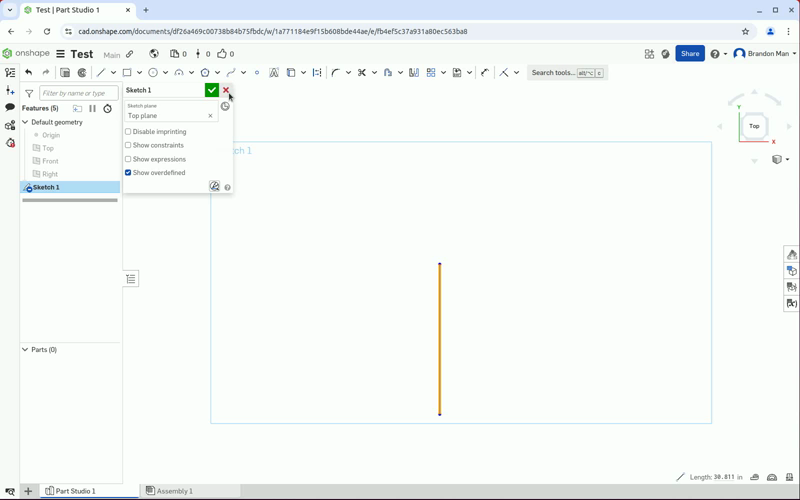
key(shift+h)
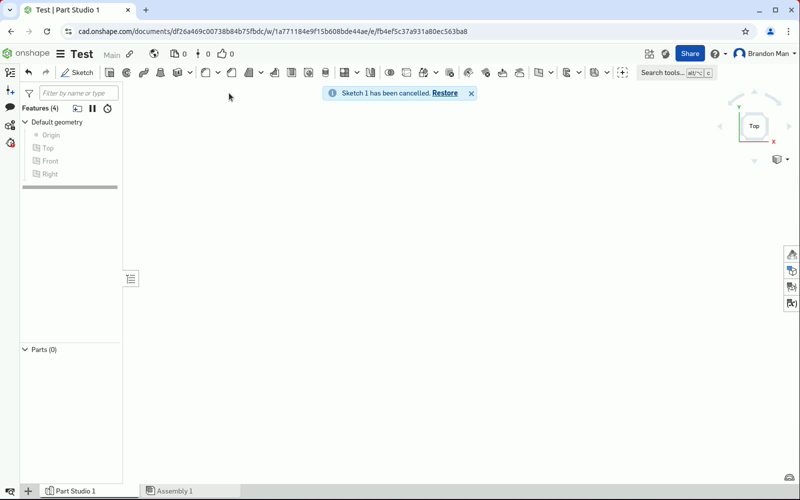
mouse_move(73, 352)
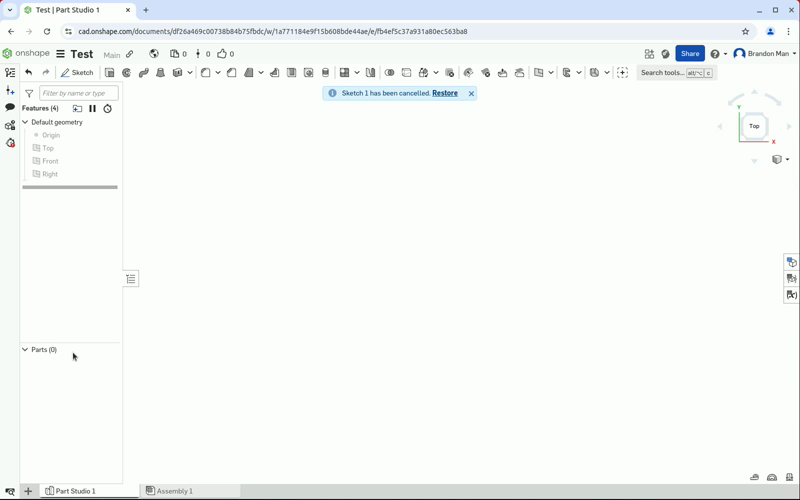
key(y)
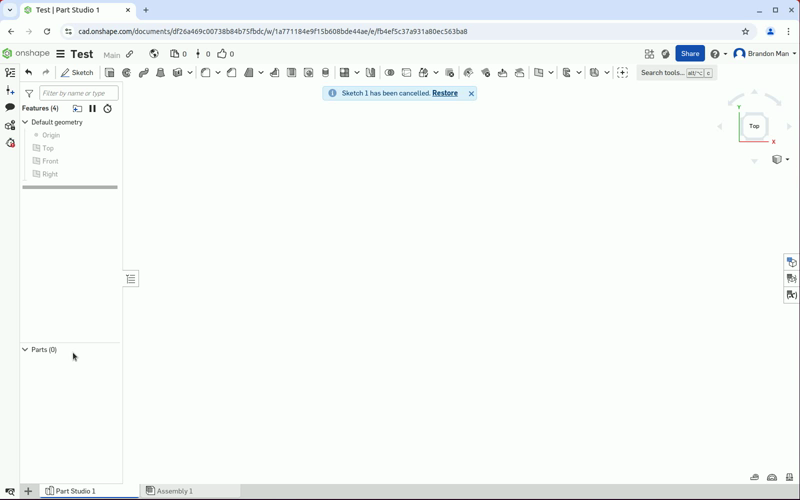
key(shift+p)
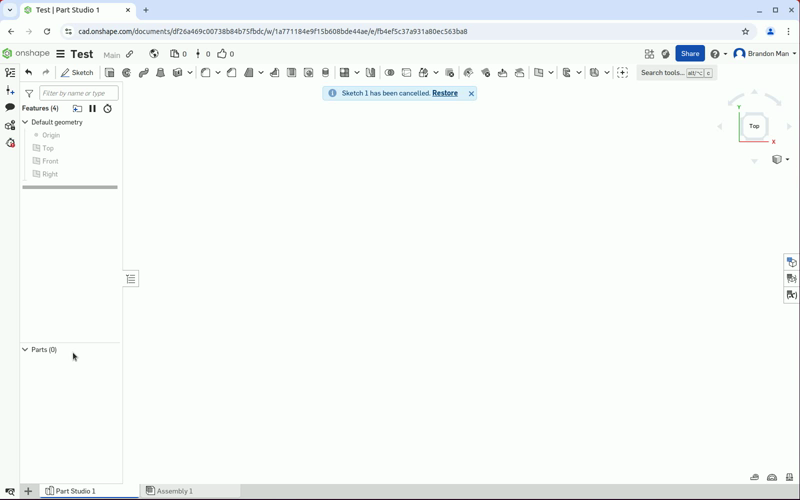
key(space)
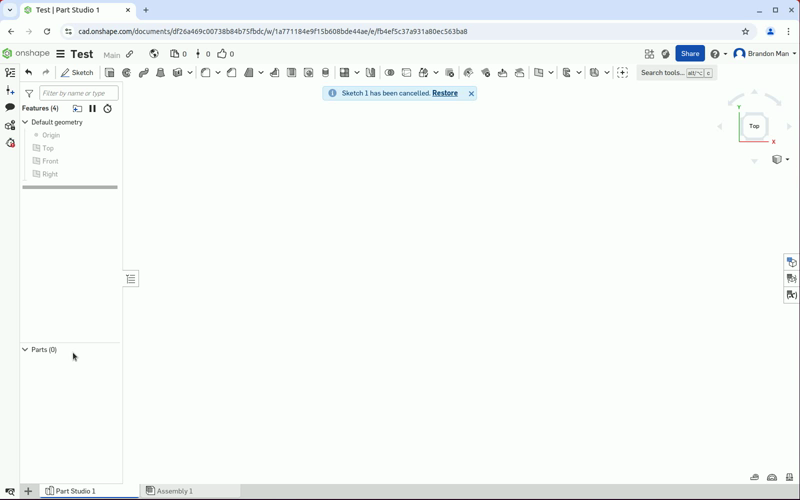
key_down(shift)
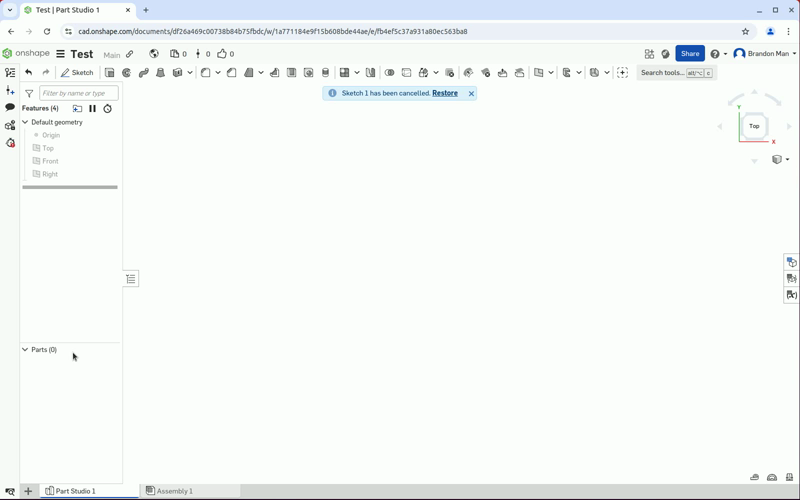
key(up)
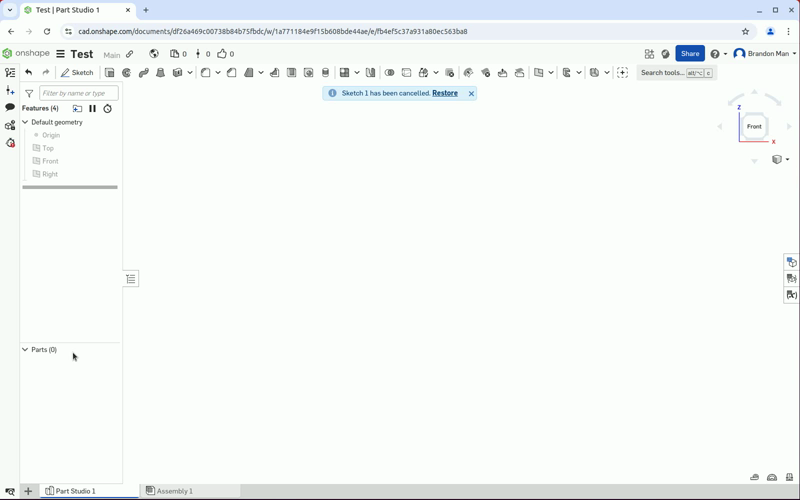
key_up(shift)
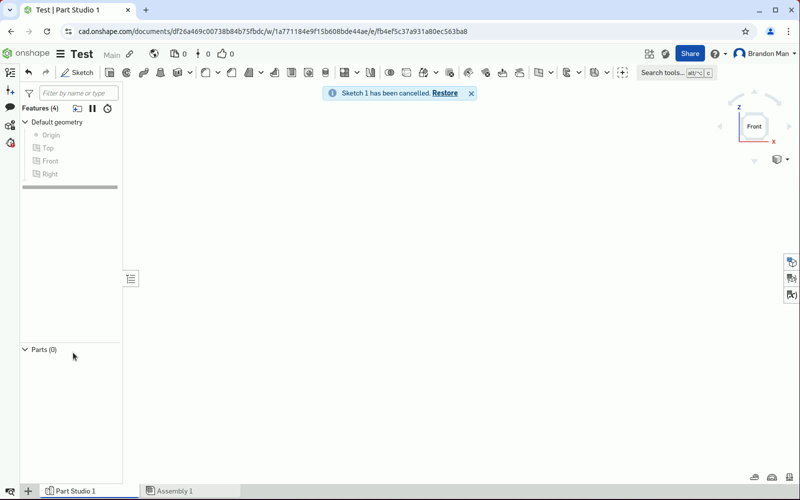
mouse_move(73, 352)
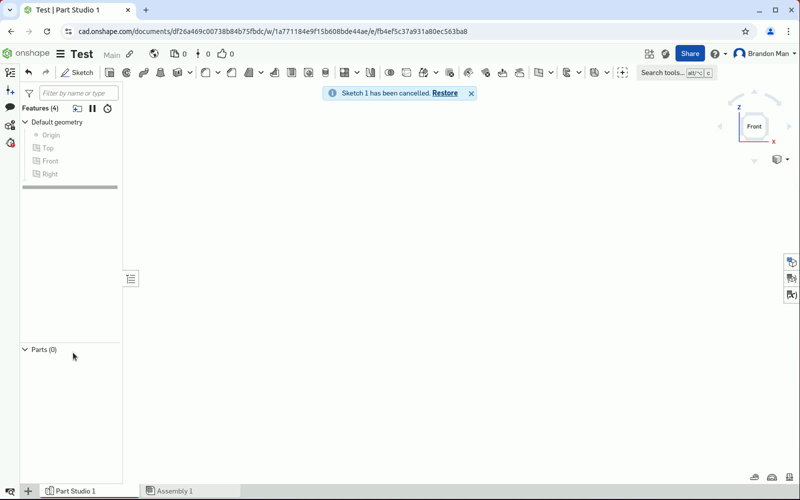
key(shift+y)
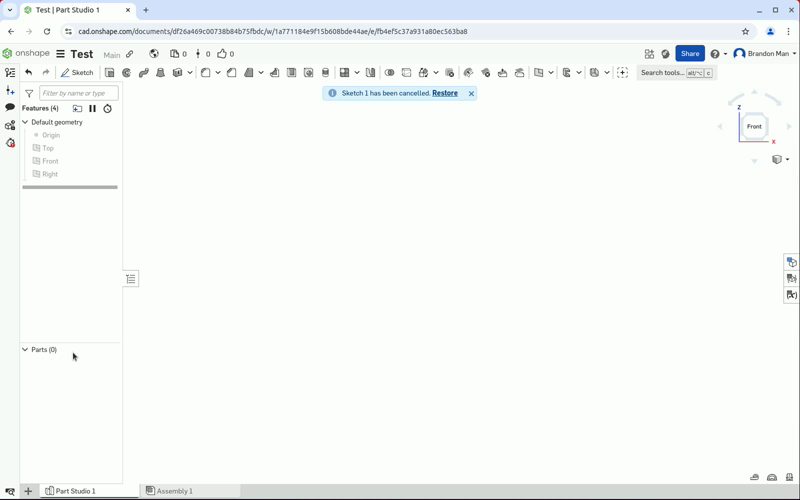
key(shift+s)
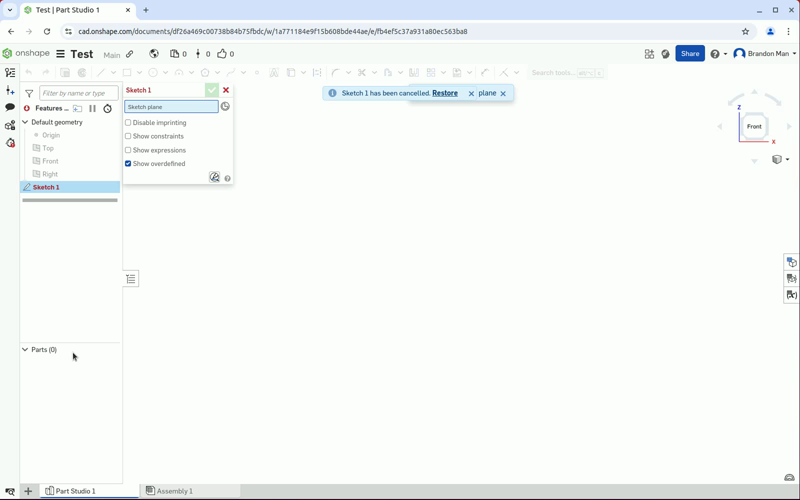
mouse_move(73, 163)
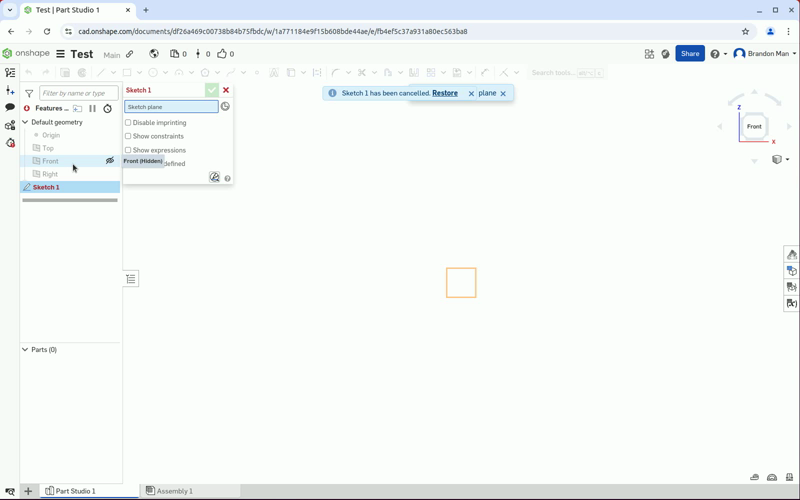
click(73, 163)
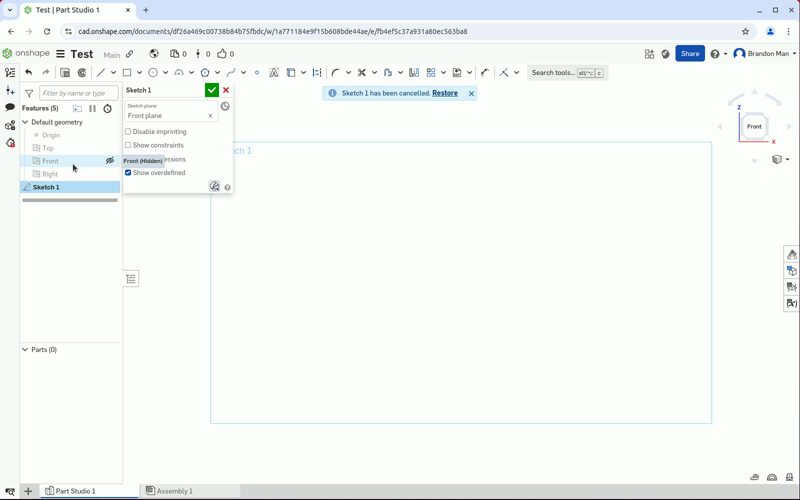
mouse_move(73, 352)
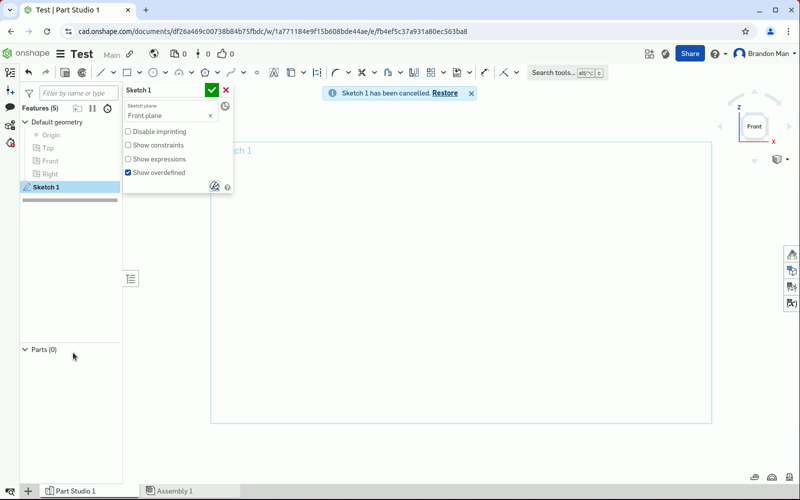
key(y)
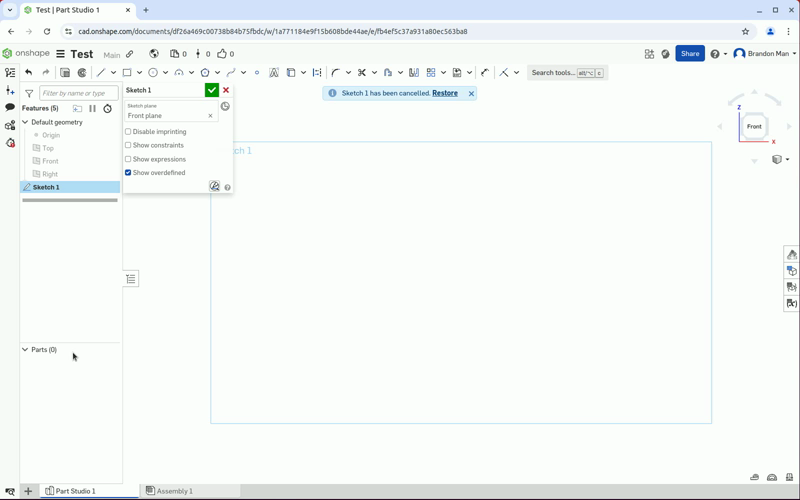
key(l)
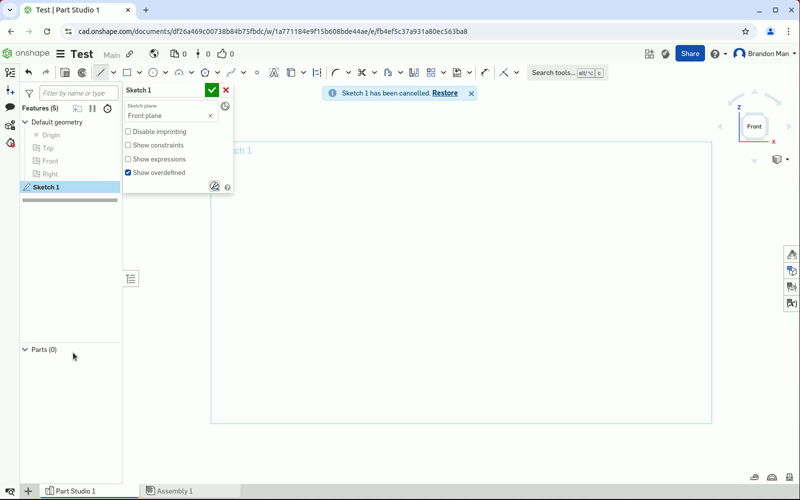
key_down(shift)
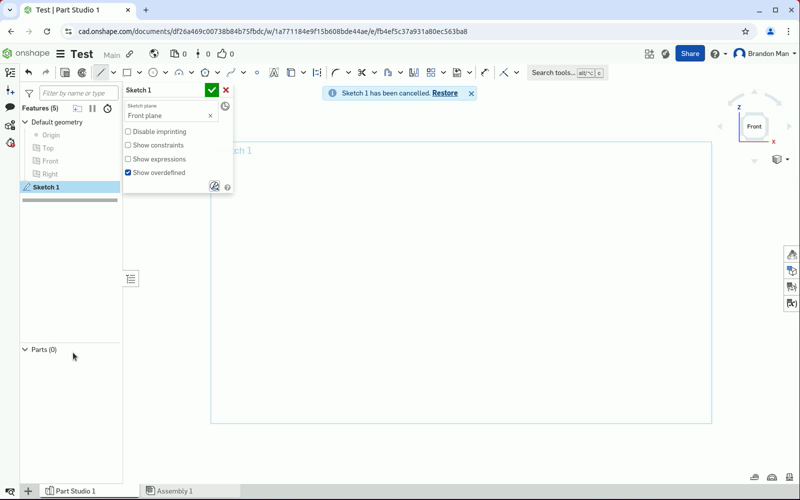
mouse_move(410, 328)
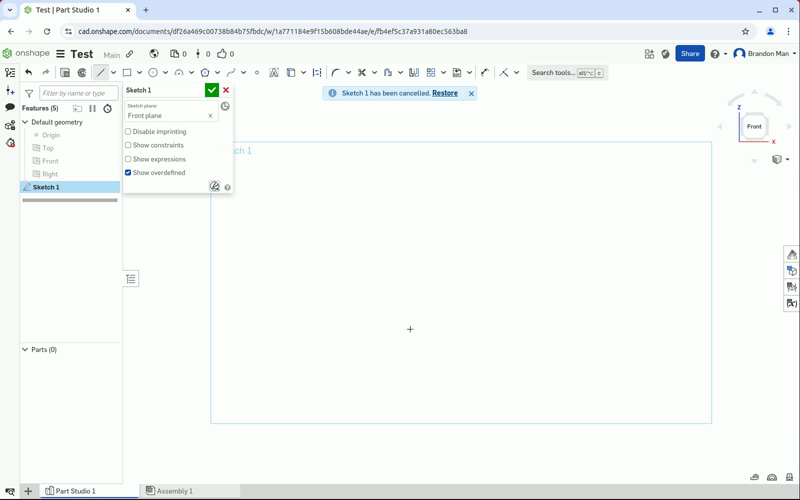
click(410, 328)
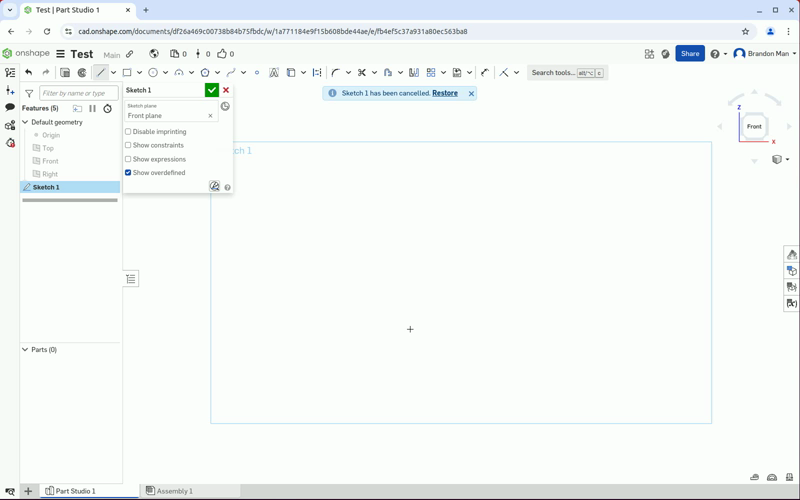
key_up(shift)
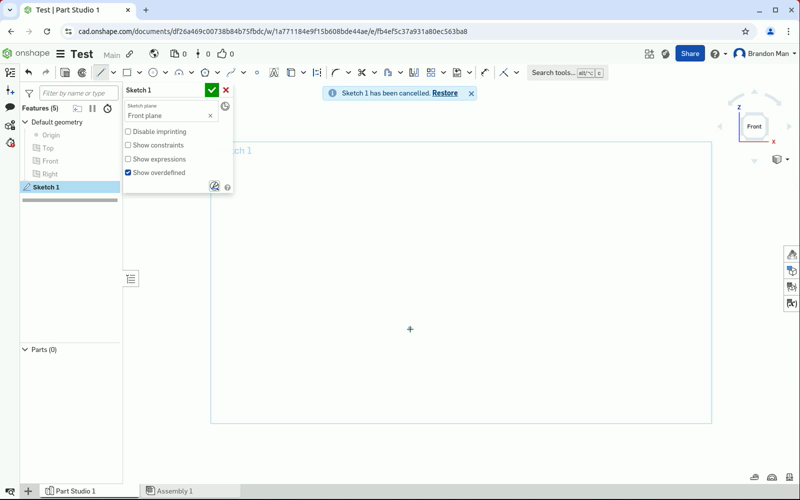
key_down(shift)
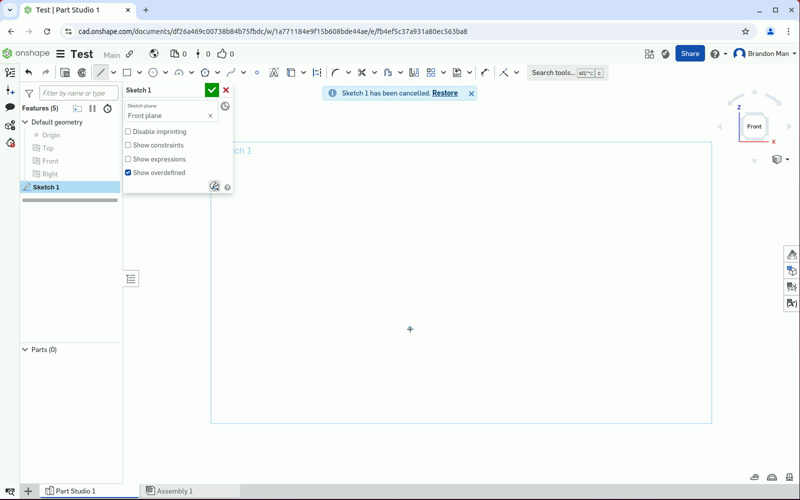
mouse_move(522, 328)
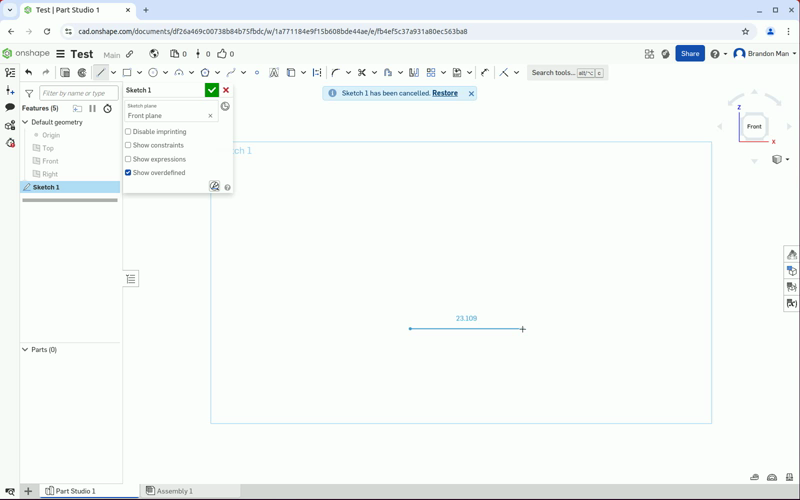
click(522, 328)
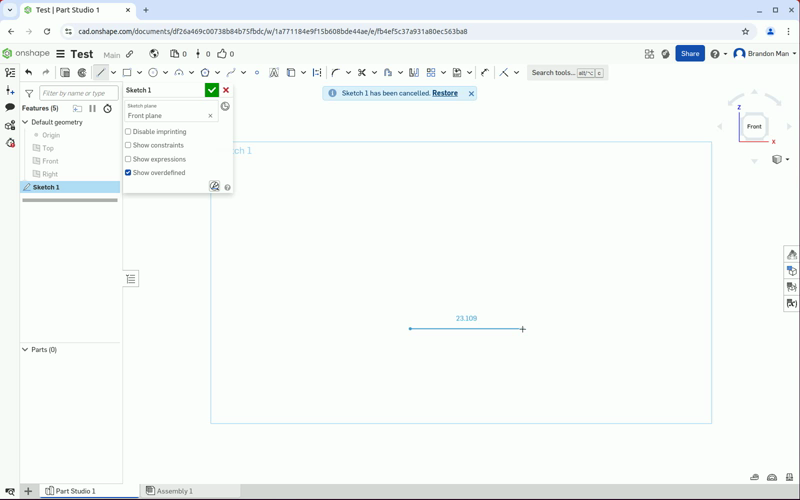
key_up(shift)
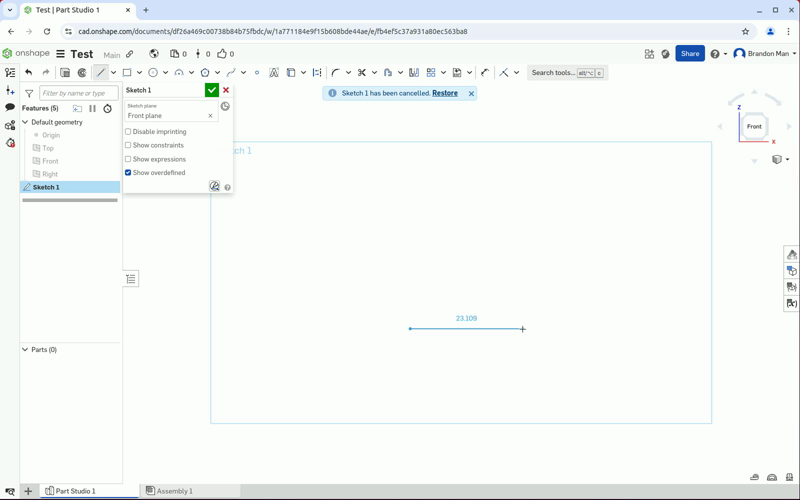
key_down(shift)
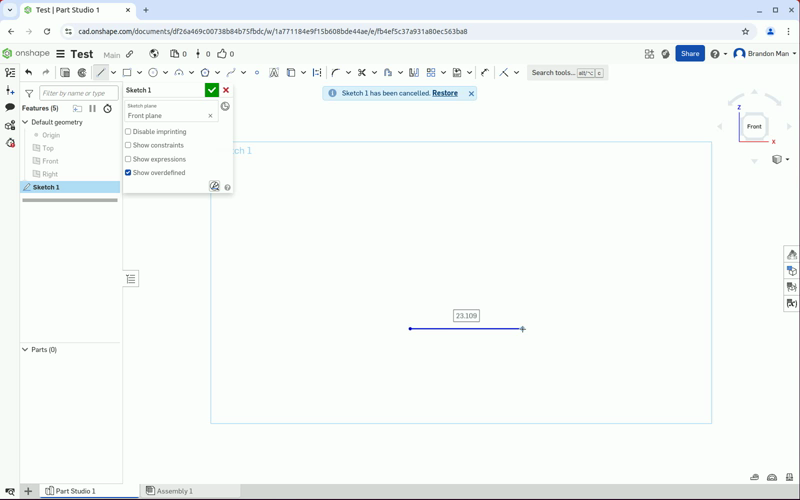
mouse_move(522, 216)
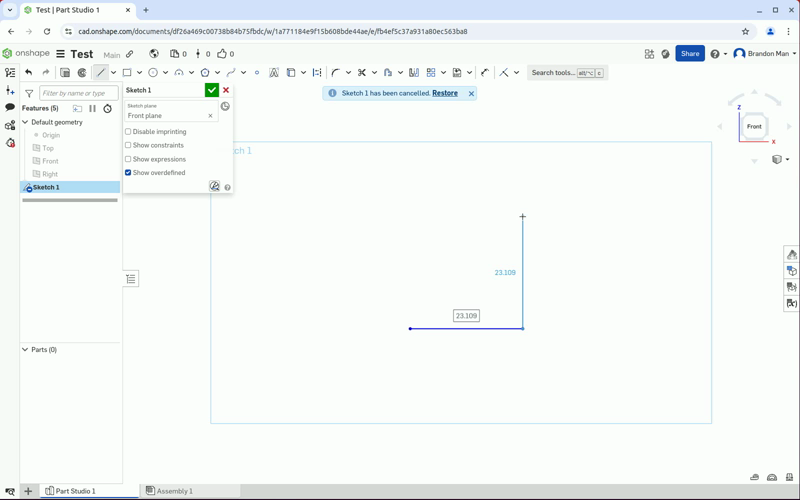
click(522, 216)
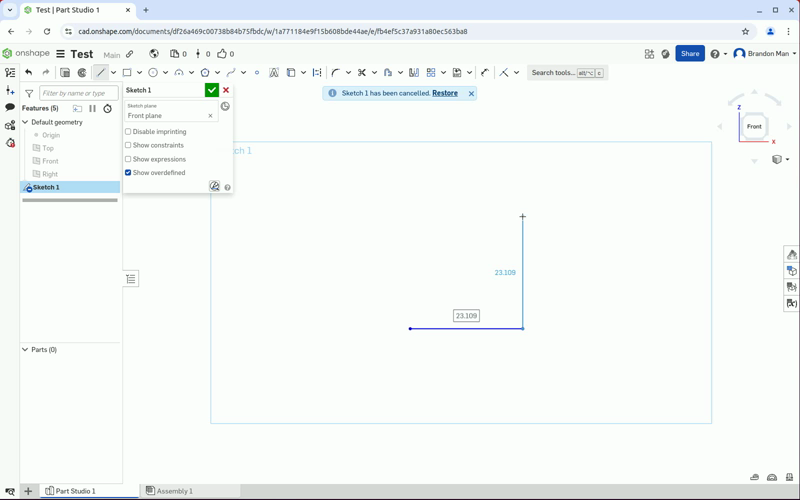
key_up(shift)
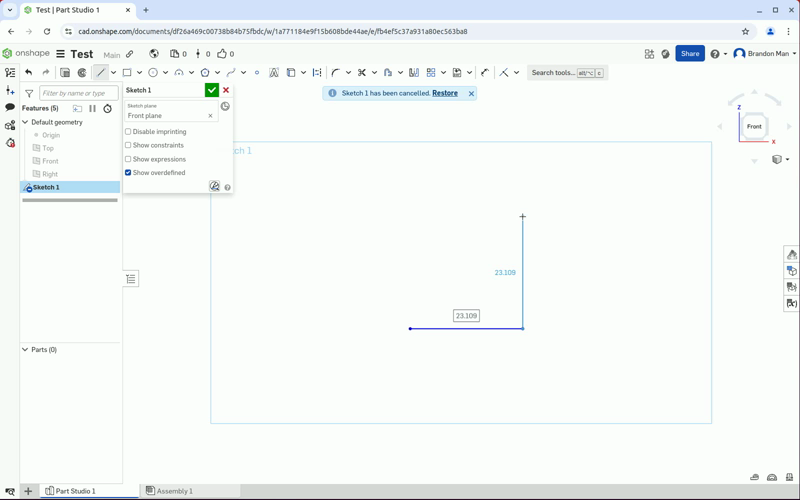
key_down(shift)
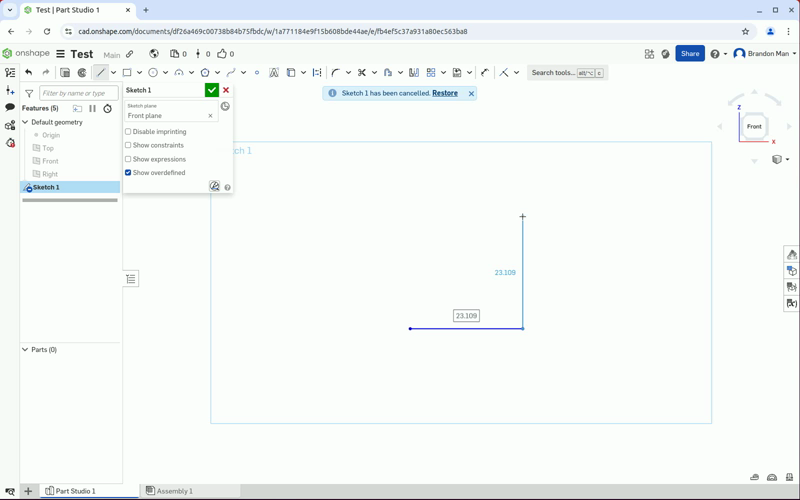
mouse_move(410, 216)
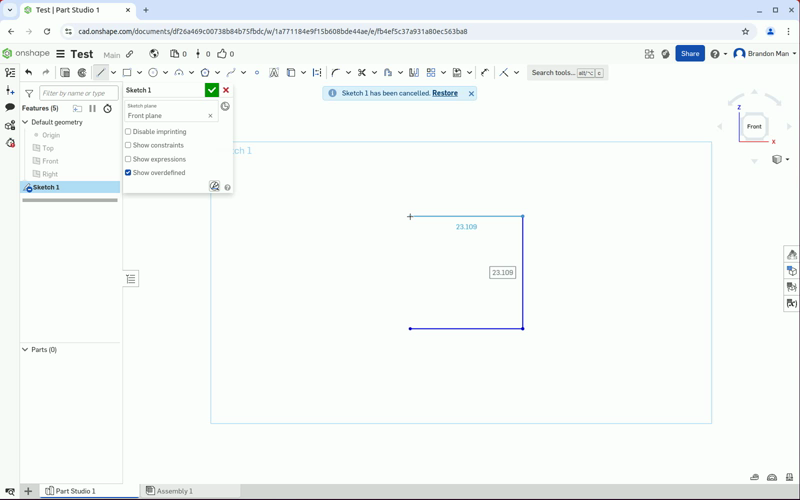
click(410, 216)
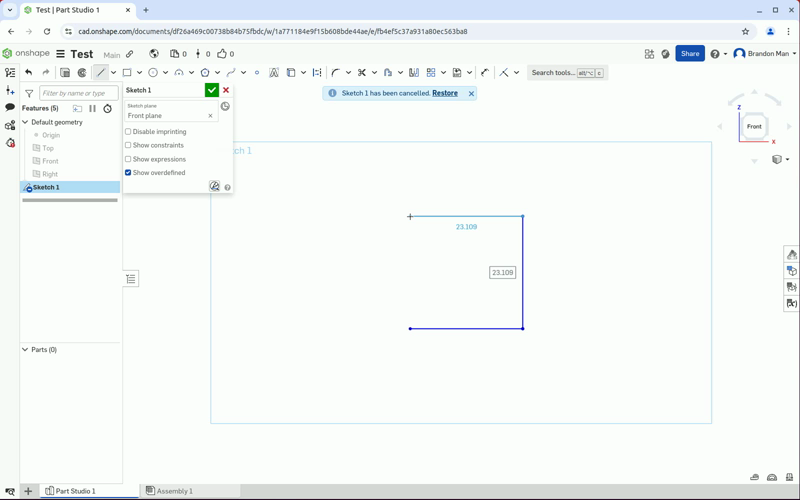
key_up(shift)
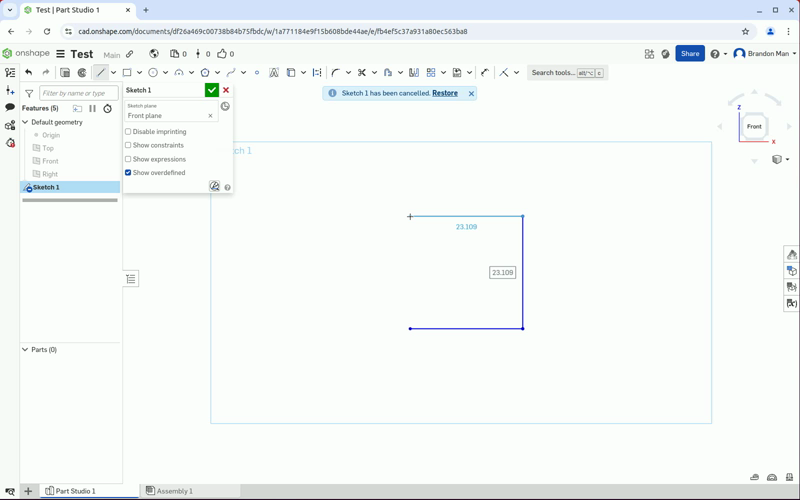
key_down(shift)
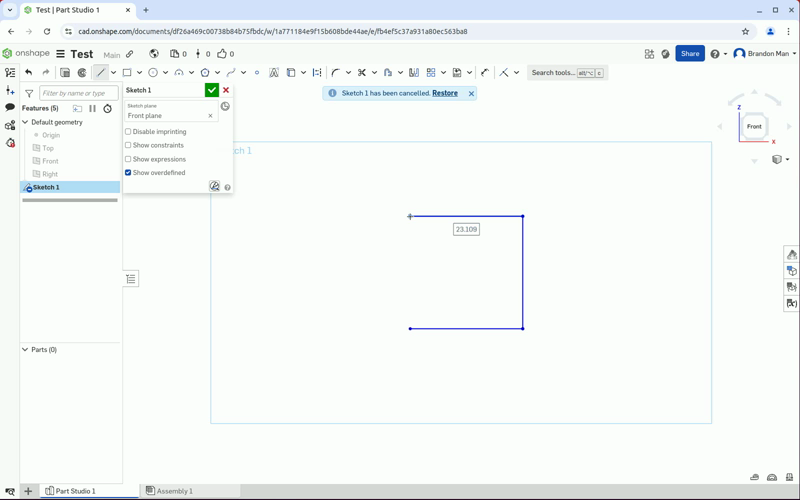
mouse_move(410, 328)
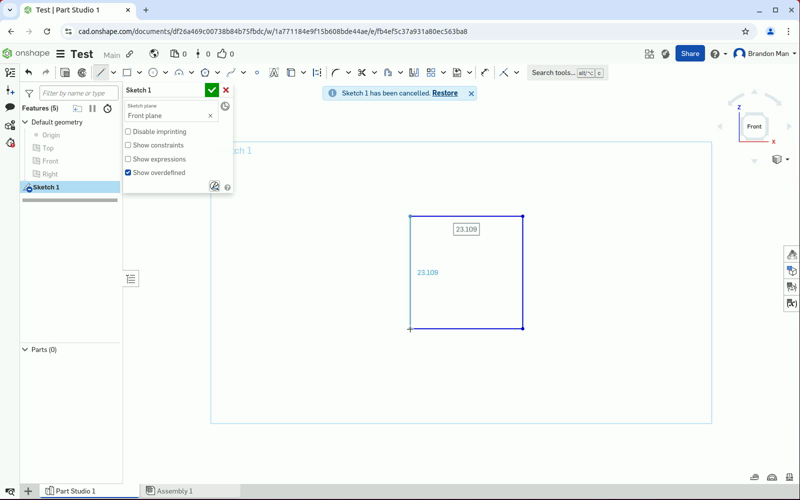
key_up(shift)
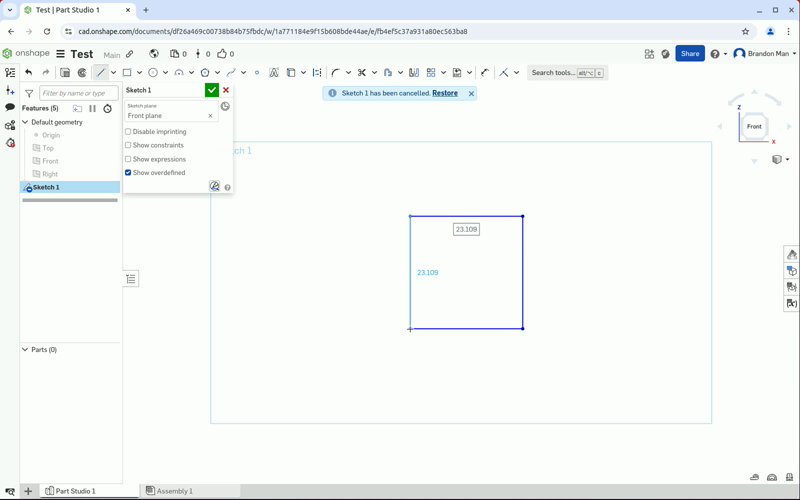
click(410, 328)
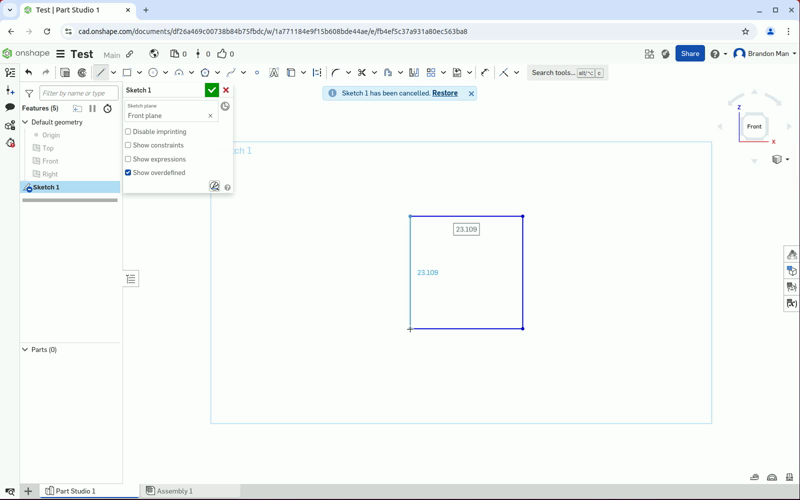
key(esc)
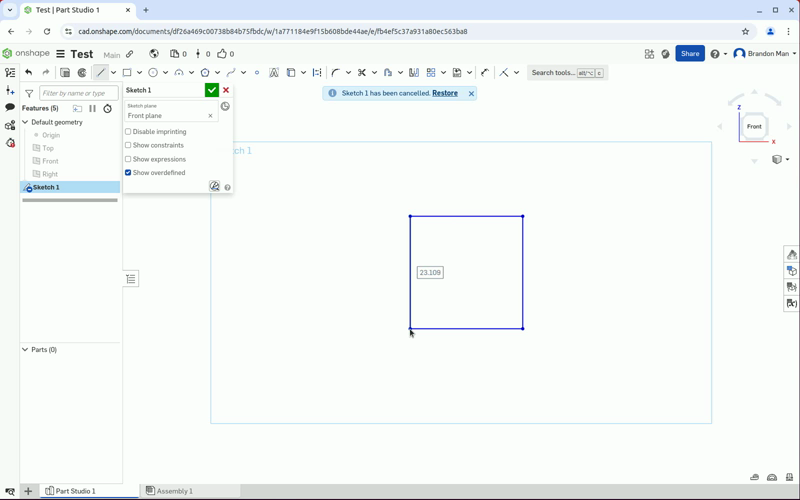
mouse_move(505, 274)
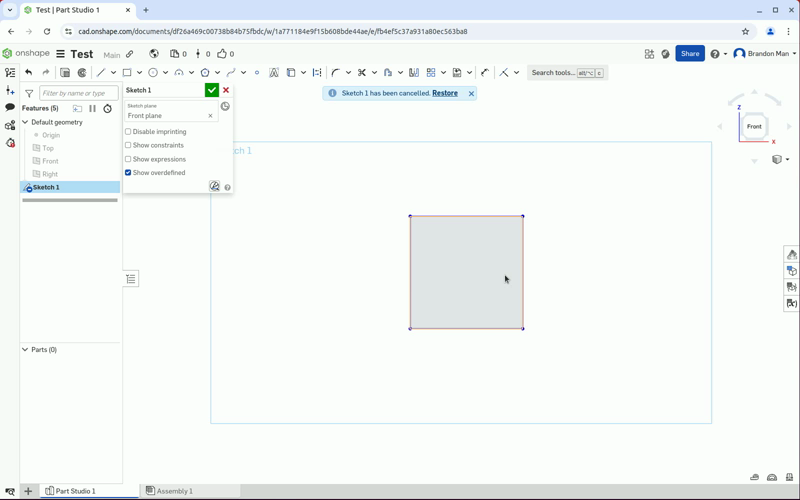
click(505, 274)
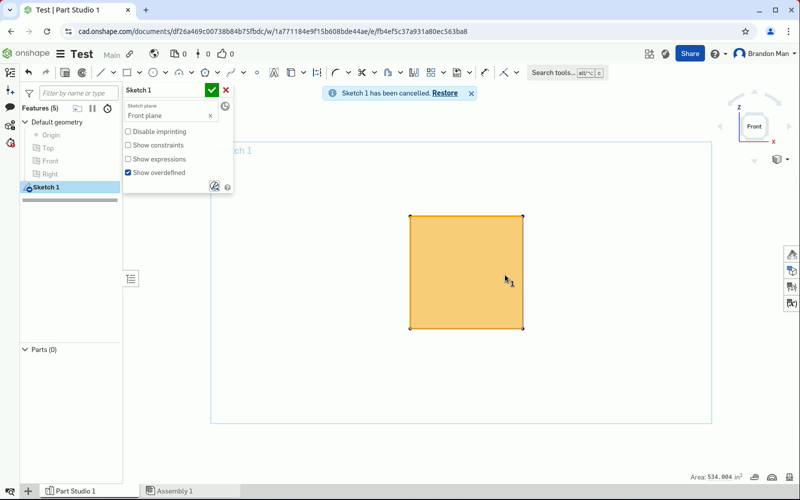
mouse_move(73, 352)
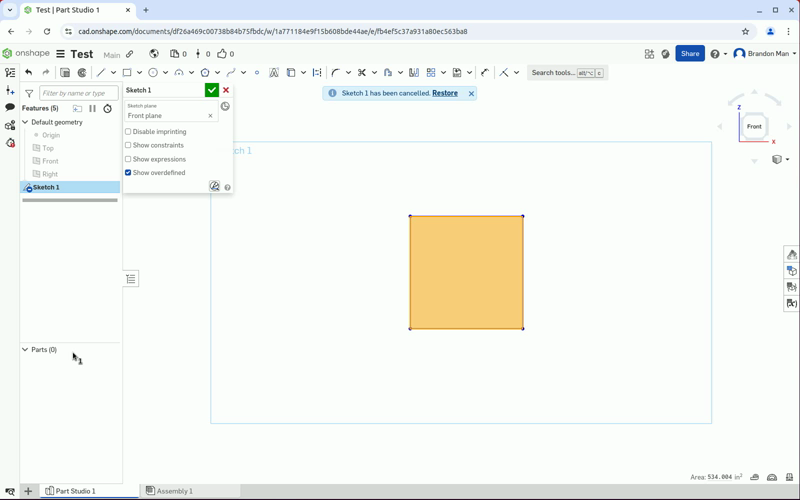
key(shift+y)
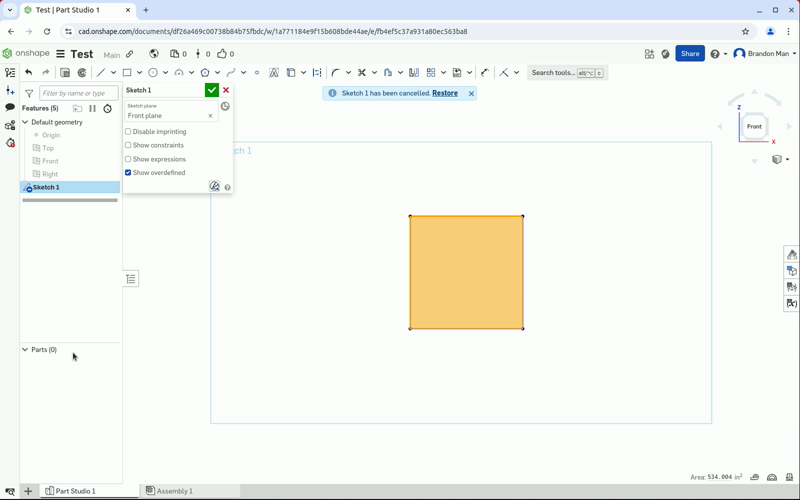
key(shift+e)
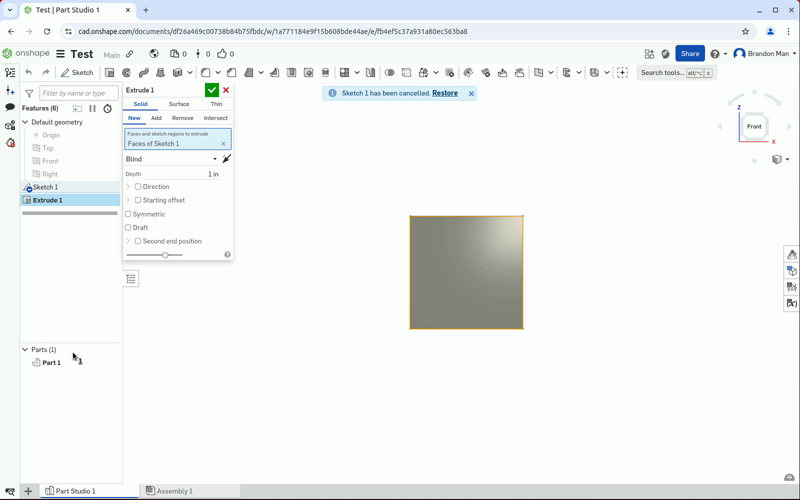
mouse_move(143, 106)
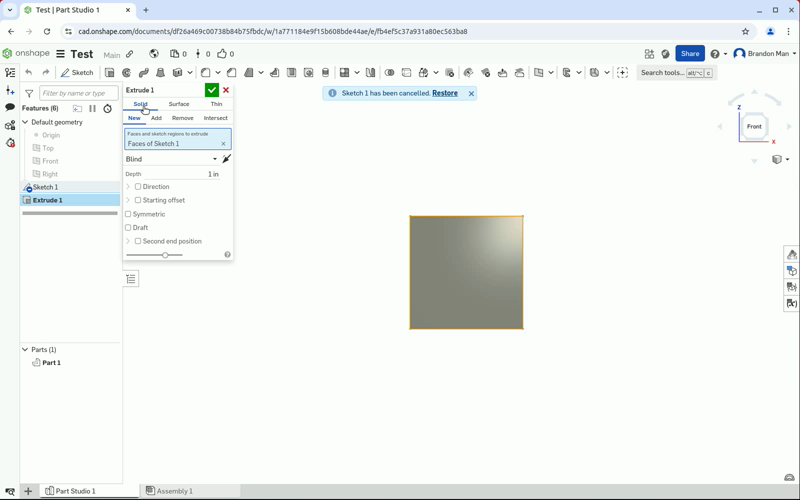
click(143, 106)
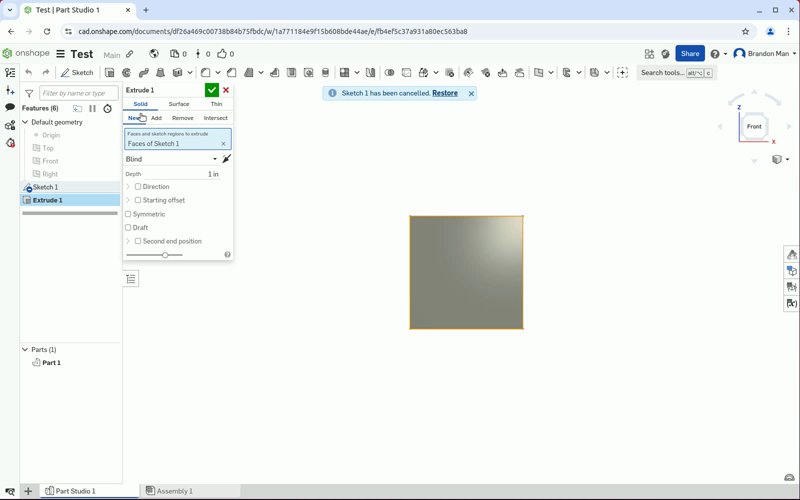
mouse_move(137, 120)
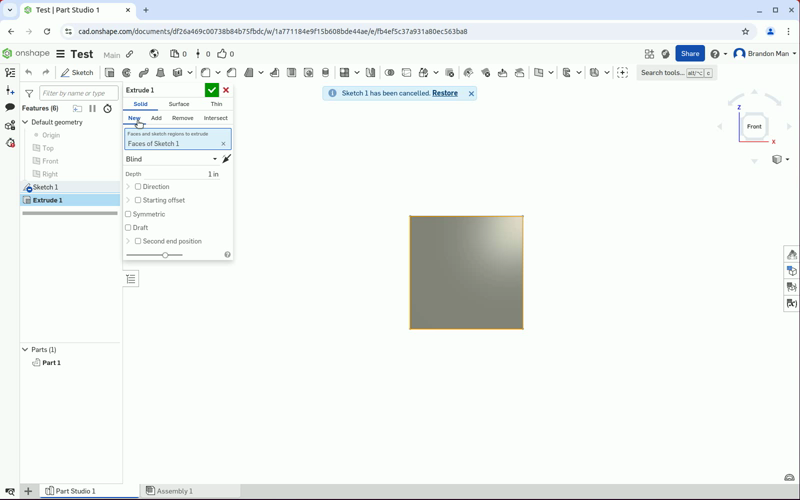
click(137, 120)
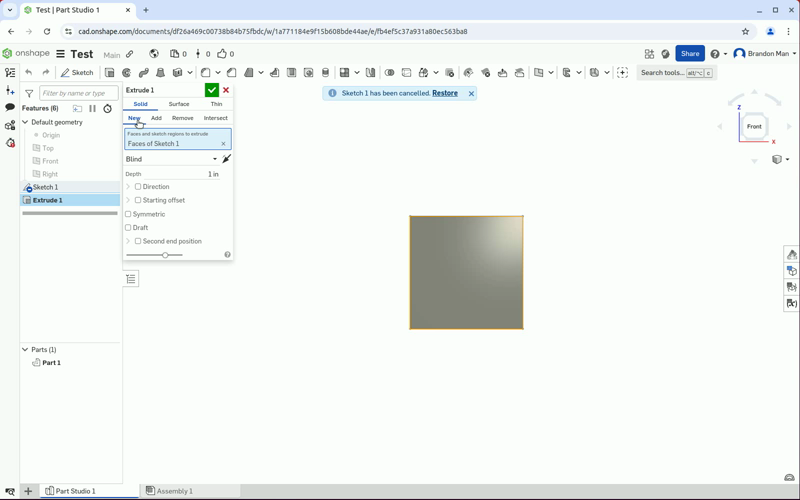
key(tab, 4)
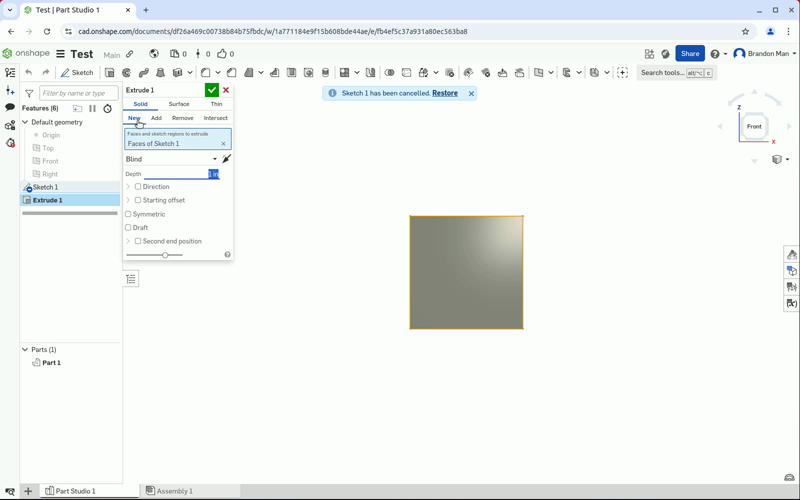
text(4.574)
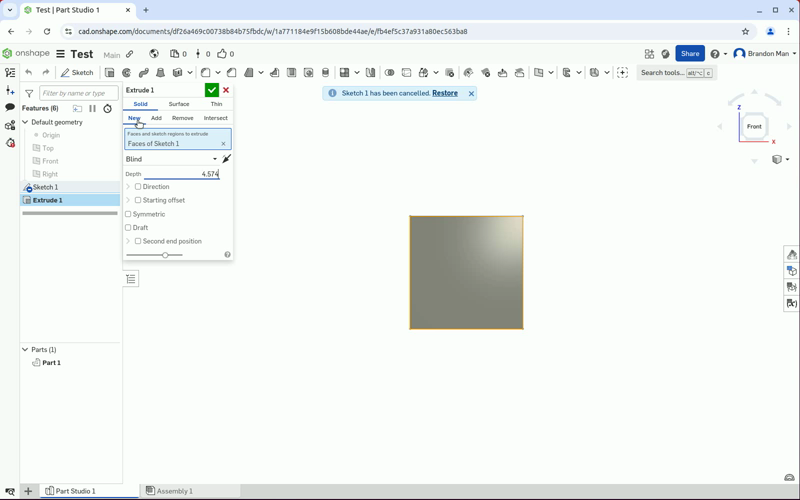
key(enter)
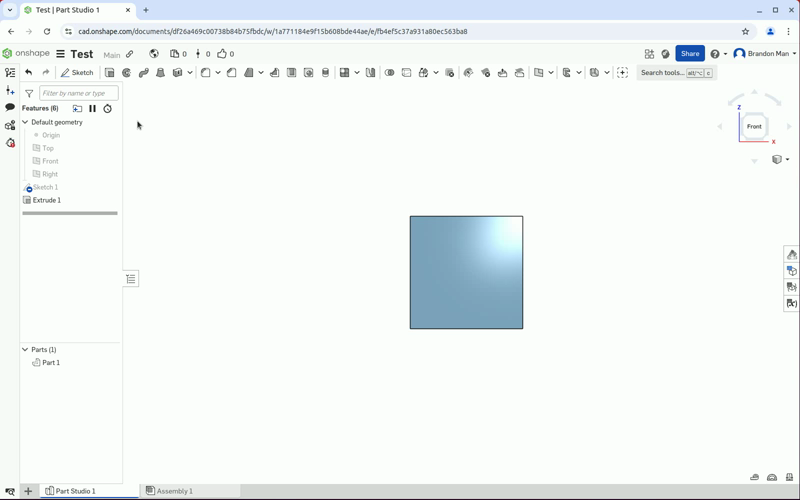
key(shift+h)
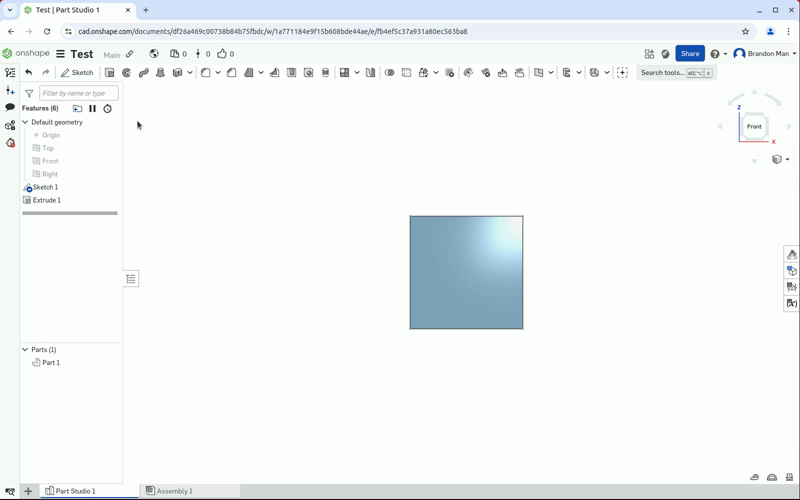
key(shift+h)
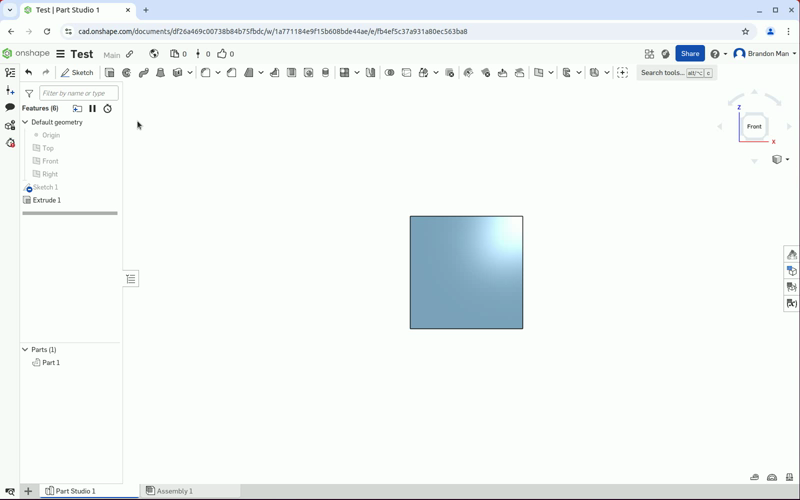
mouse_move(73, 189)
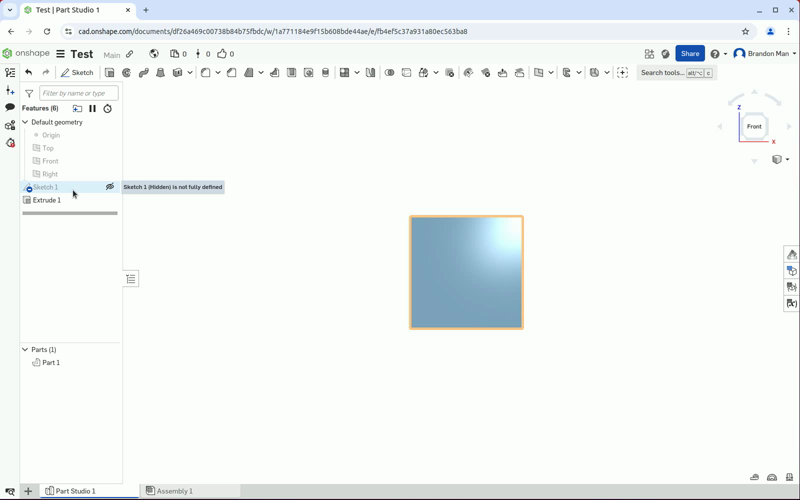
click(73, 189)
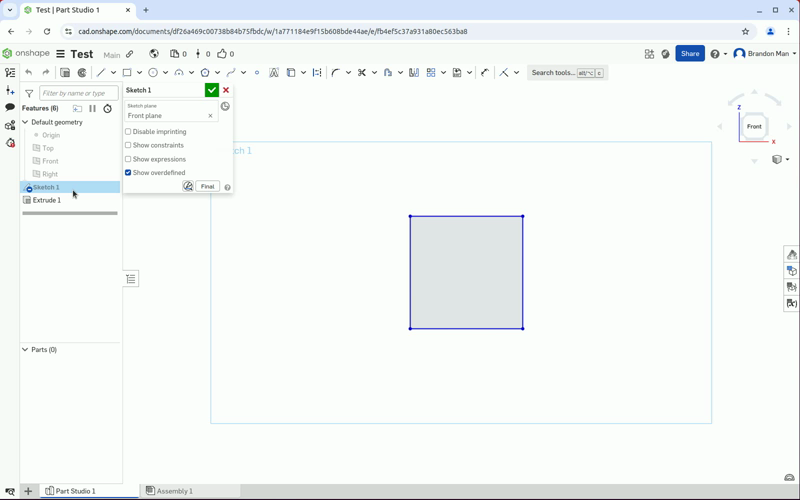
mouse_move(229, 92)
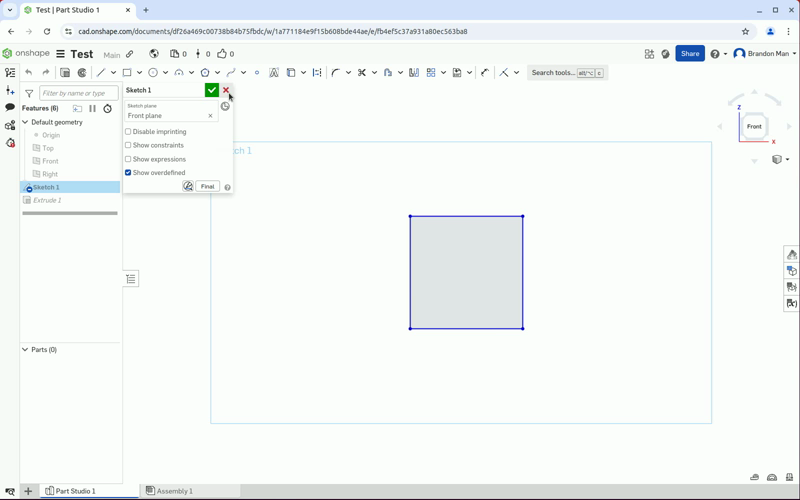
click(229, 92)
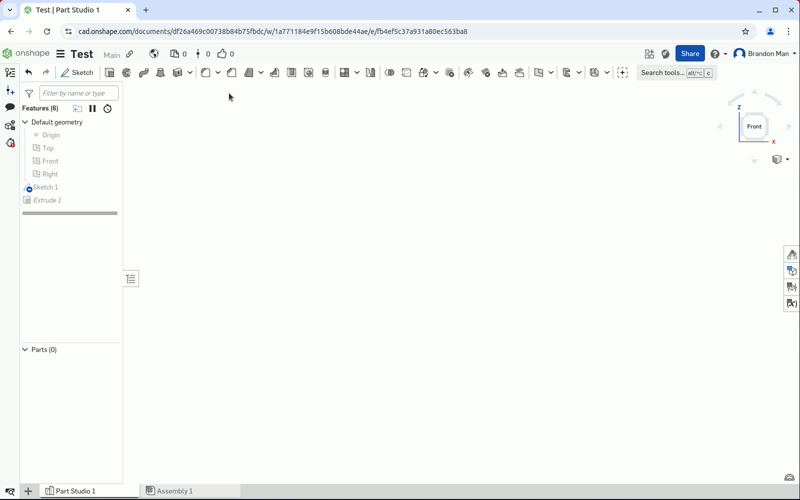
mouse_move(541, 75)
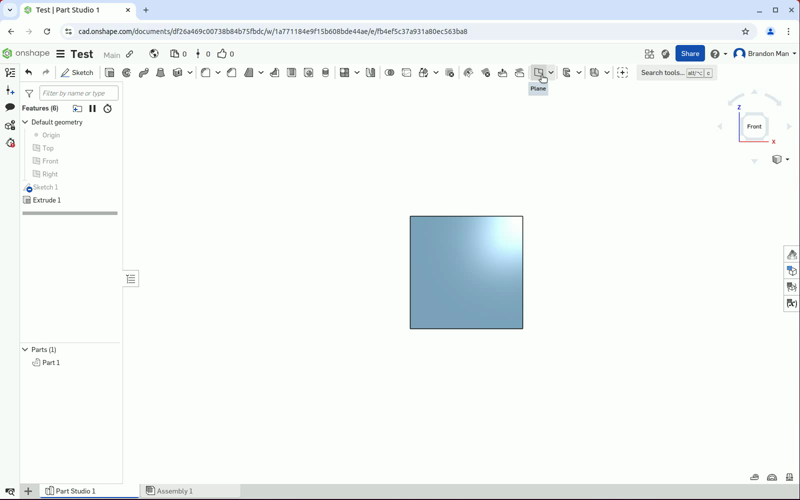
click(541, 75)
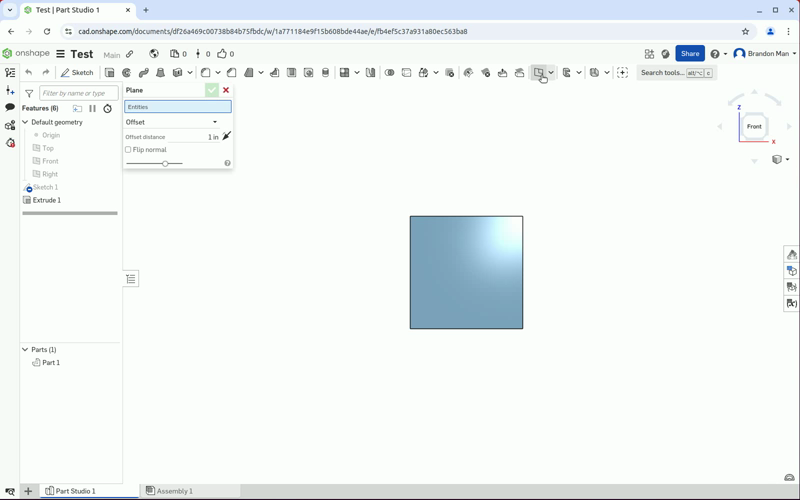
mouse_move(73, 163)
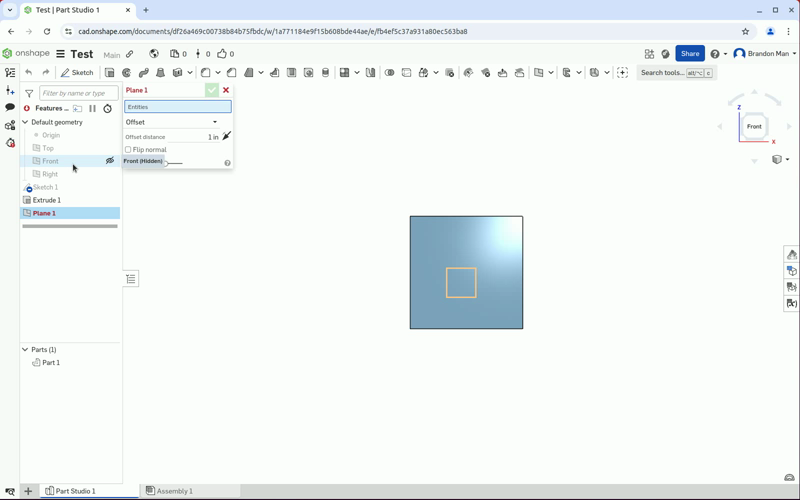
click(73, 163)
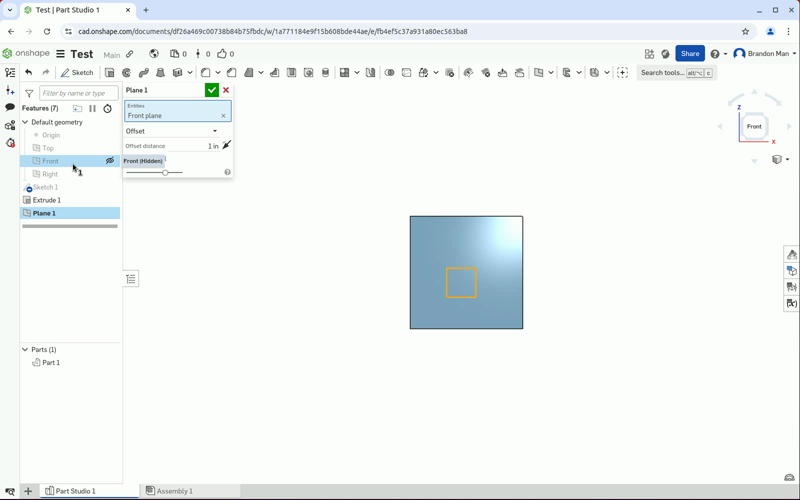
key(tab, 2)
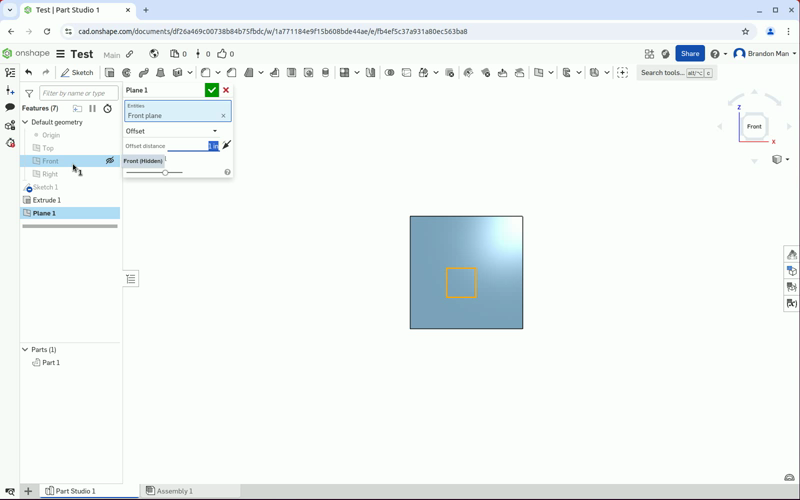
text(4.56)
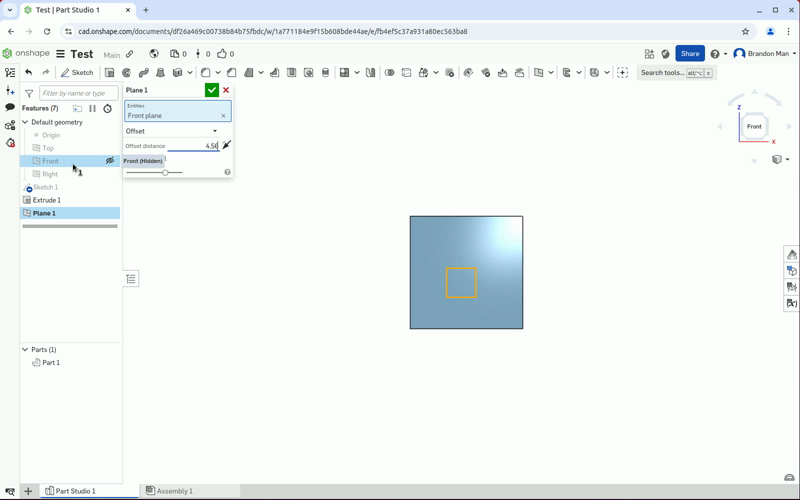
key(enter, 2)
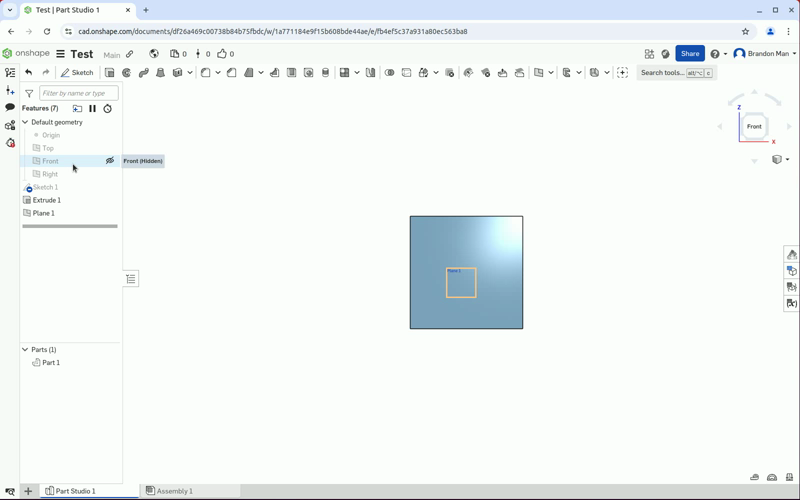
key(shift+s)
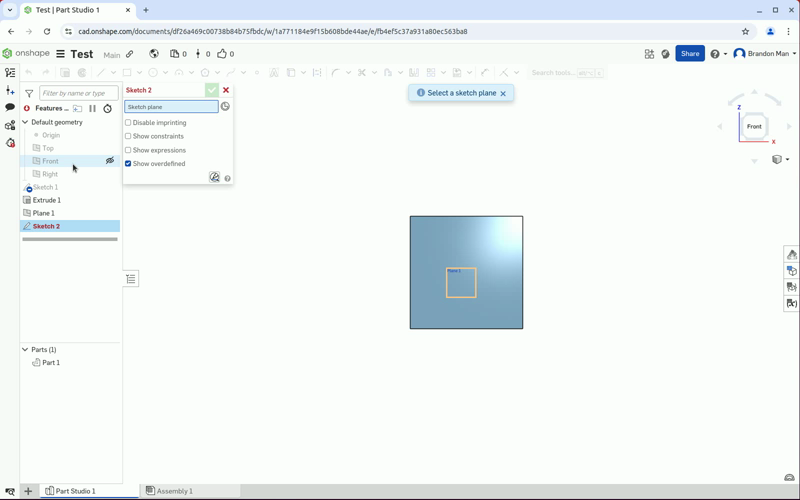
mouse_move(73, 215)
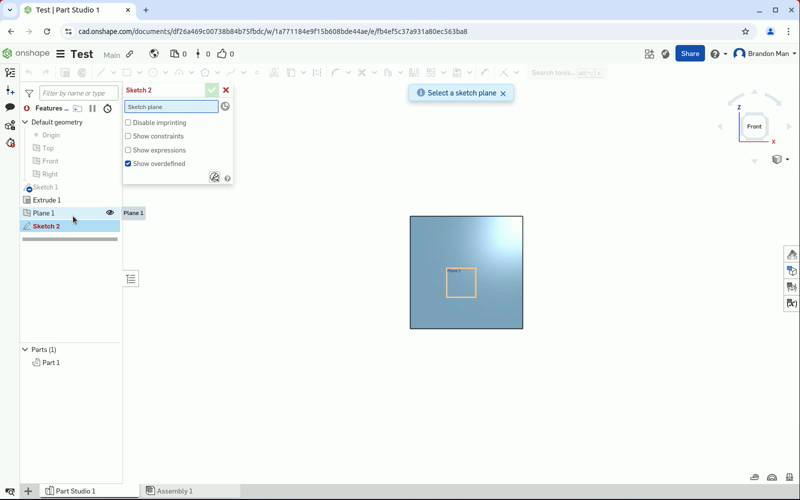
click(73, 215)
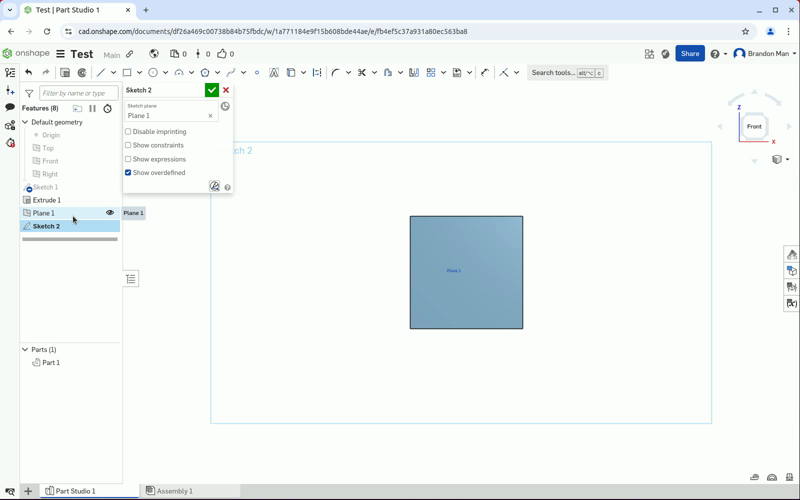
mouse_move(73, 352)
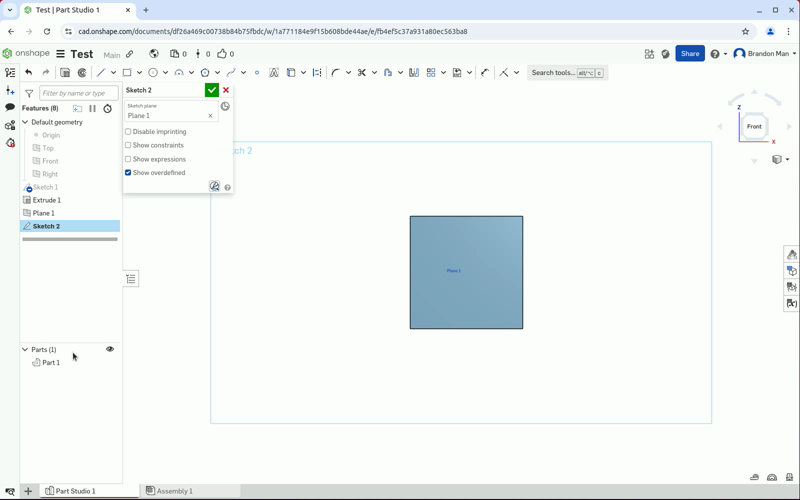
key(y)
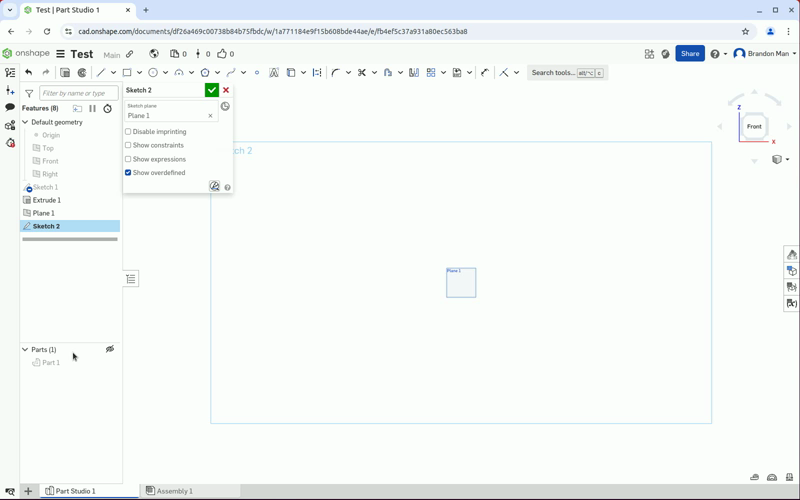
key(l)
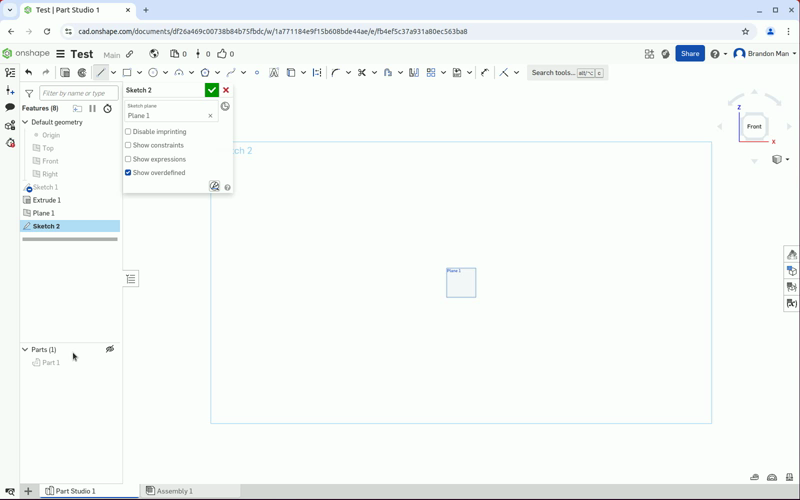
key_down(shift)
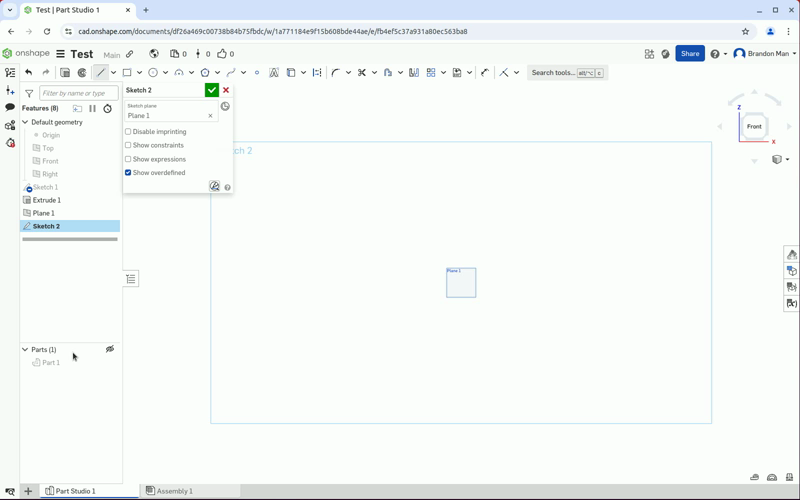
mouse_move(432, 306)
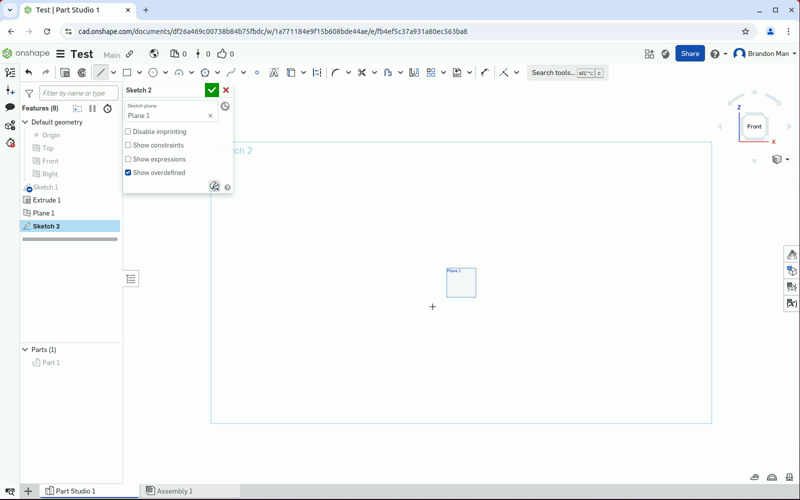
click(432, 306)
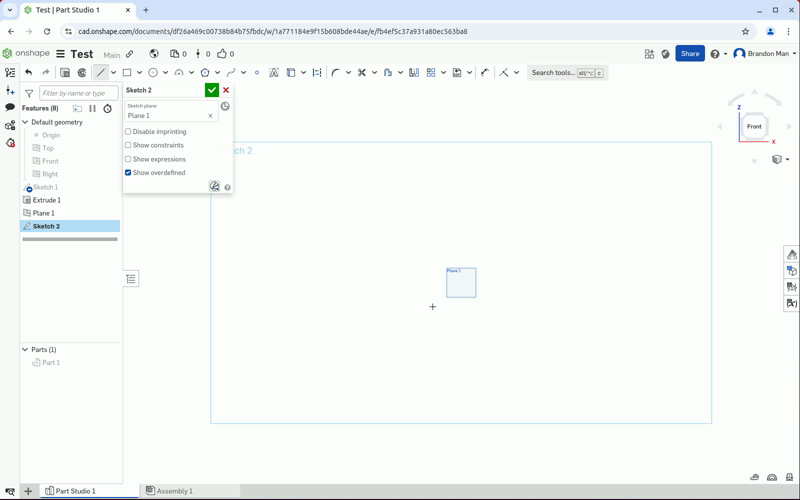
key_up(shift)
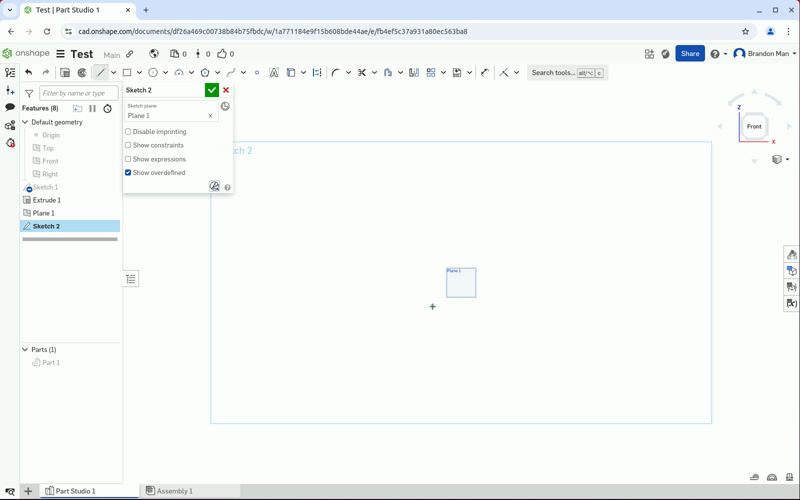
key_down(shift)
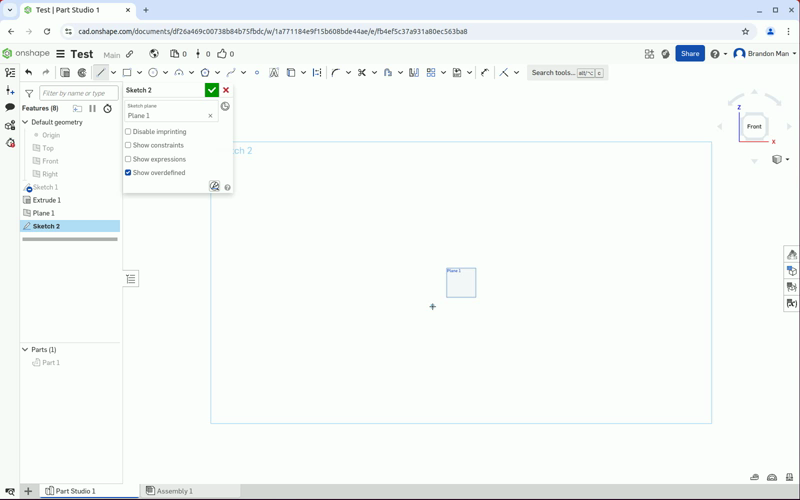
mouse_move(501, 306)
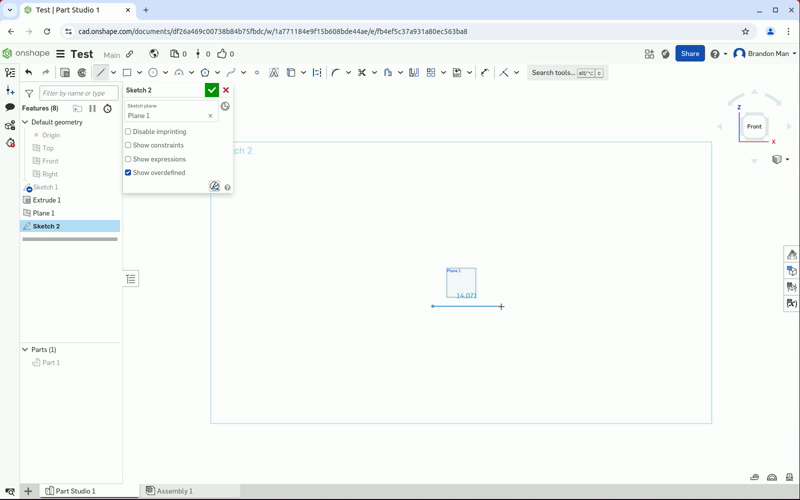
click(501, 306)
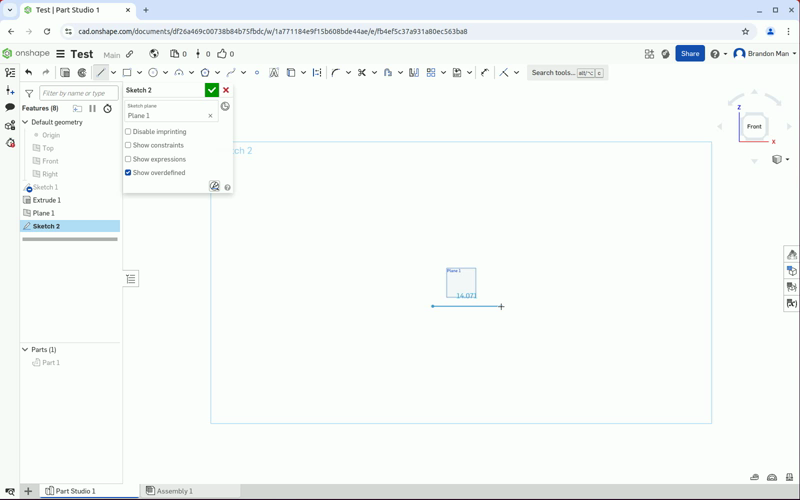
key_up(shift)
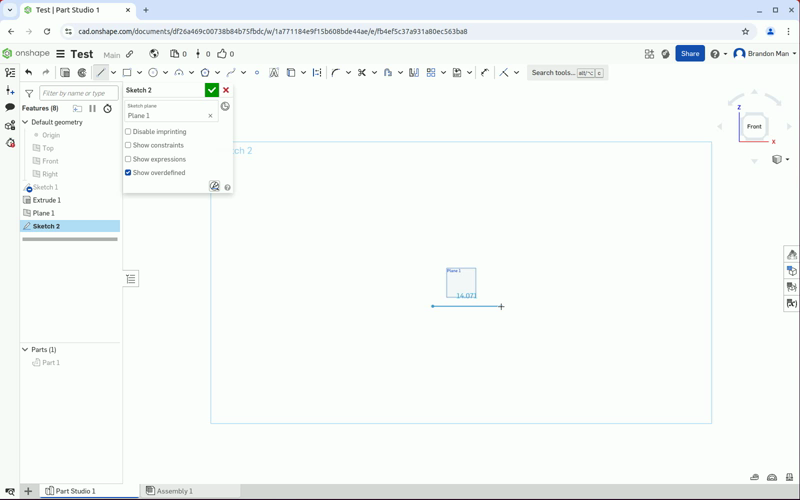
key_down(shift)
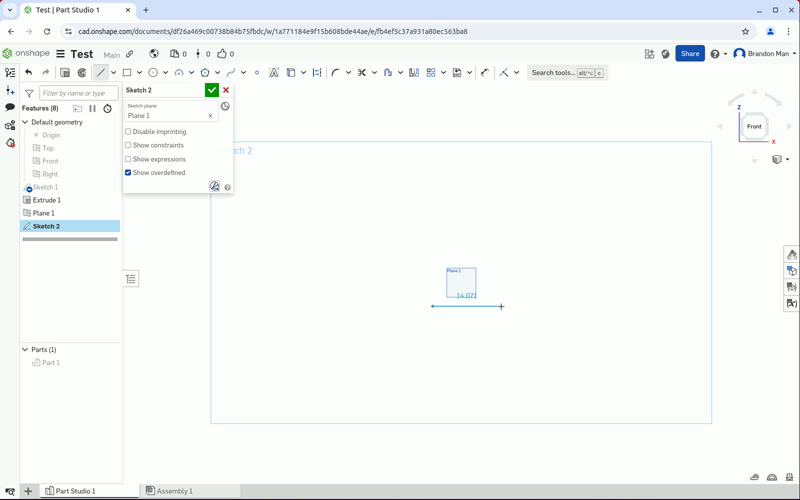
mouse_move(531, 306)
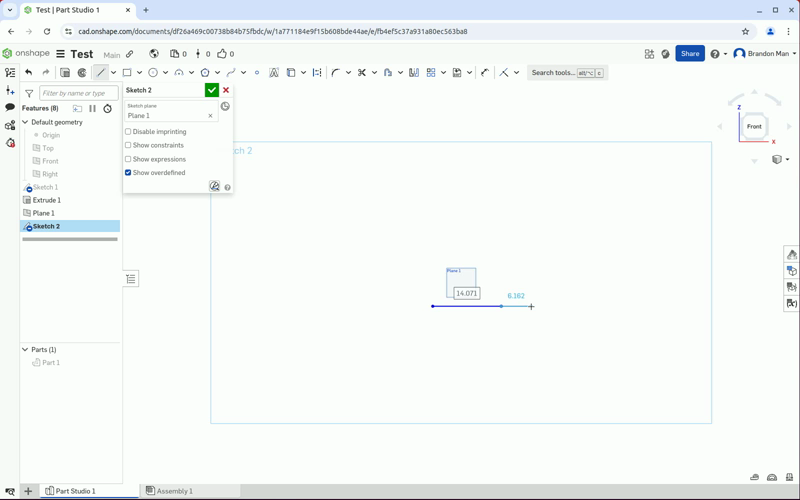
mouse_move(501, 288)
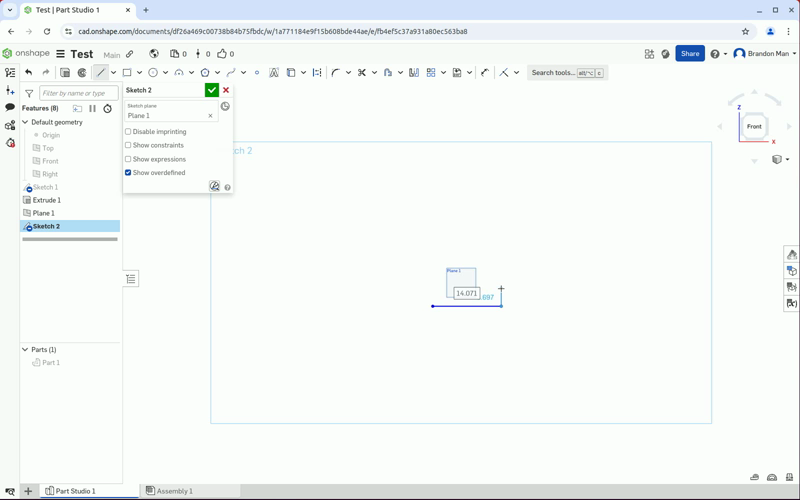
click(501, 288)
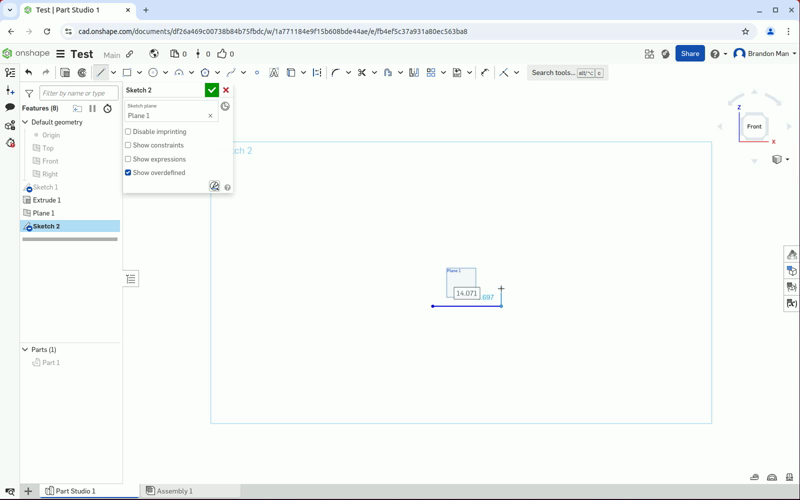
key_up(shift)
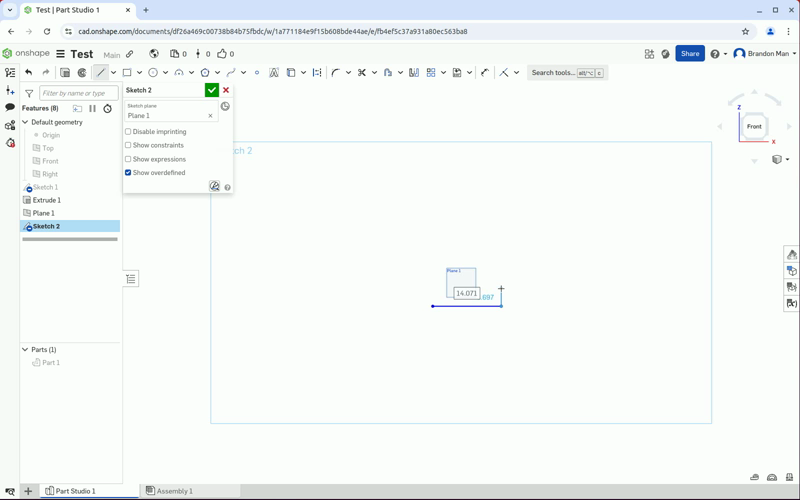
key_down(shift)
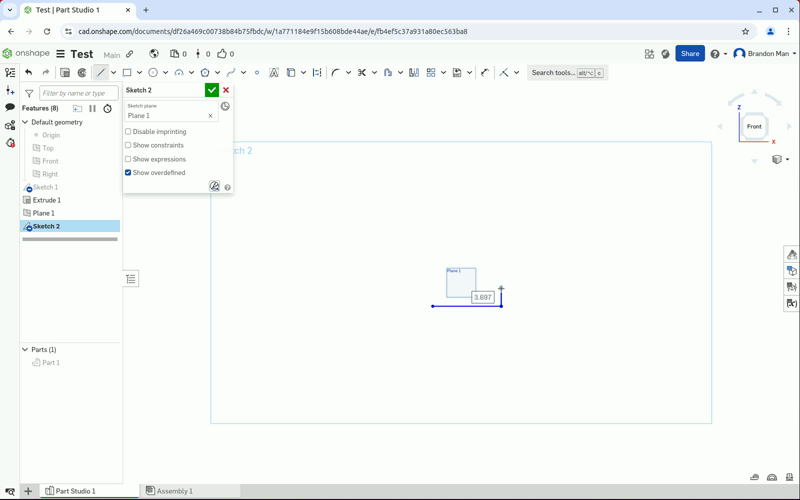
mouse_move(432, 288)
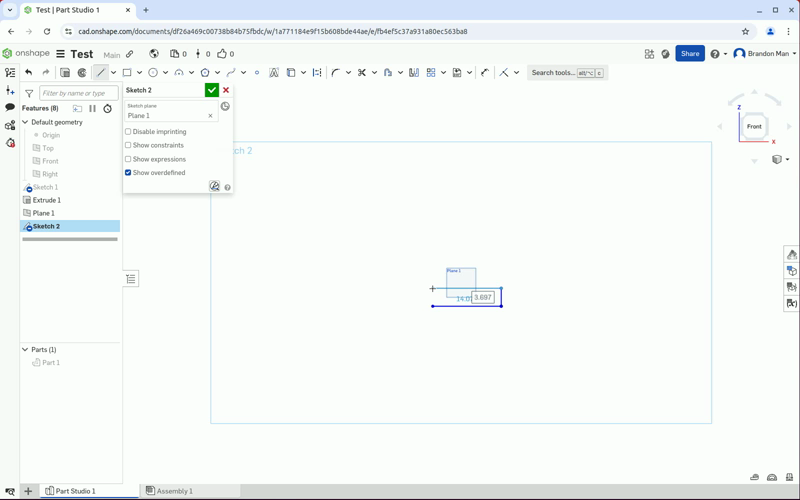
click(432, 288)
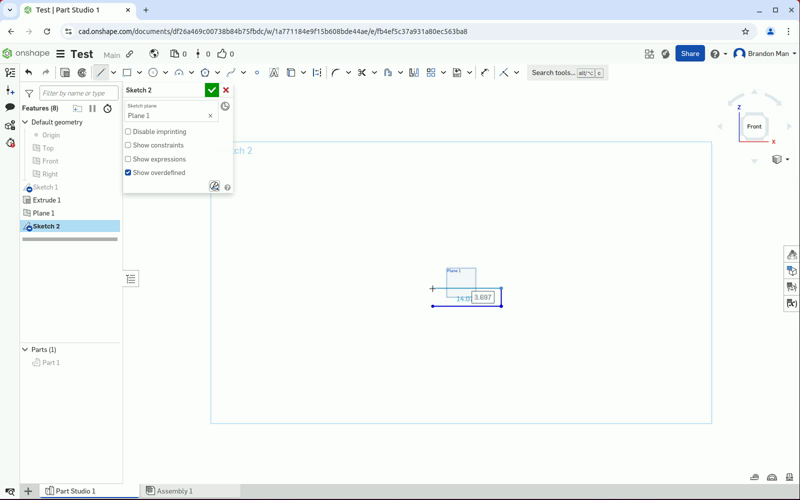
key_up(shift)
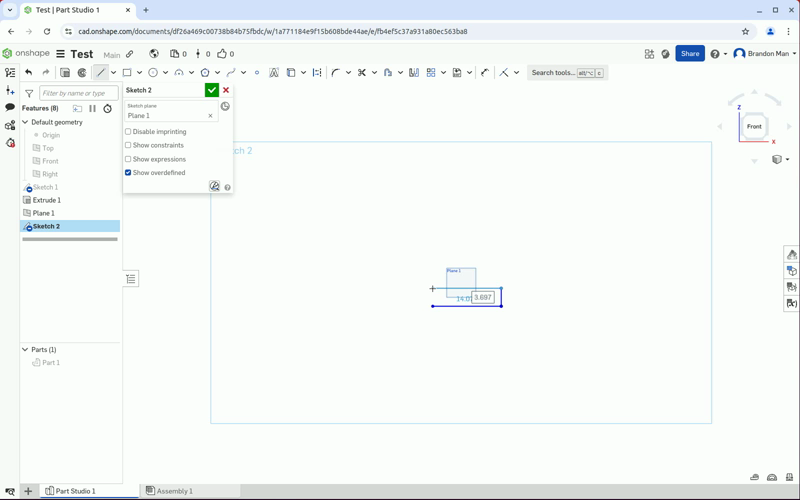
mouse_move(462, 288)
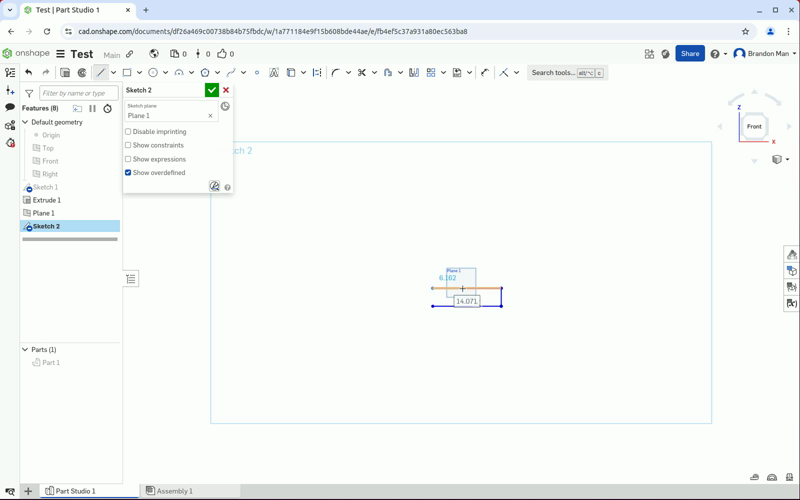
key_down(shift)
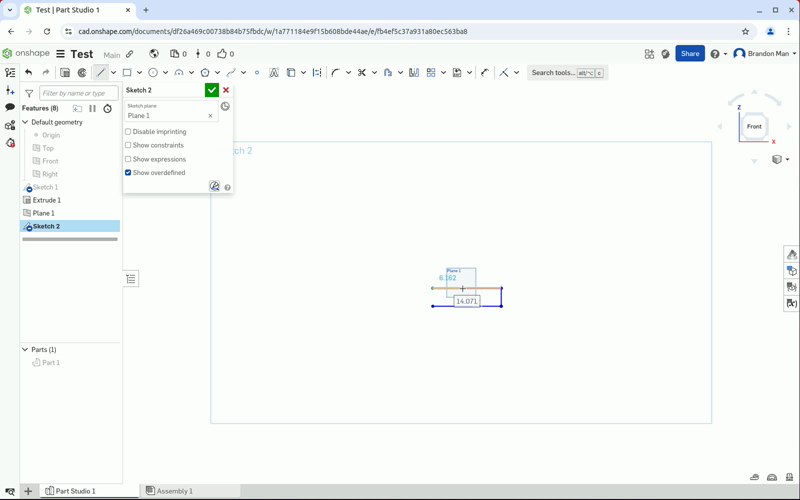
mouse_move(432, 306)
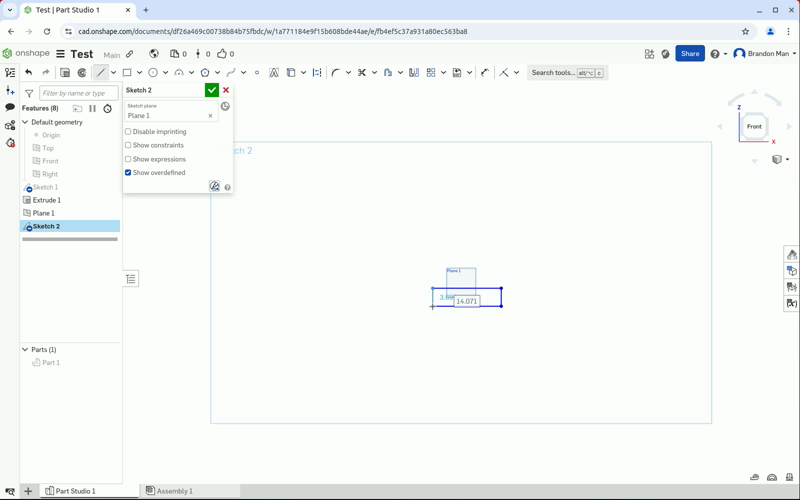
key_up(shift)
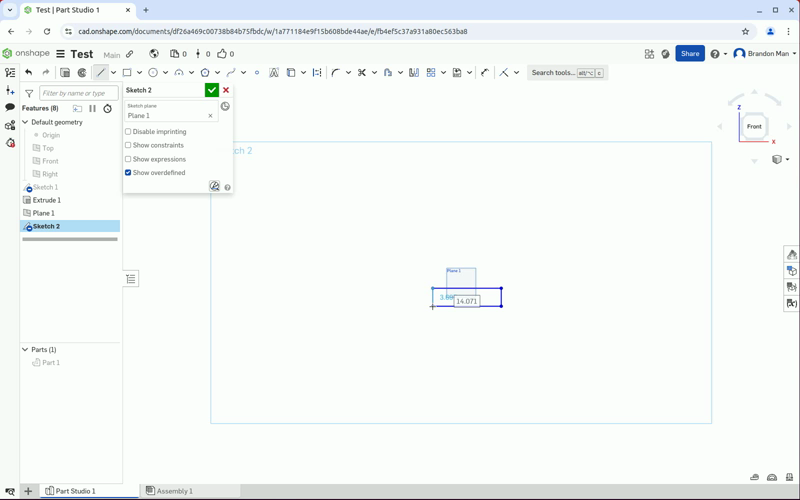
click(432, 306)
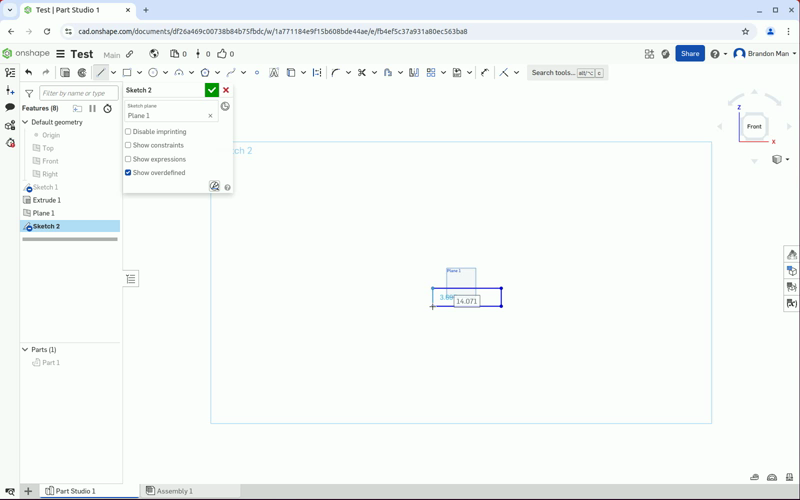
key(esc)
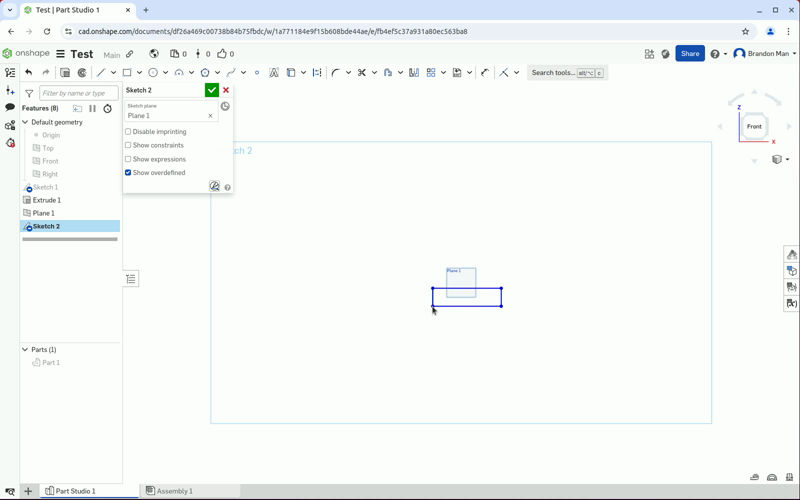
mouse_move(436, 290)
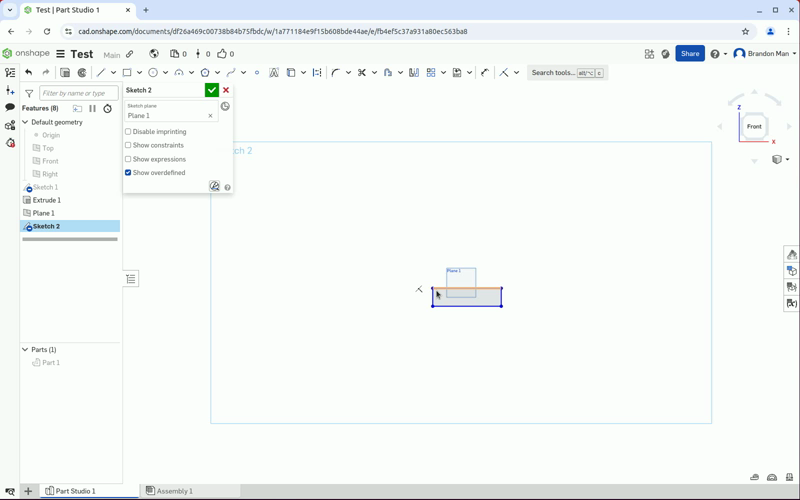
scroll(6)
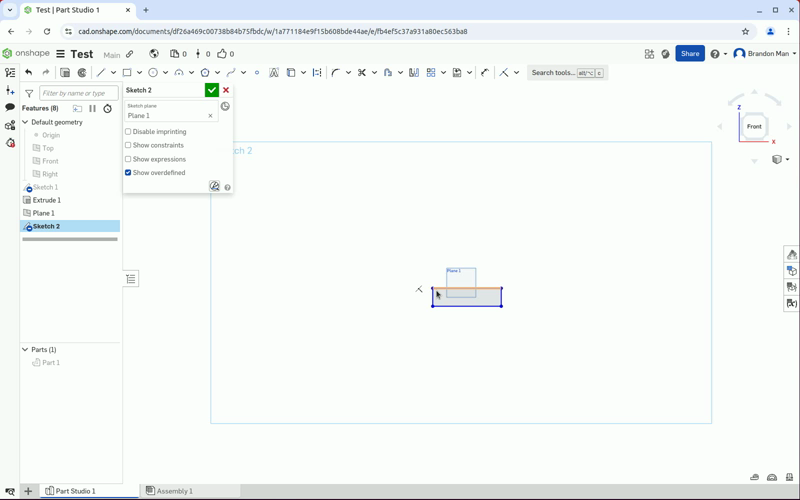
scroll(6)
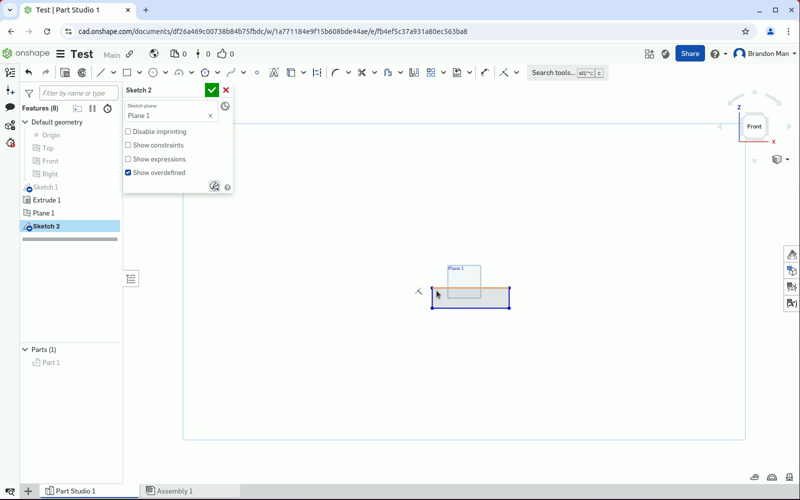
scroll(6)
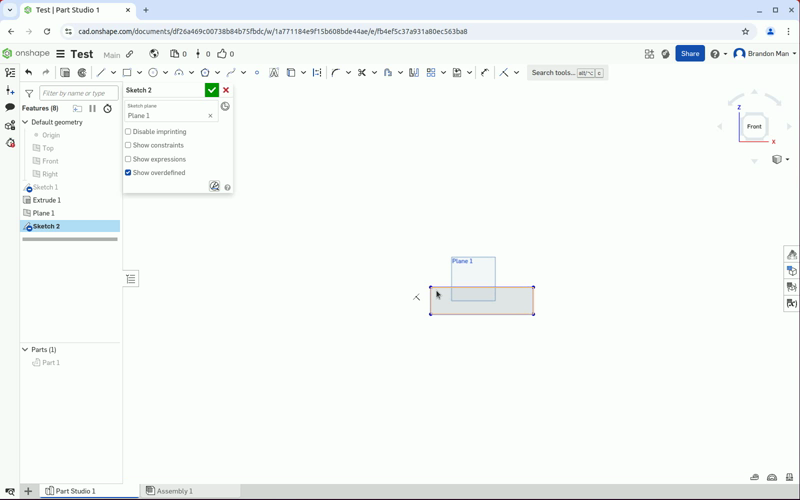
scroll(6)
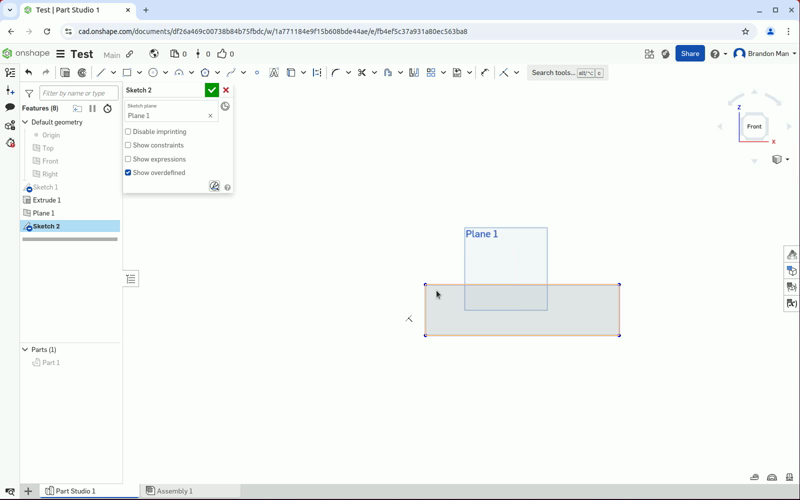
scroll(6)
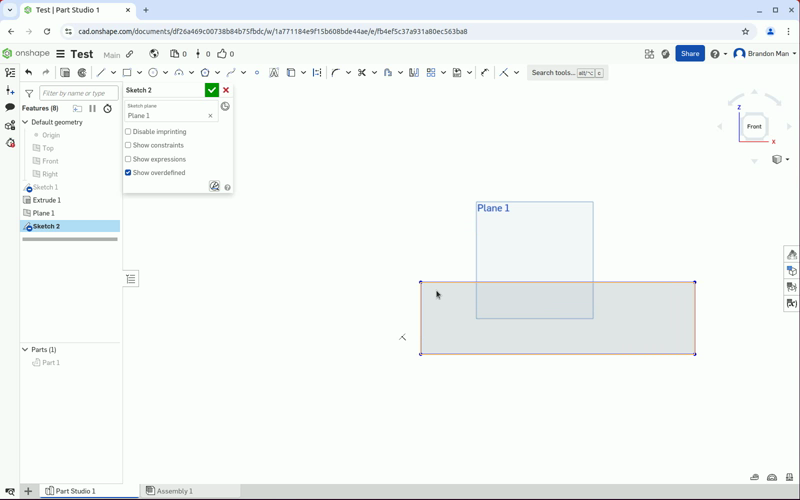
scroll(6)
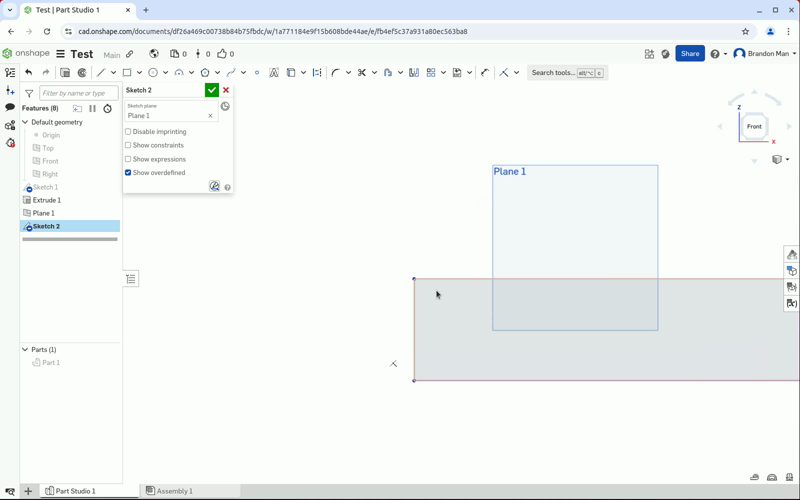
scroll(6)
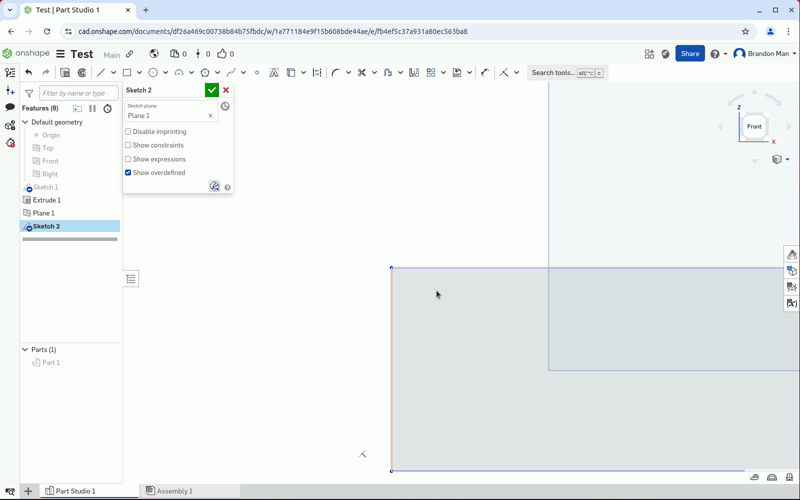
click(436, 290)
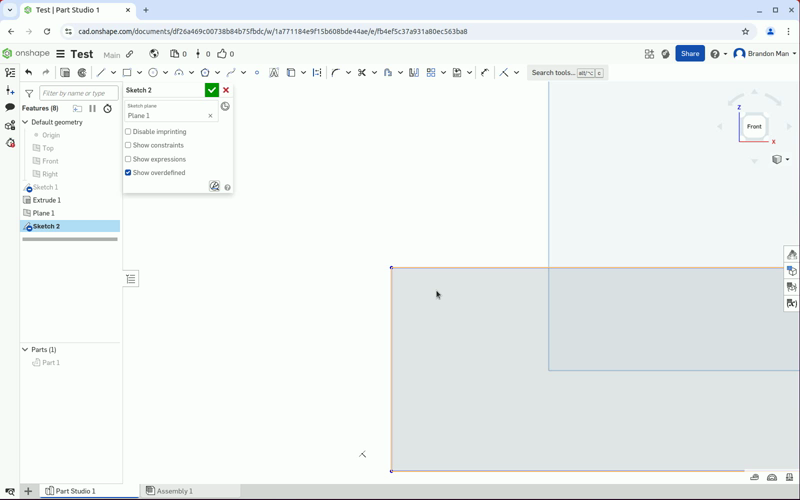
scroll(-6)
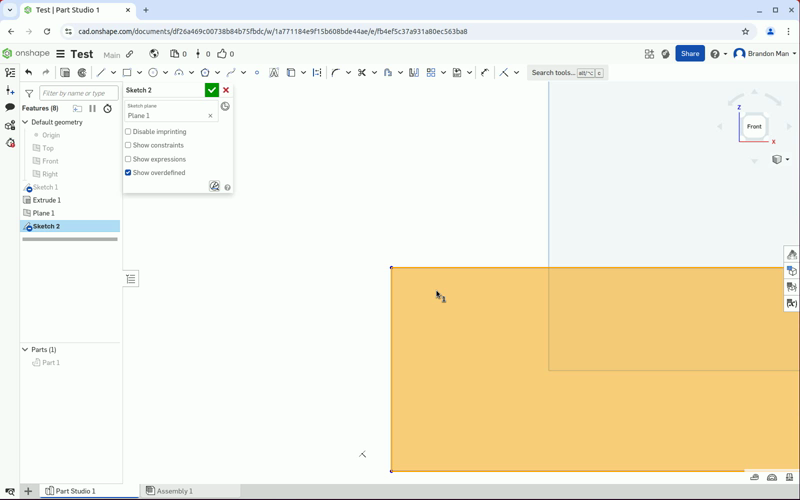
scroll(-6)
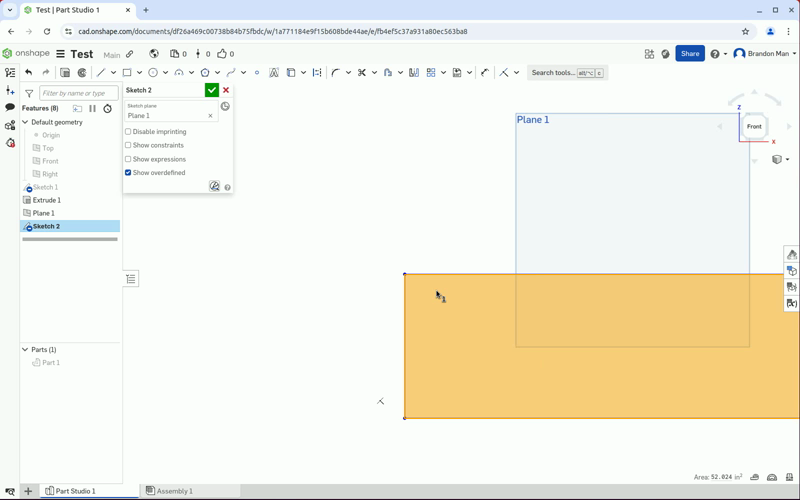
scroll(-6)
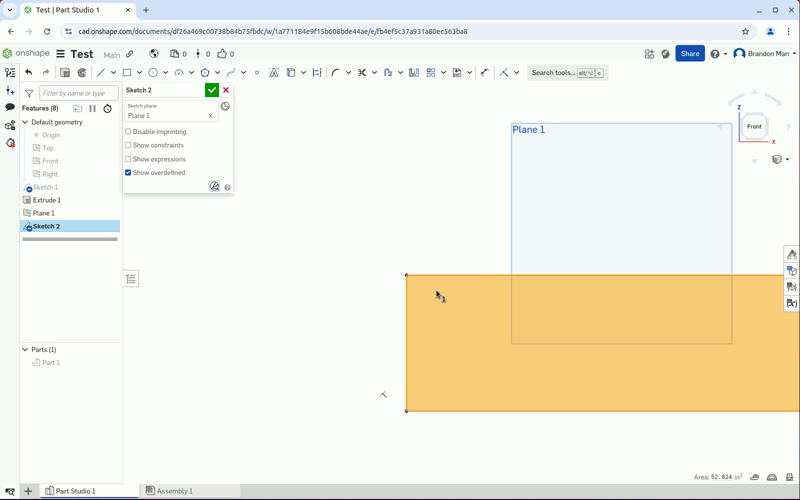
scroll(-6)
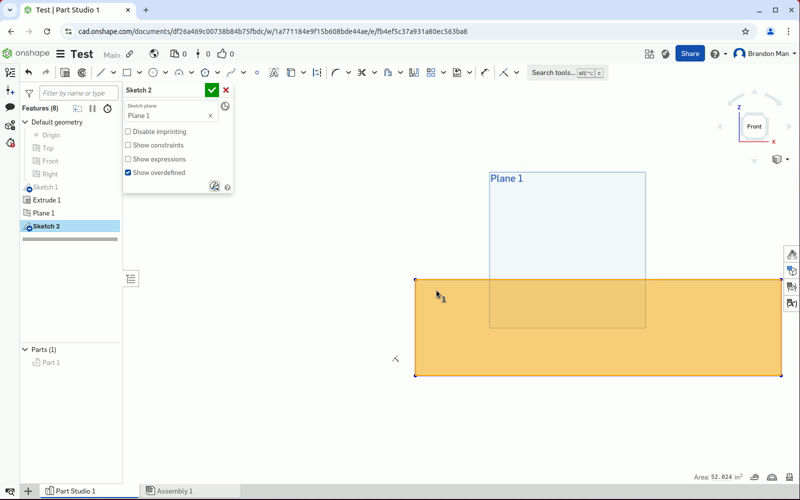
scroll(-6)
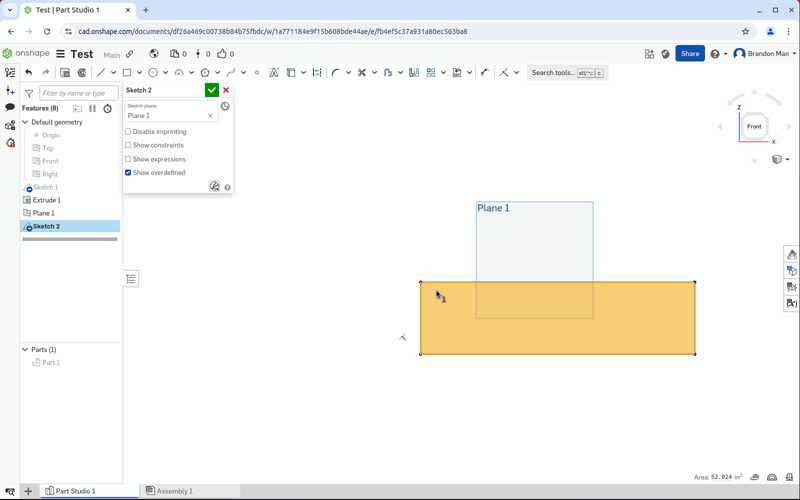
scroll(-6)
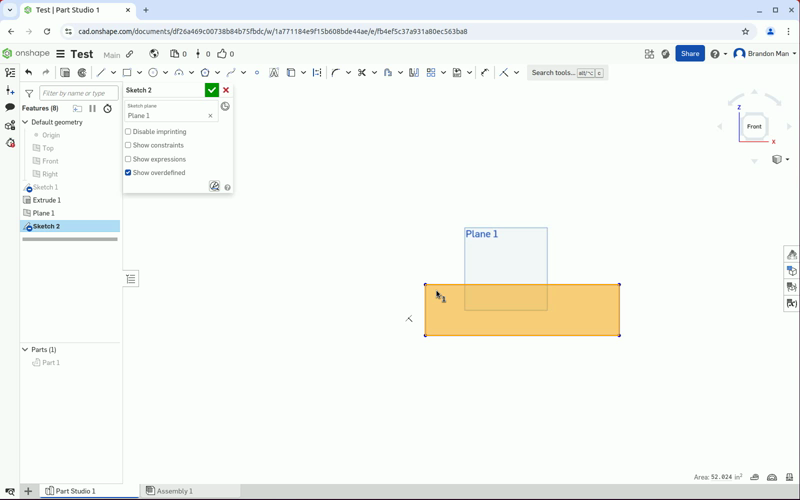
scroll(-6)
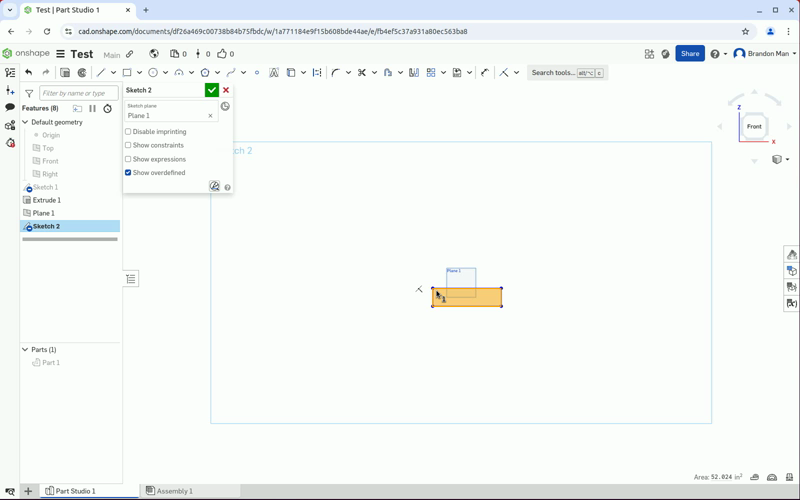
mouse_move(73, 352)
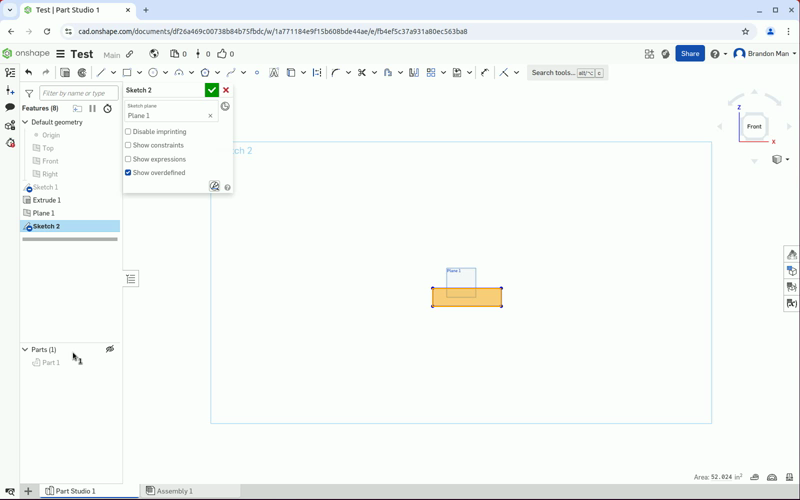
key(shift+y)
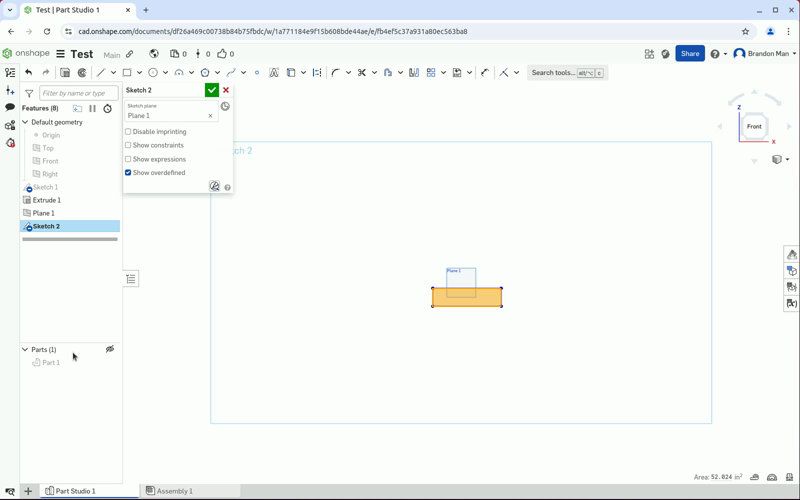
key(shift+e)
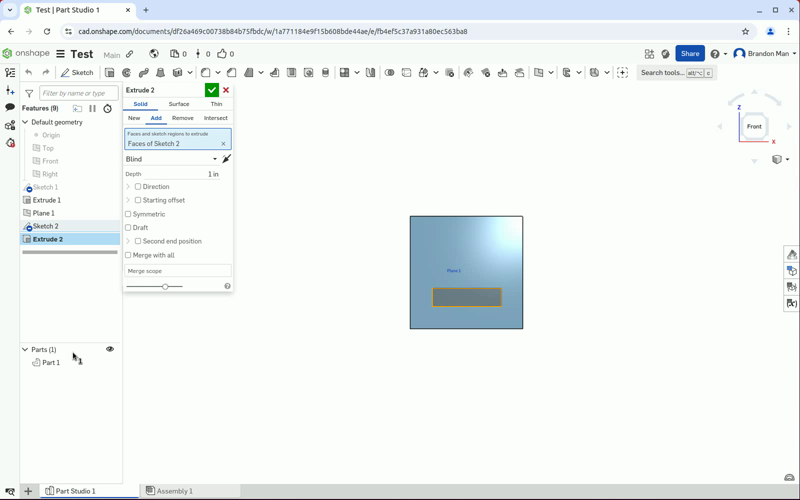
mouse_move(143, 106)
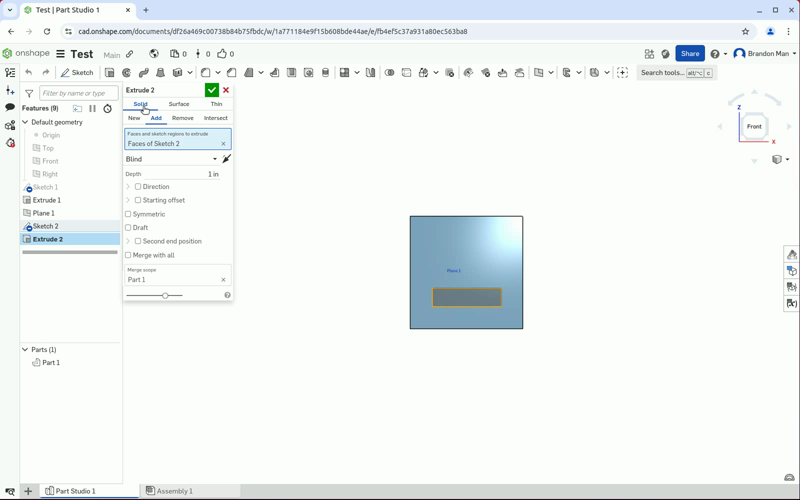
click(143, 106)
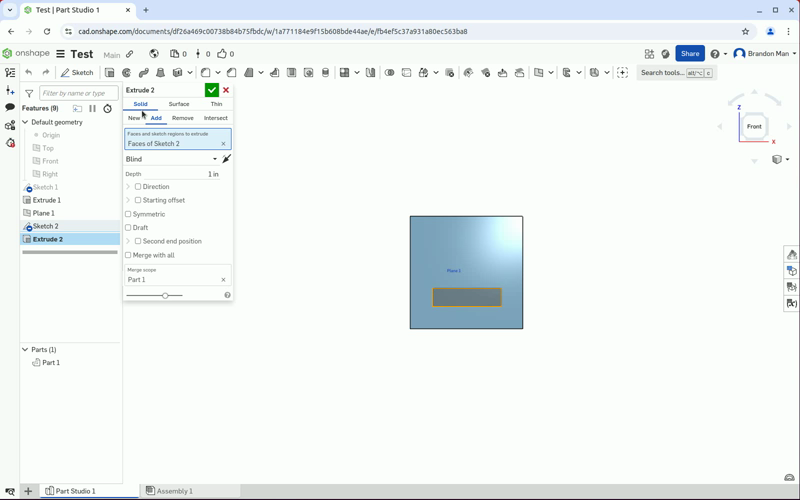
mouse_move(137, 120)
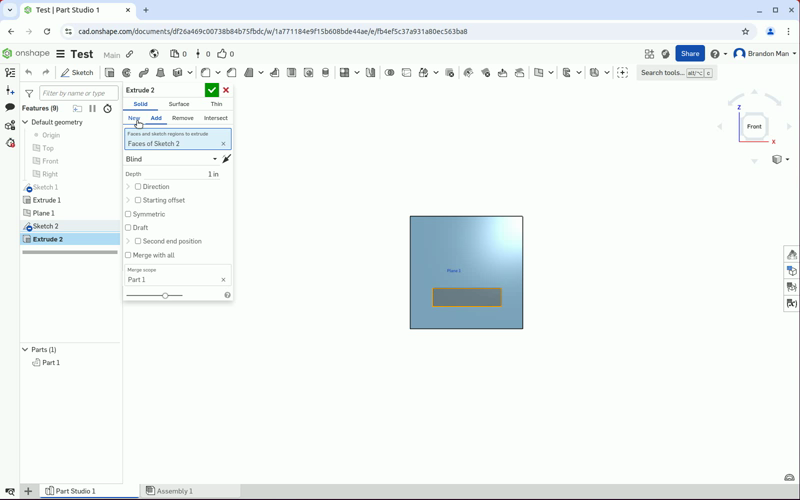
click(137, 120)
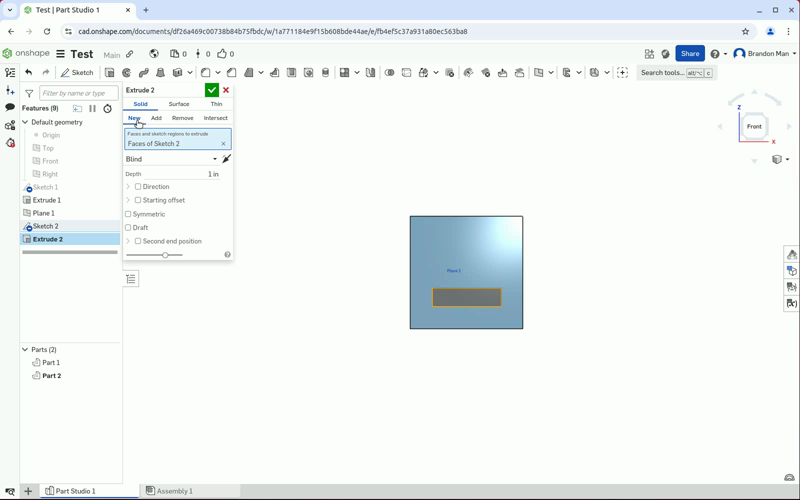
key(tab, 4)
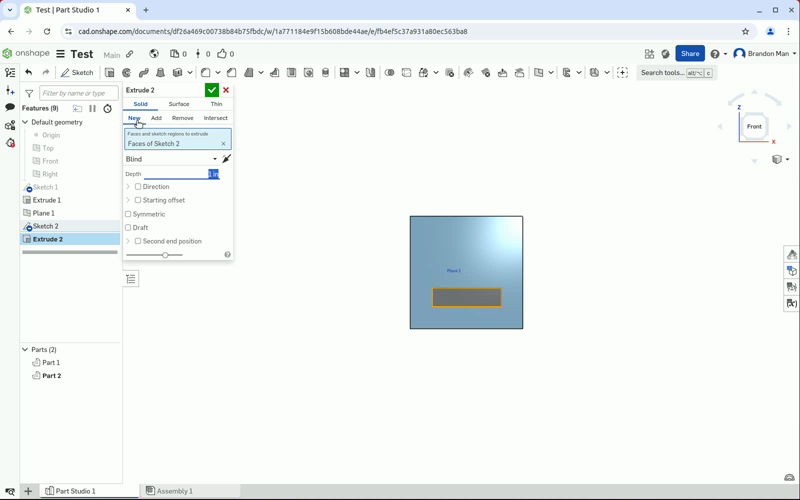
text(18.535)
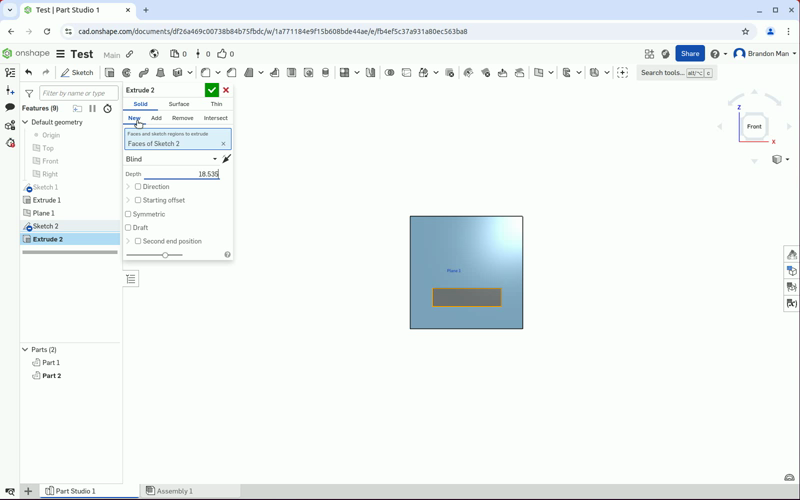
key(enter)
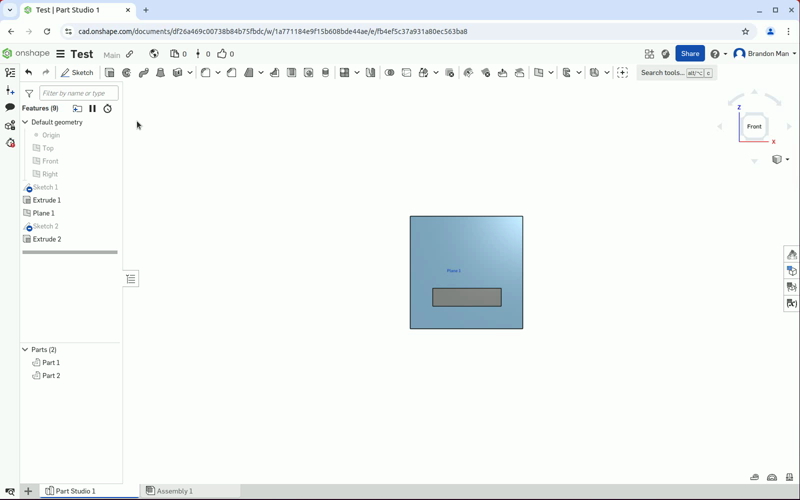
key(shift+h)
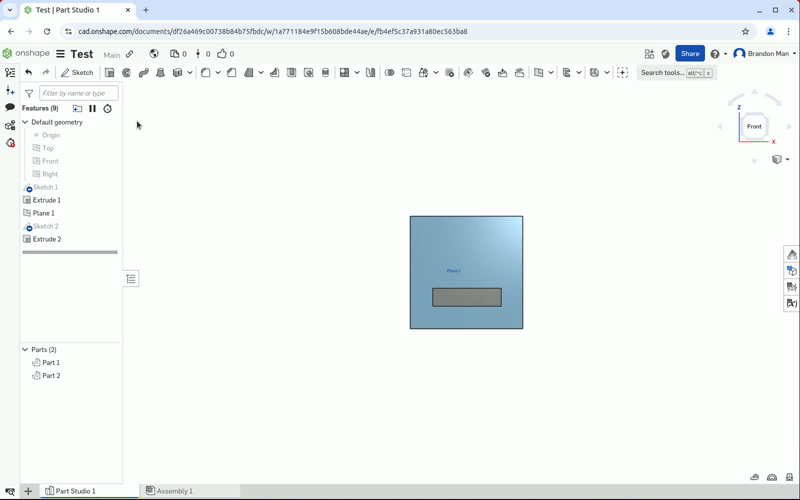
key(shift+h)
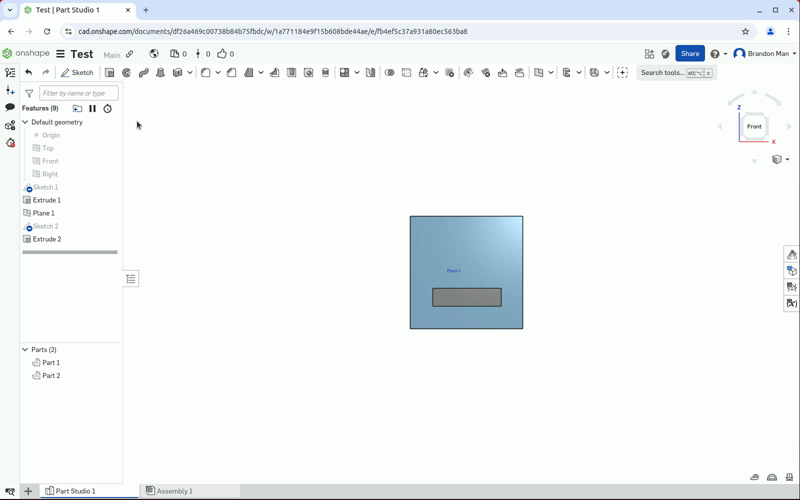
mouse_move(73, 189)
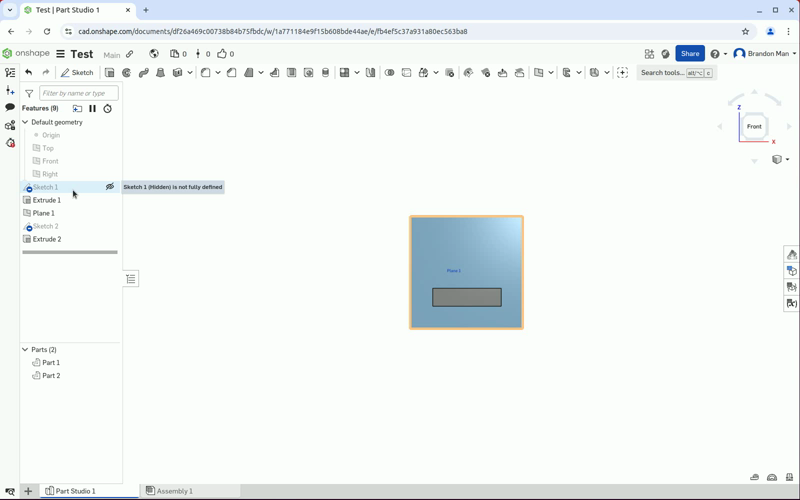
click(73, 189)
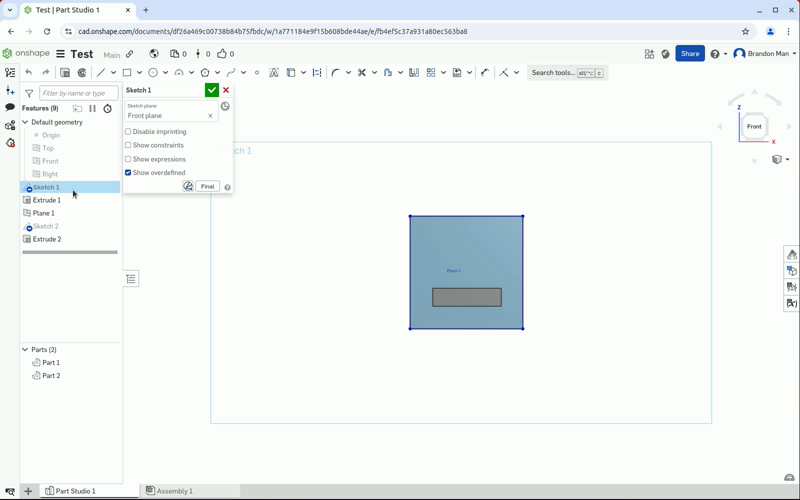
mouse_move(229, 92)
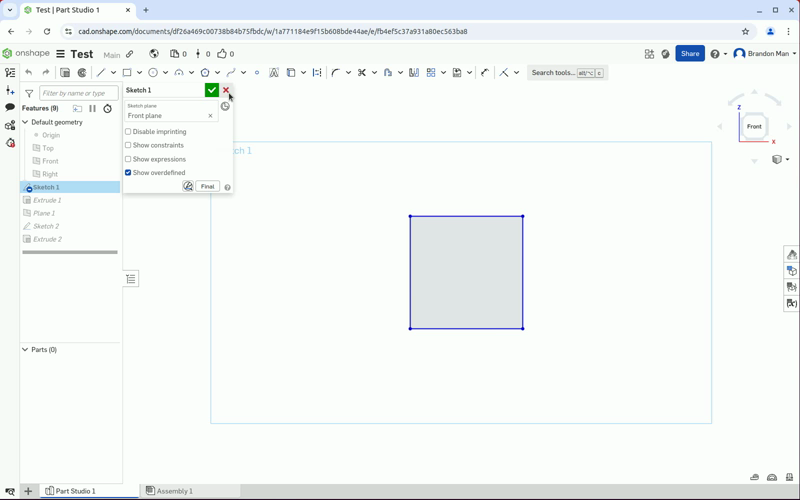
click(229, 92)
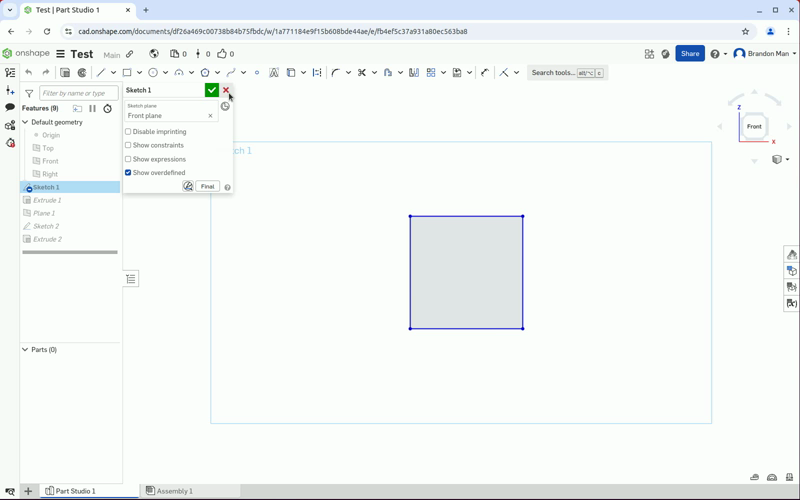
key(shift+s)
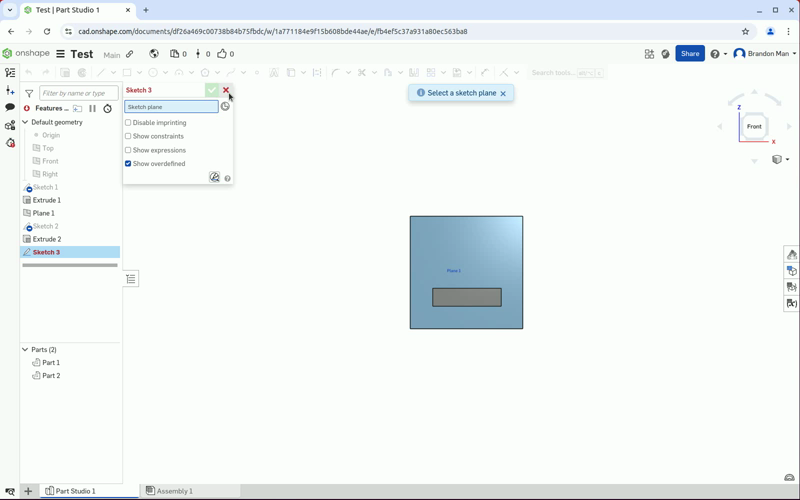
mouse_move(73, 215)
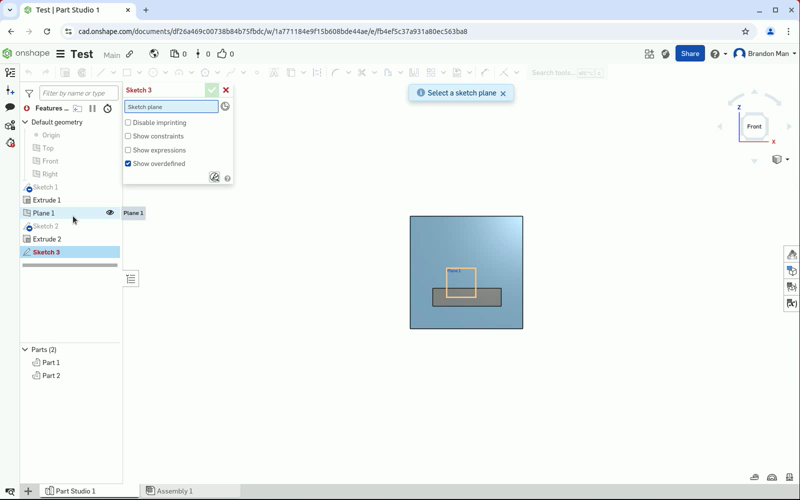
click(73, 215)
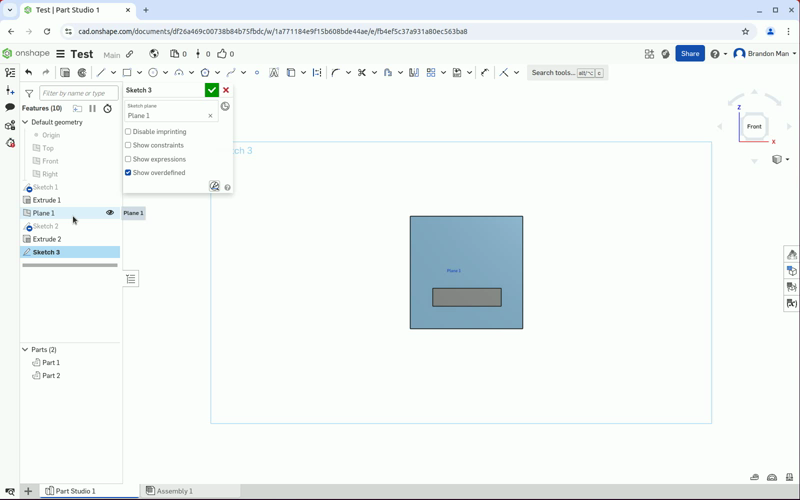
mouse_move(73, 352)
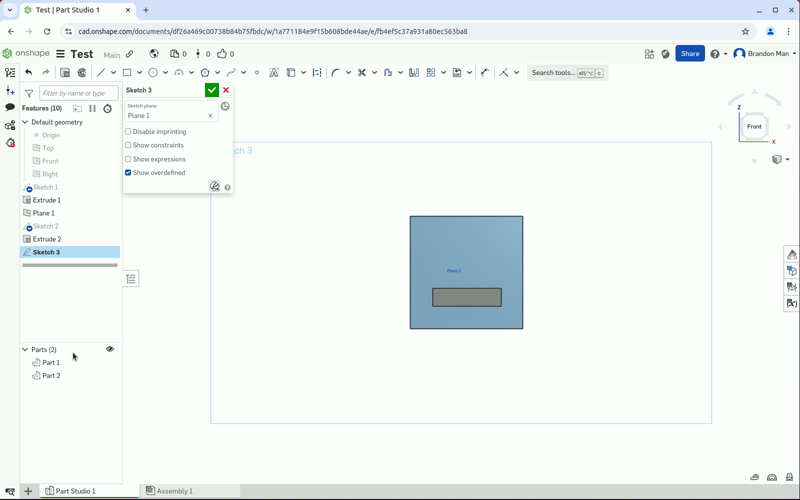
key(y)
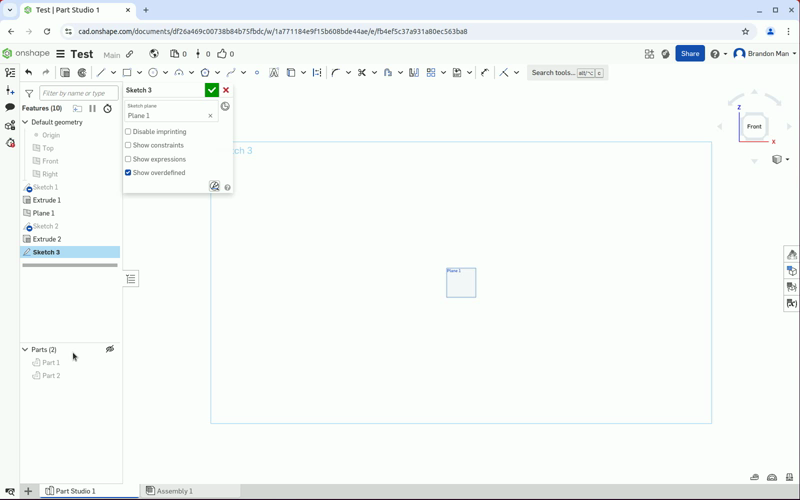
key(l)
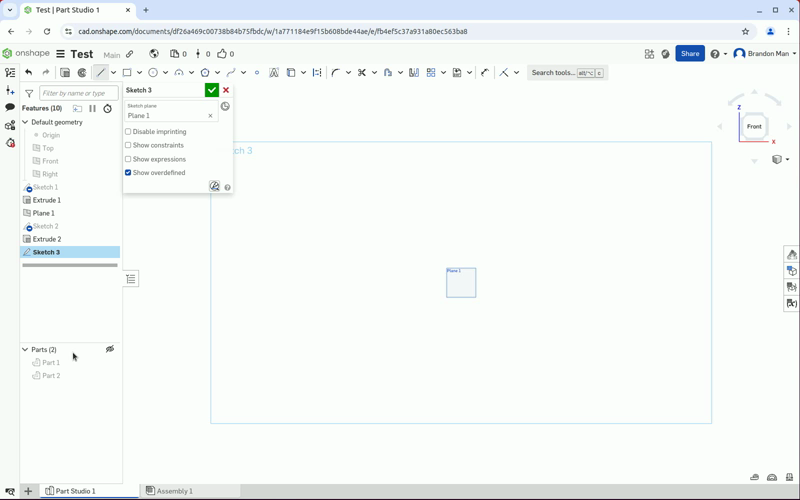
key_down(shift)
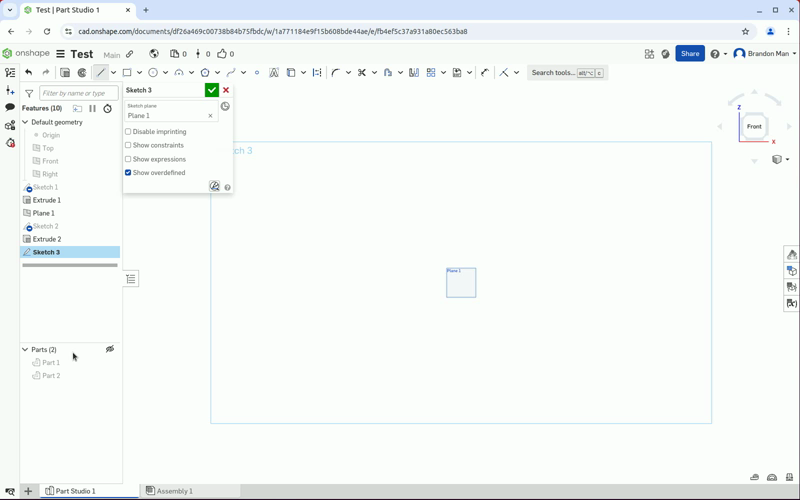
mouse_move(432, 257)
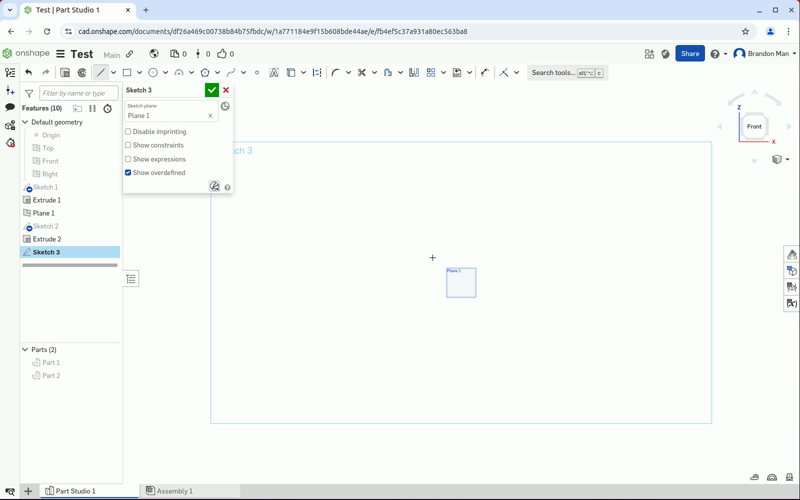
click(432, 257)
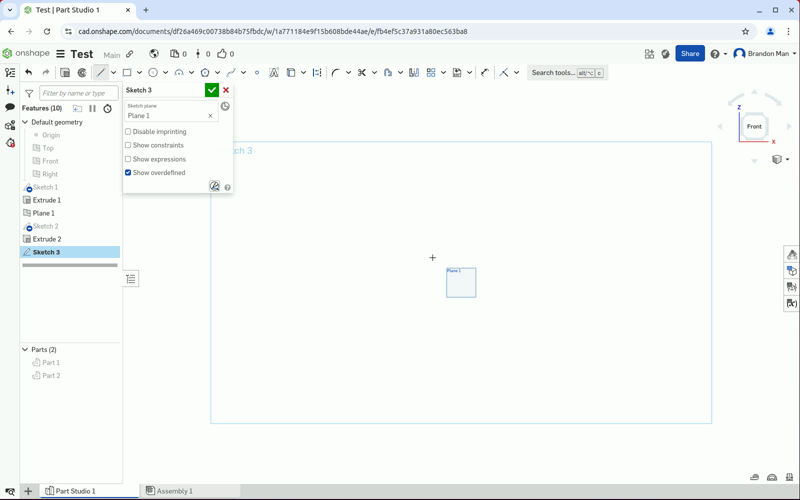
key_up(shift)
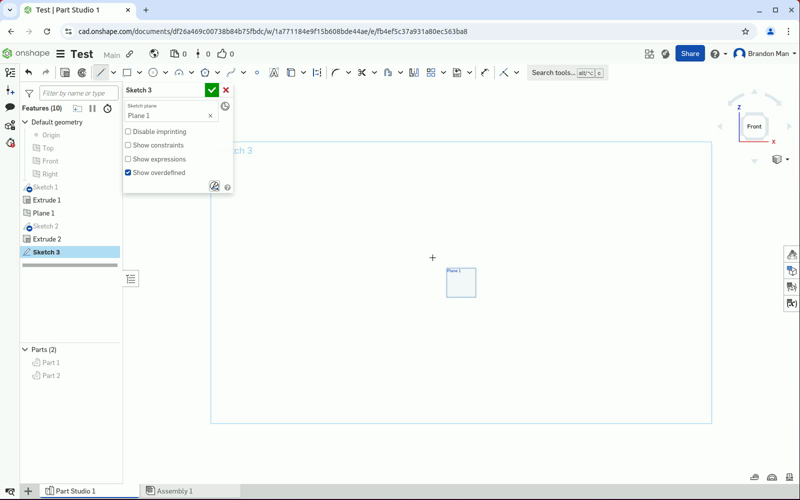
key_down(shift)
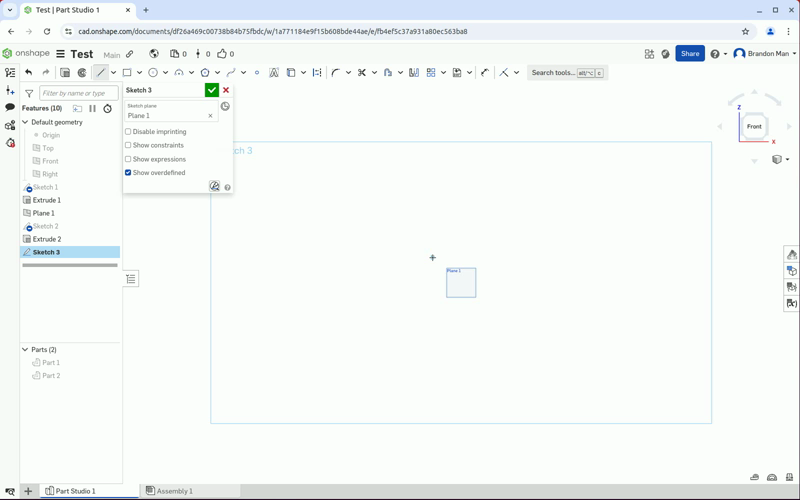
mouse_move(501, 257)
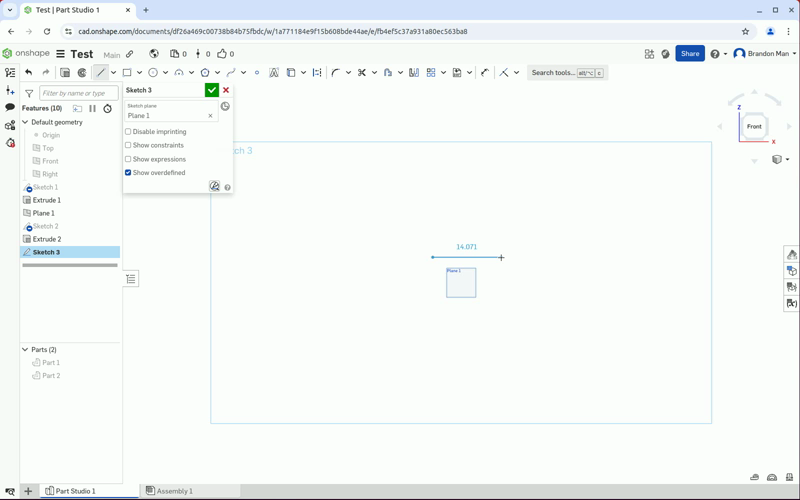
click(501, 257)
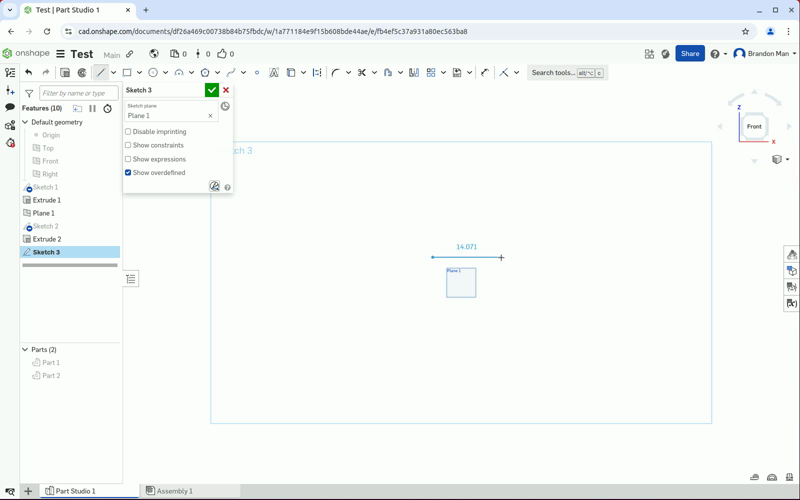
key_up(shift)
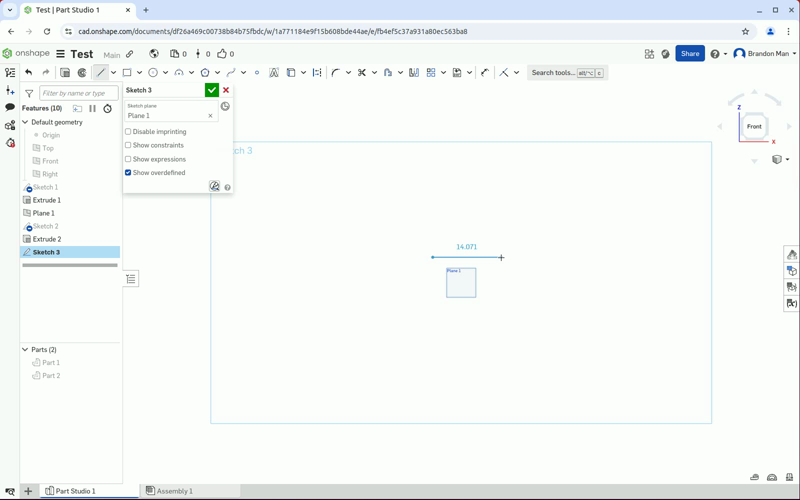
key_down(shift)
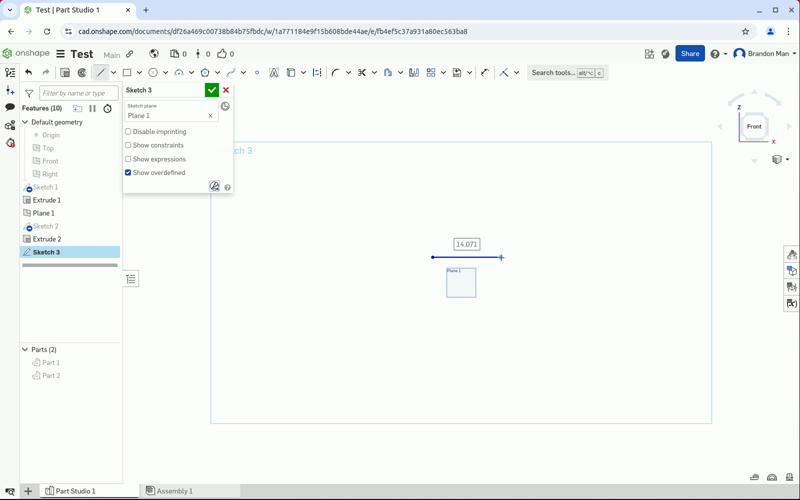
mouse_move(531, 257)
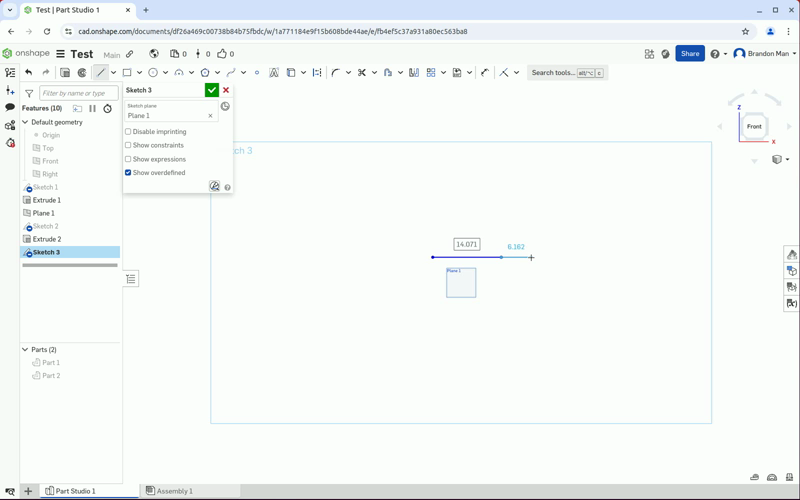
mouse_move(501, 239)
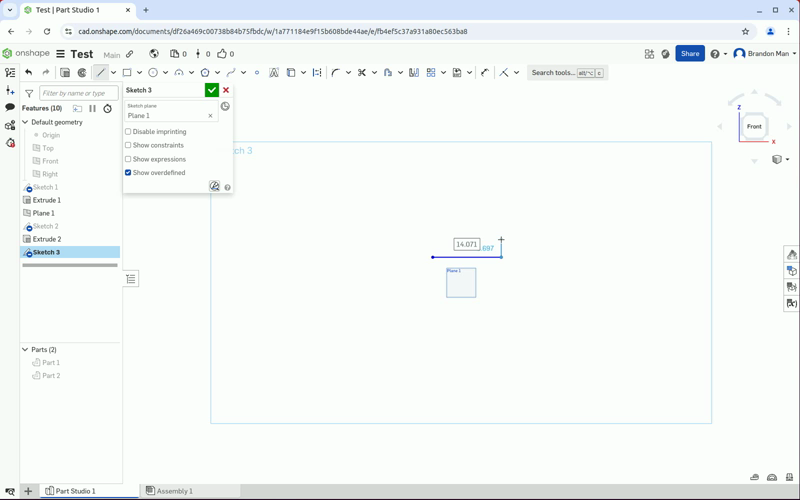
click(501, 239)
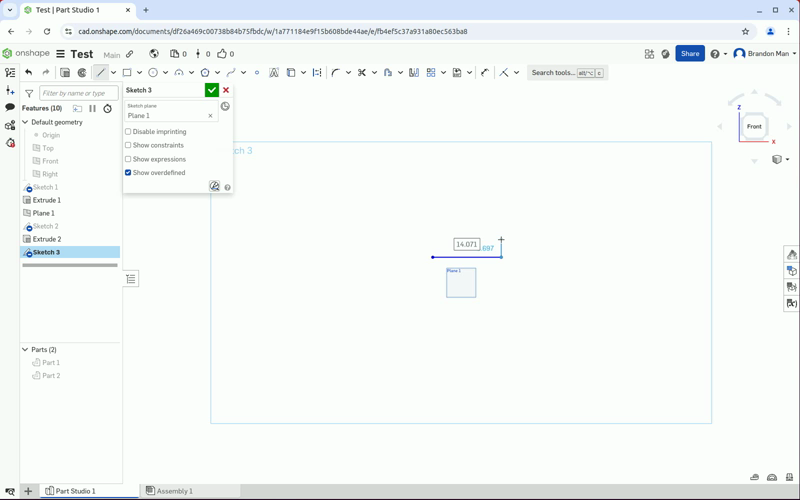
key_up(shift)
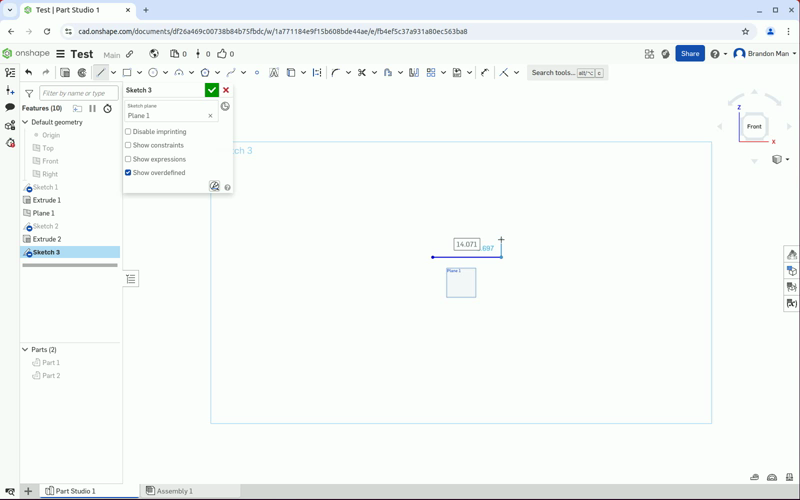
key_down(shift)
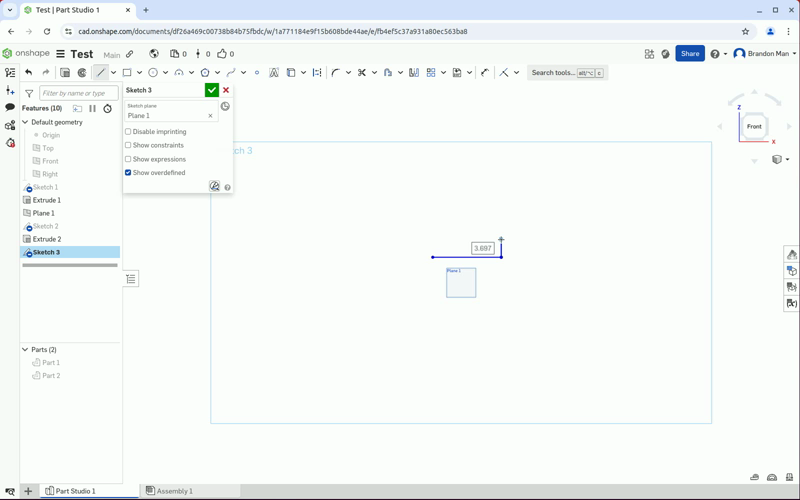
mouse_move(432, 239)
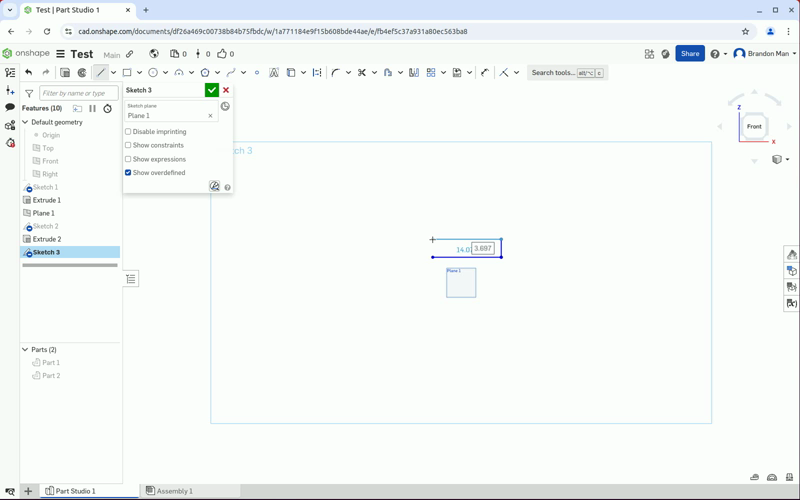
click(432, 239)
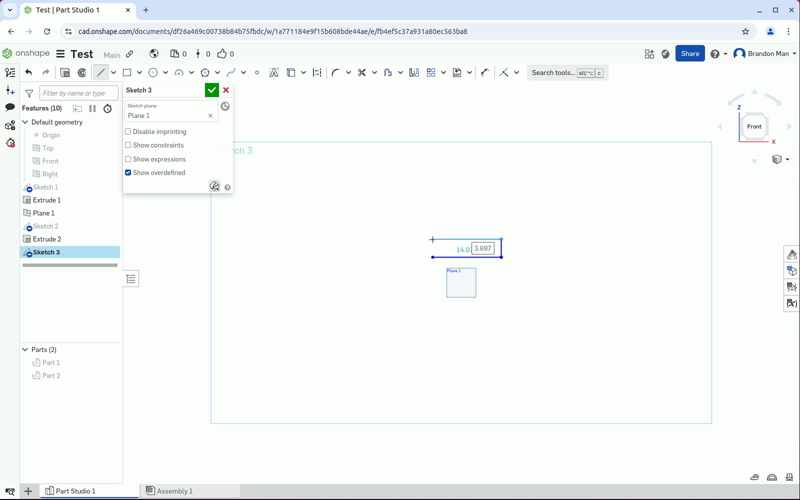
key_up(shift)
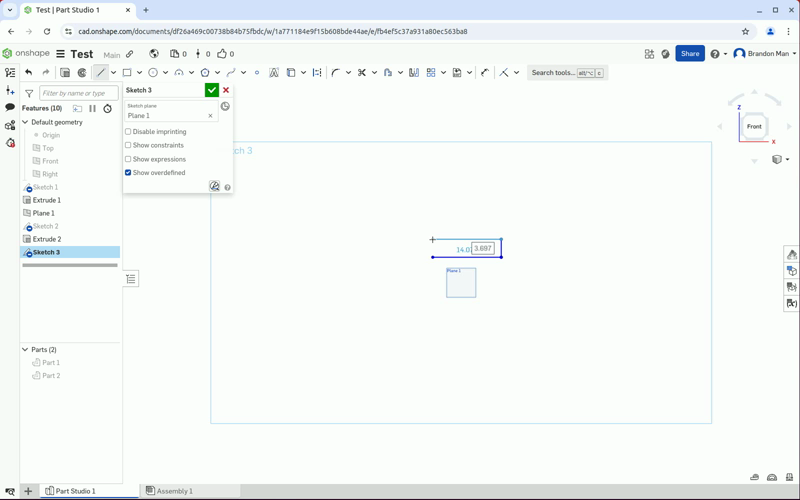
mouse_move(462, 239)
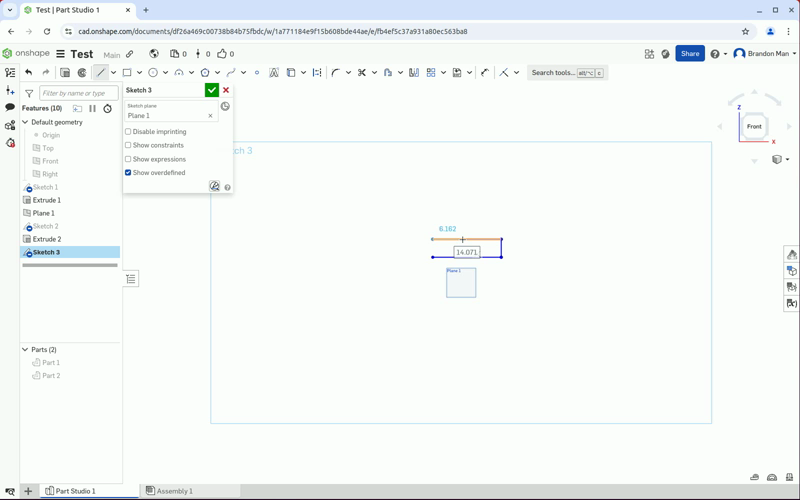
key_down(shift)
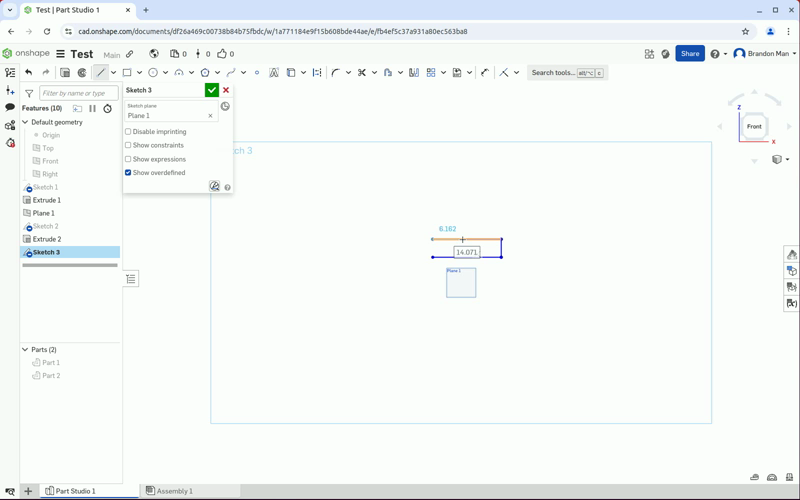
mouse_move(432, 257)
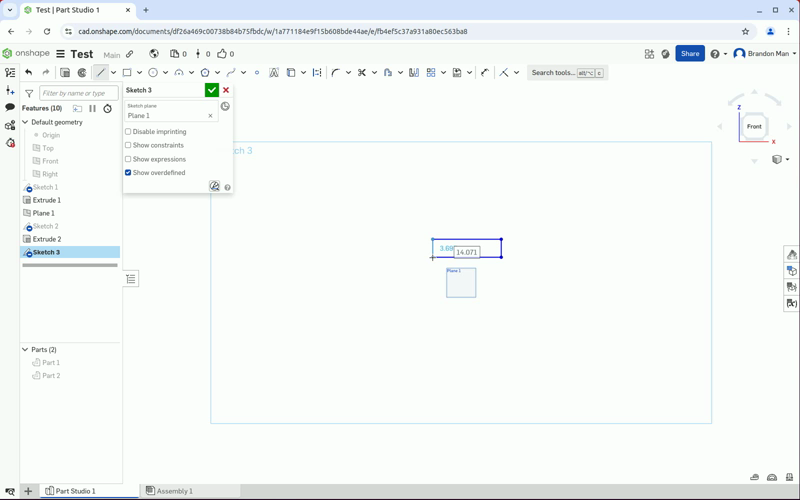
key_up(shift)
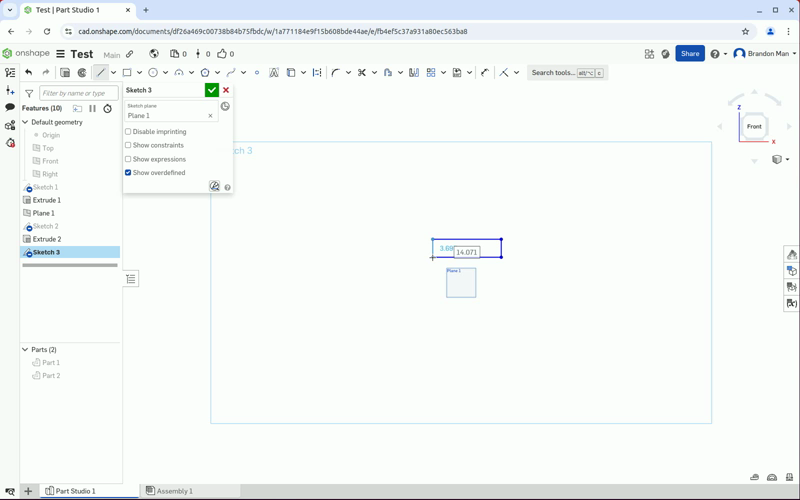
click(432, 257)
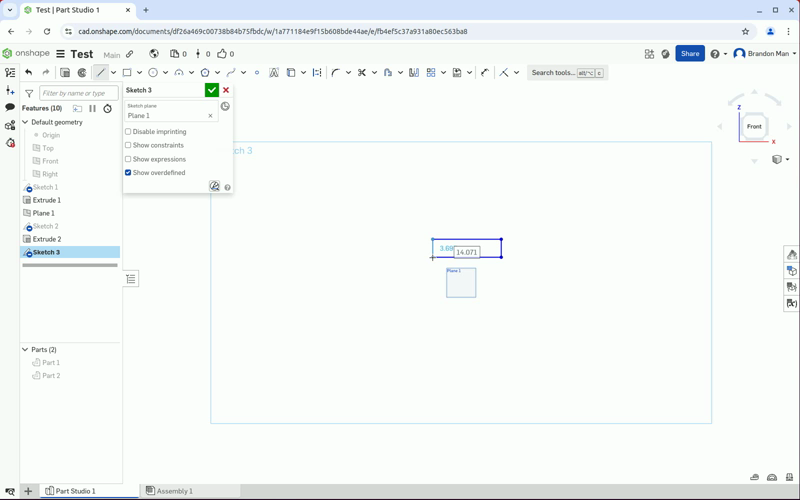
key(esc)
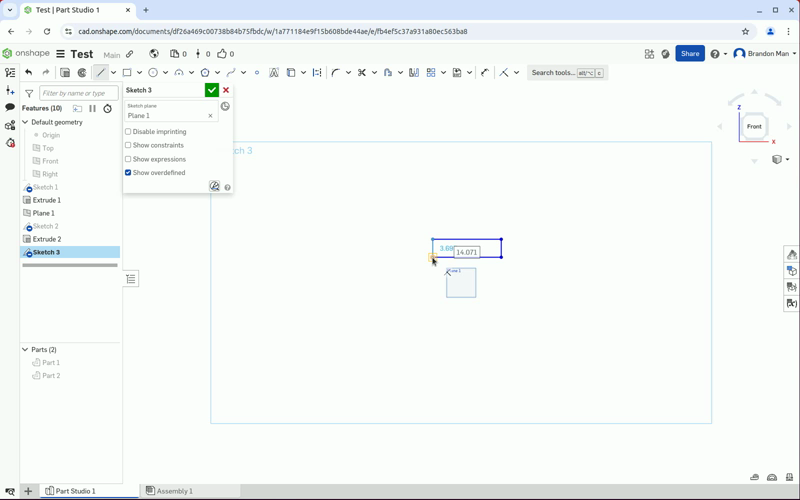
mouse_move(475, 244)
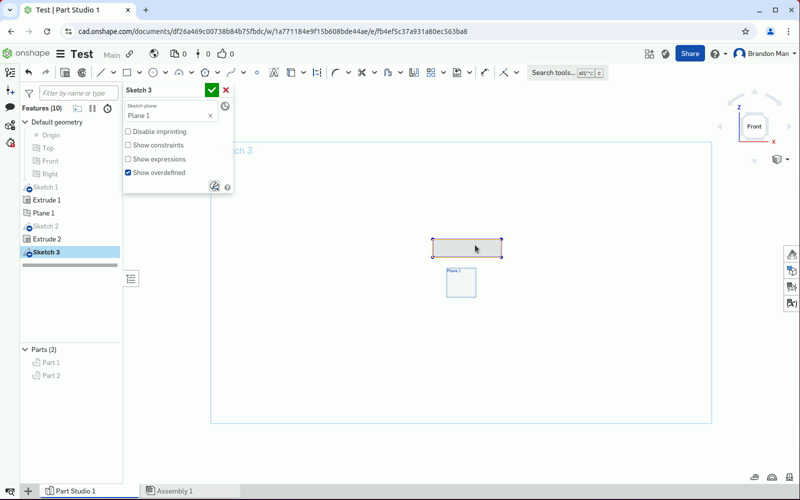
scroll(6)
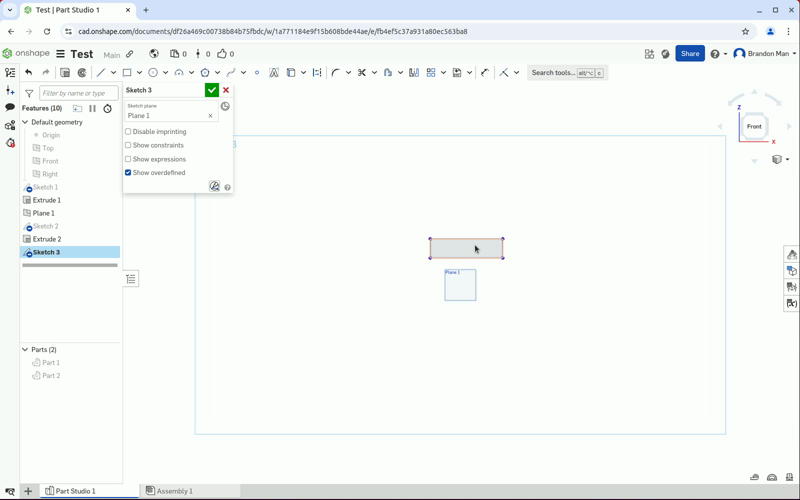
scroll(6)
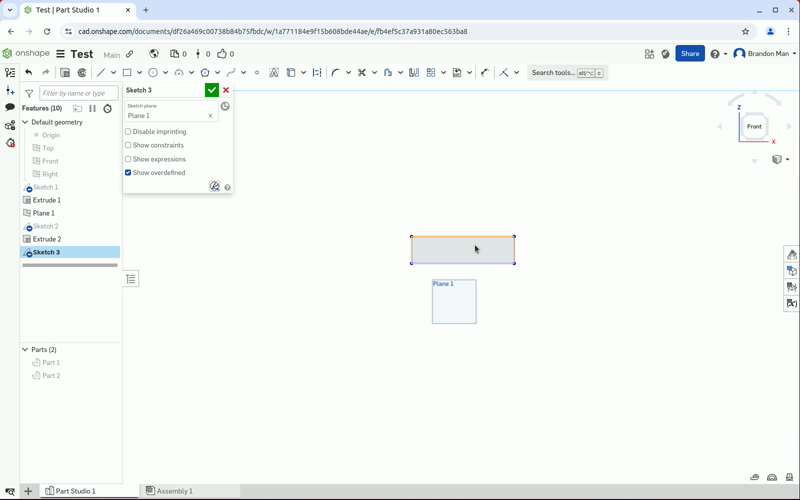
scroll(6)
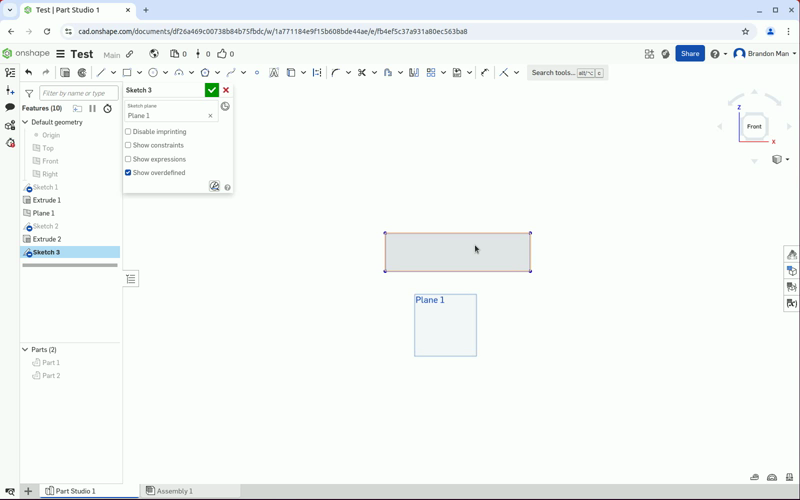
scroll(6)
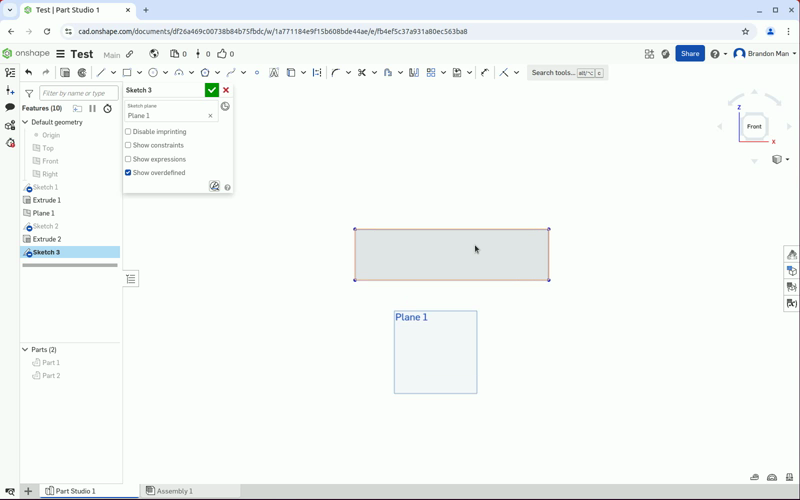
scroll(6)
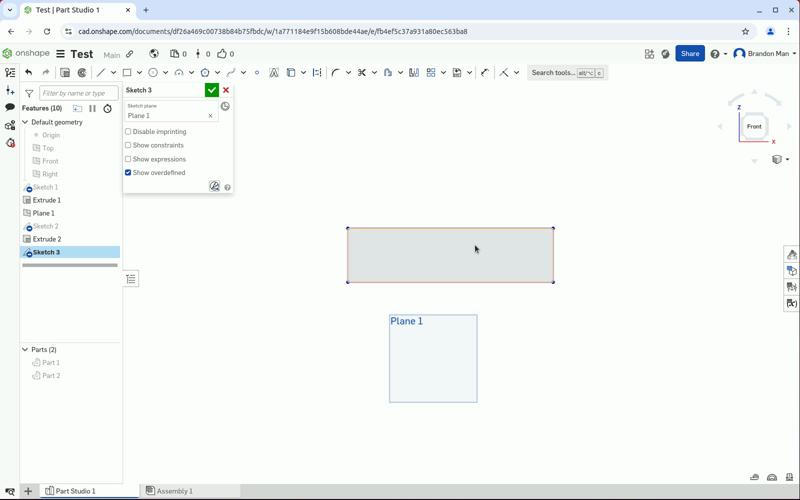
scroll(6)
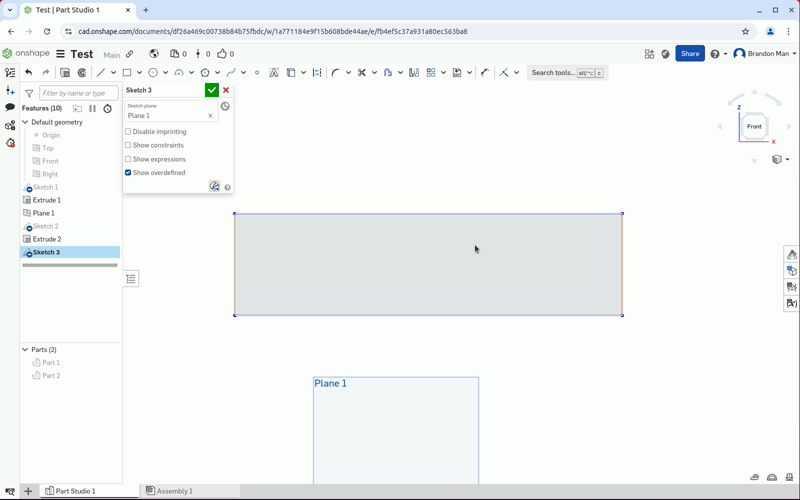
scroll(6)
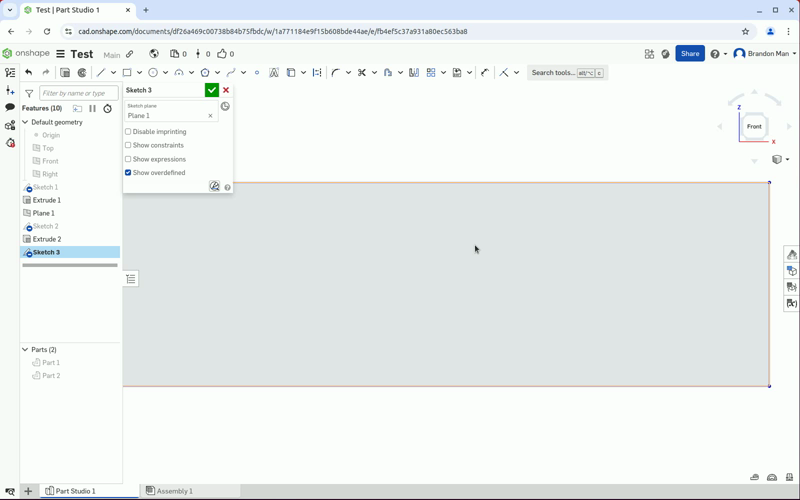
click(475, 244)
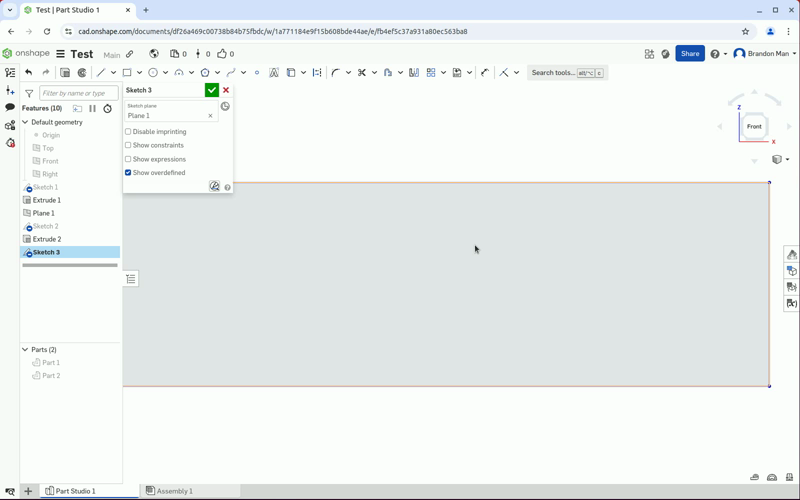
scroll(-6)
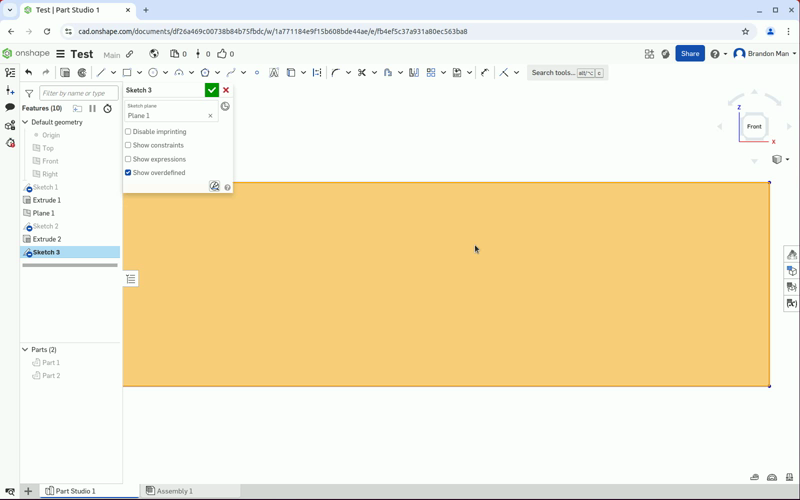
scroll(-6)
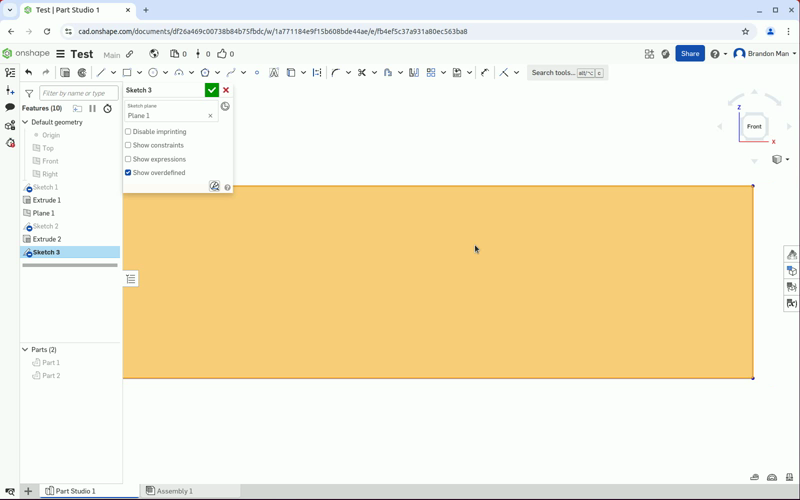
scroll(-6)
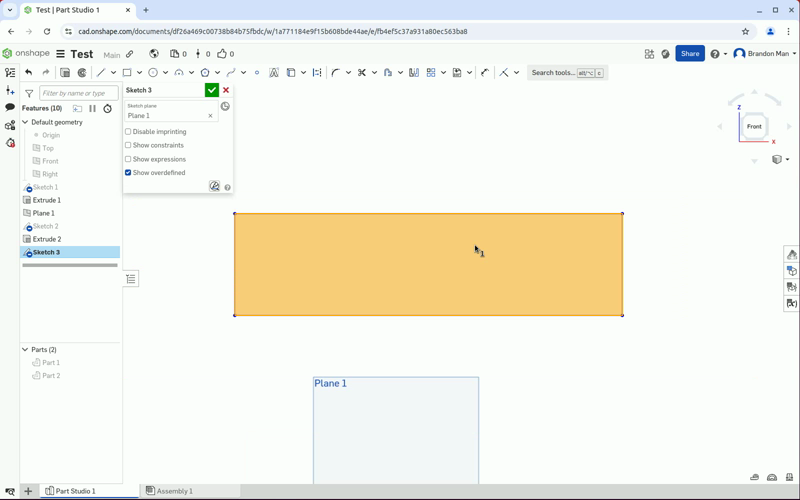
scroll(-6)
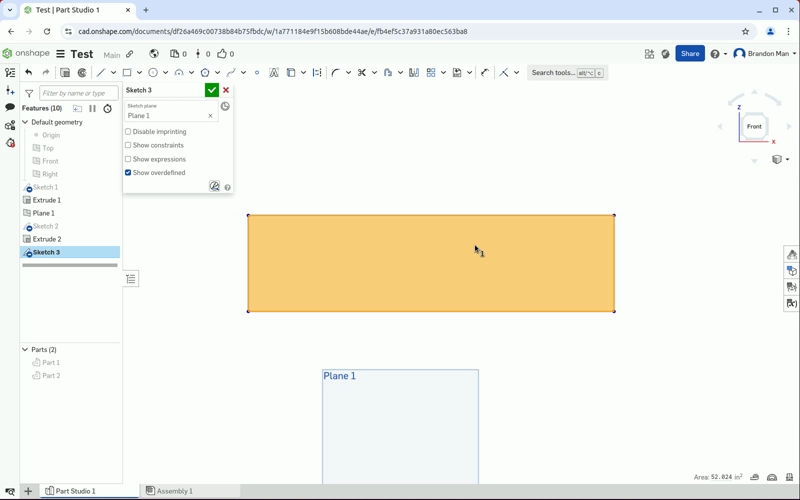
scroll(-6)
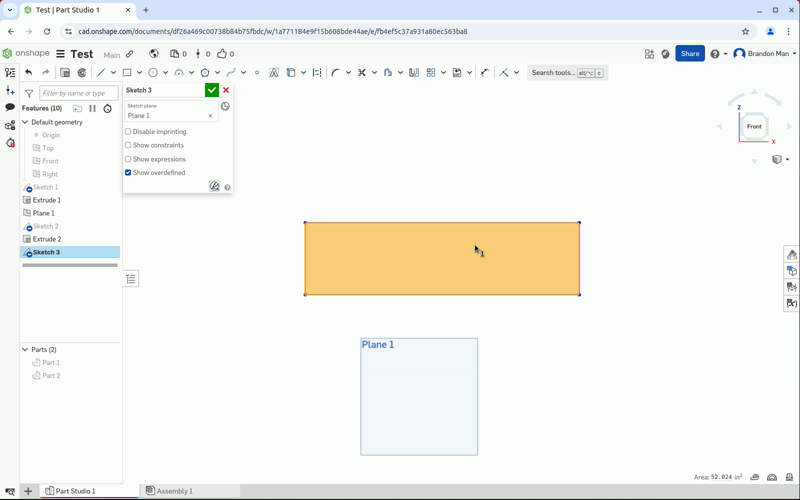
scroll(-6)
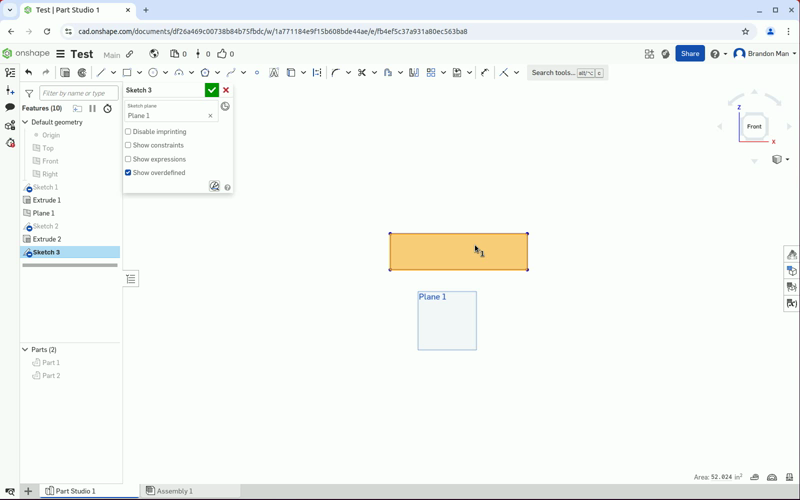
scroll(-6)
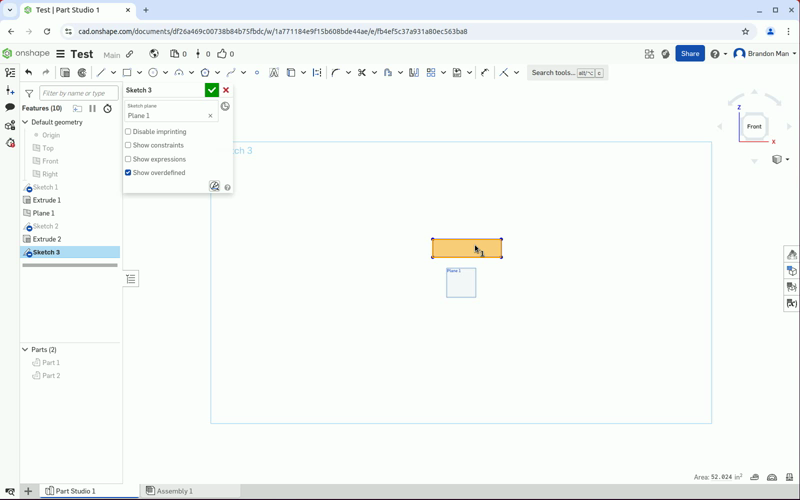
mouse_move(73, 352)
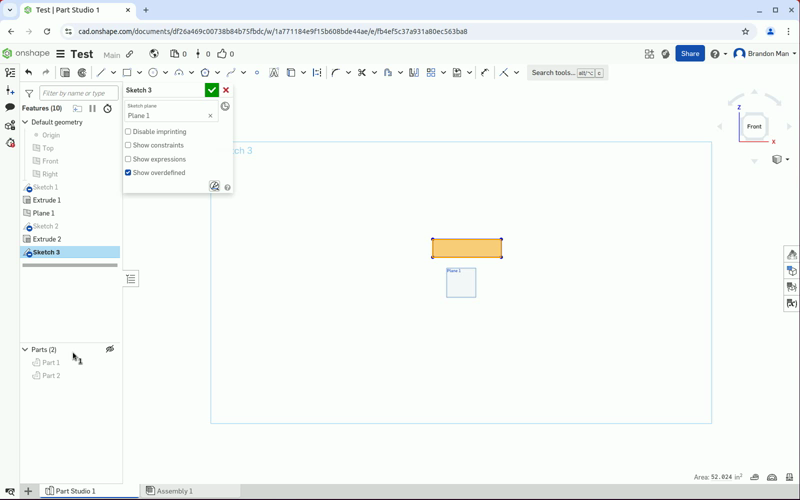
key(shift+y)
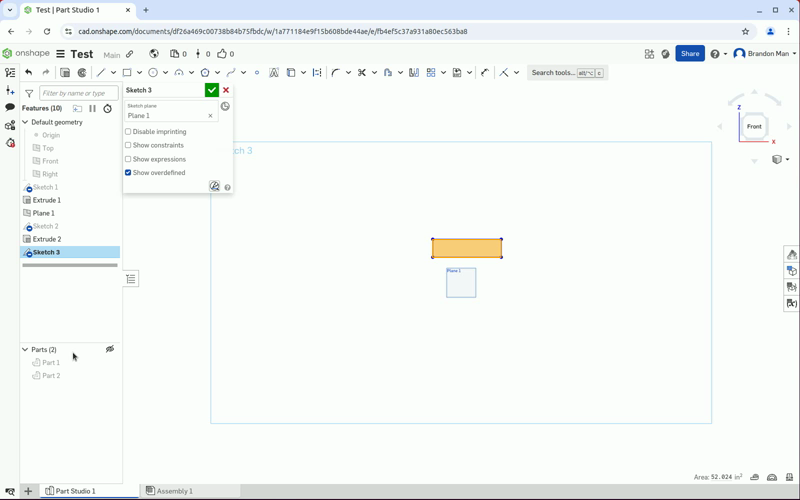
key(shift+e)
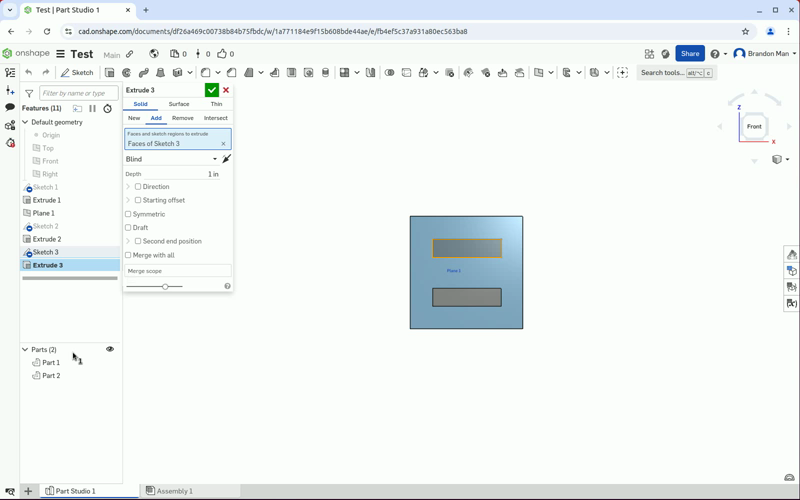
mouse_move(143, 106)
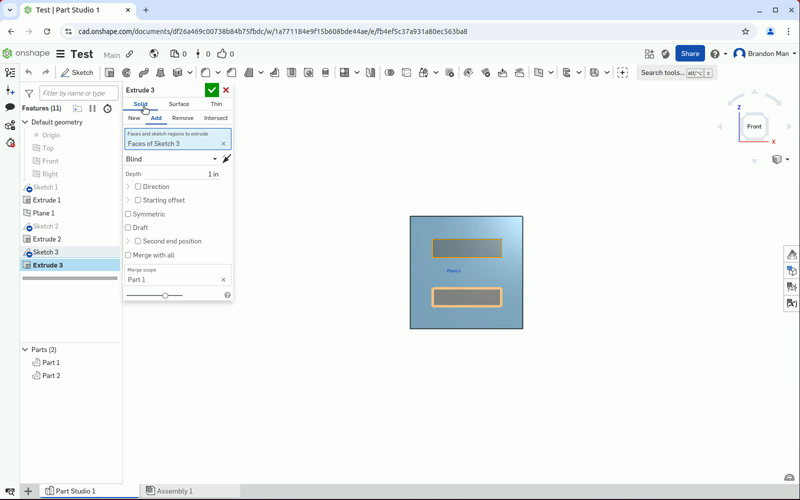
click(143, 106)
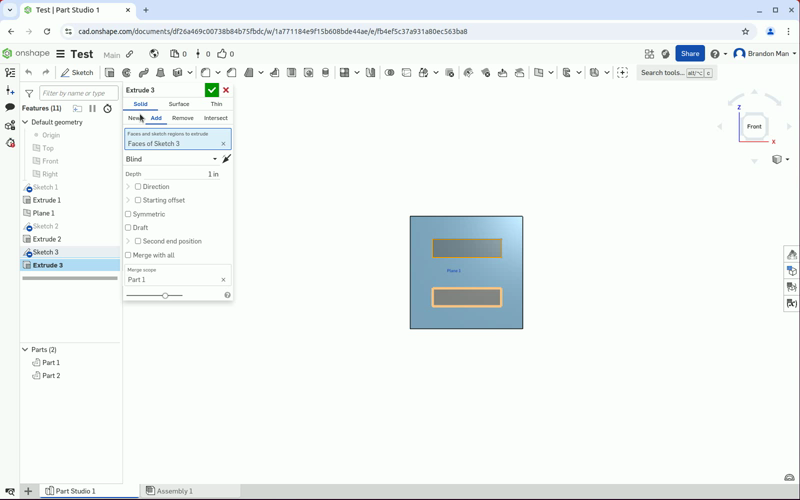
mouse_move(137, 120)
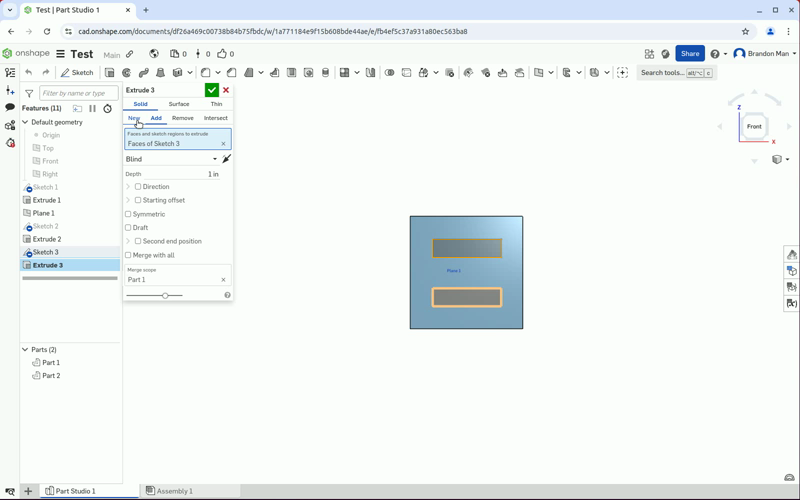
click(137, 120)
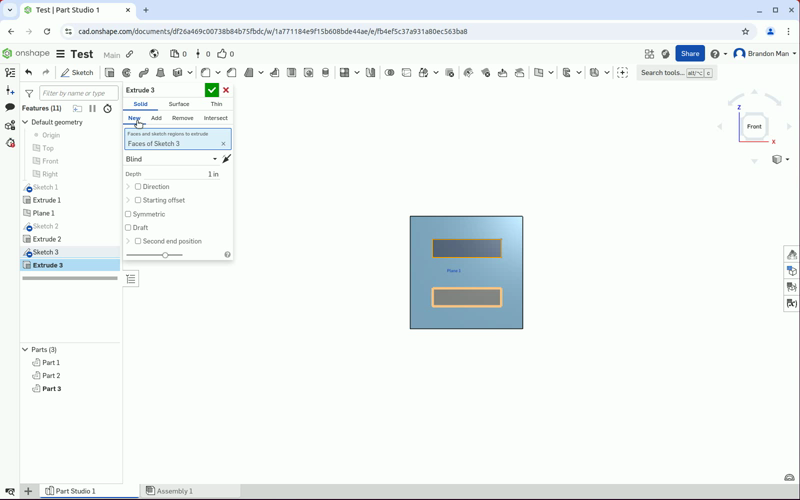
key(tab, 4)
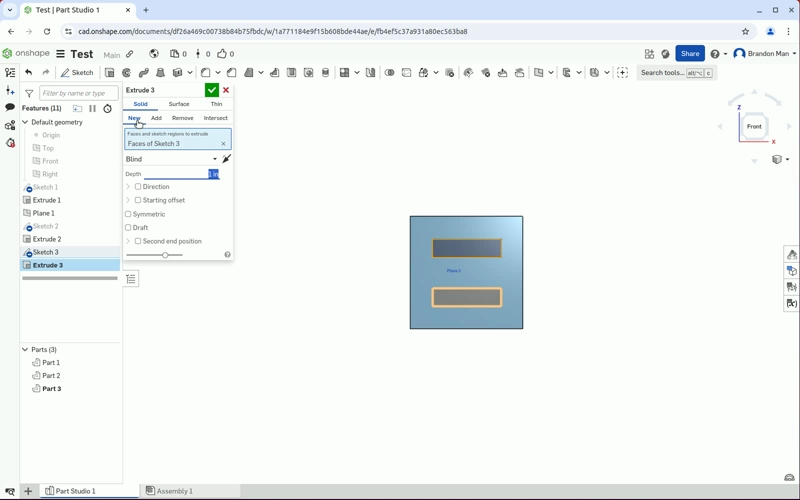
text(18.535)
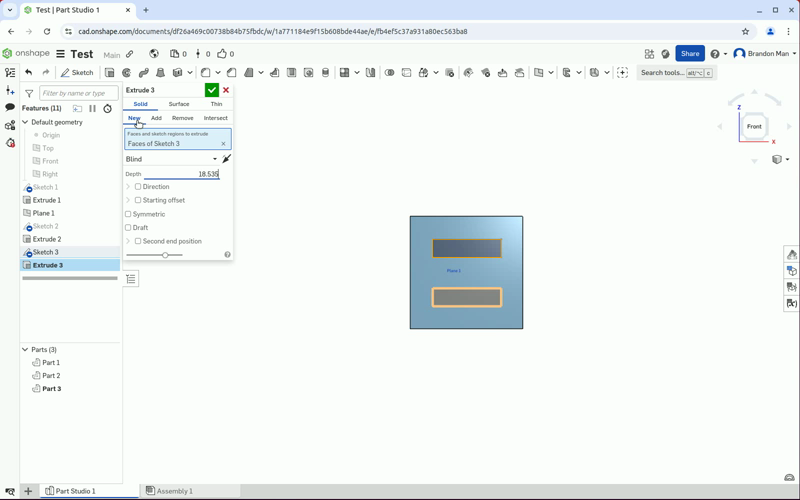
key(enter)
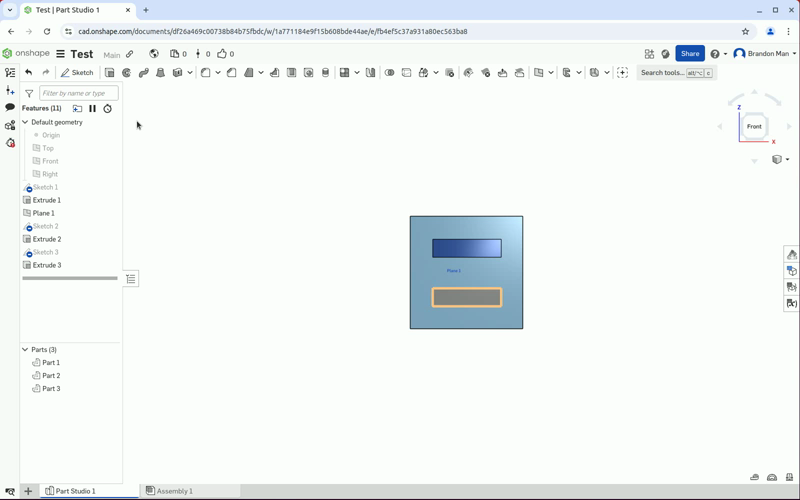
key(shift+h)
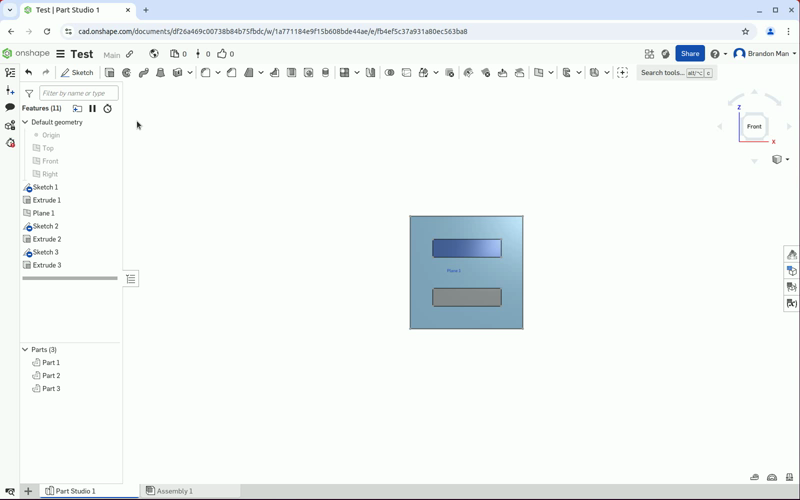
key(shift+h)
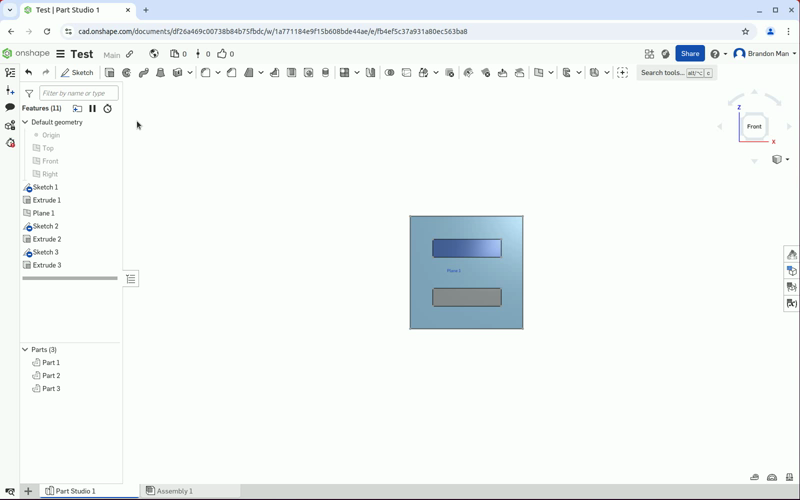
key(shift+7)
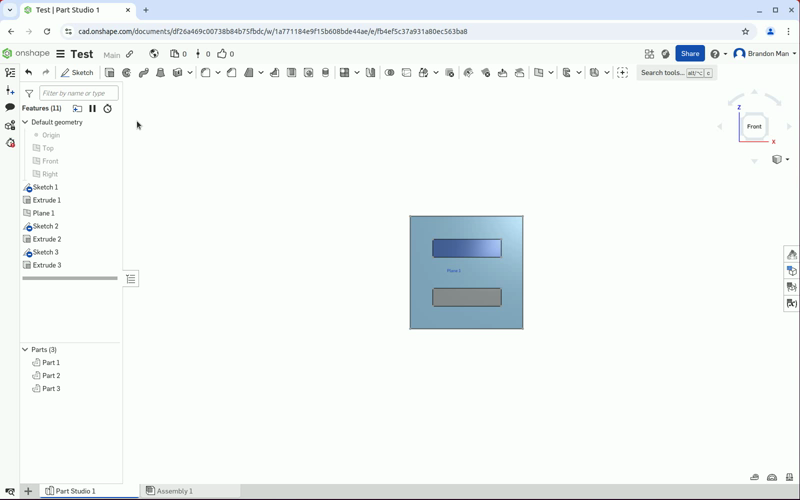
key(left, 2)
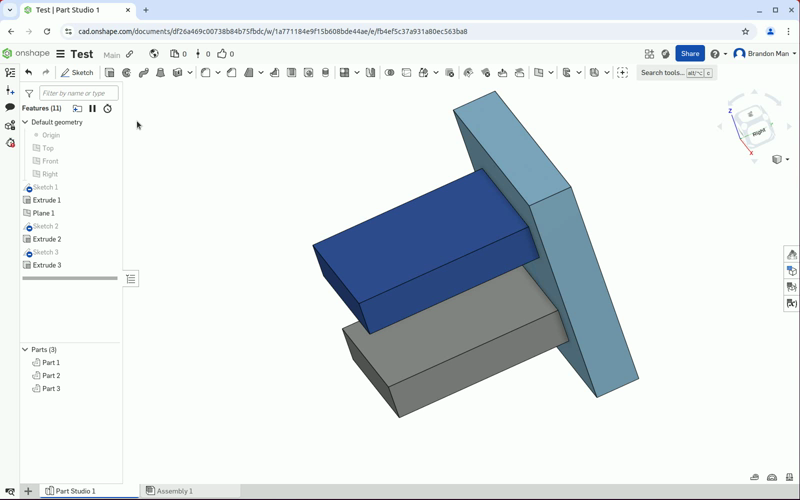
key(down, 2)
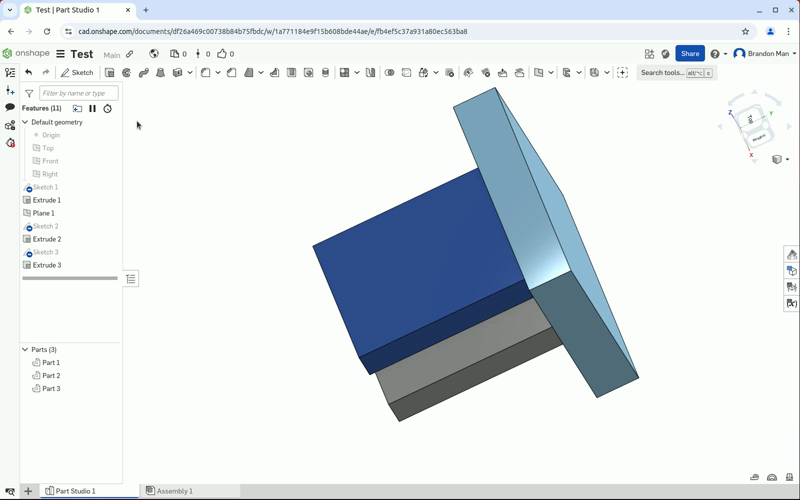
key(up, 2)
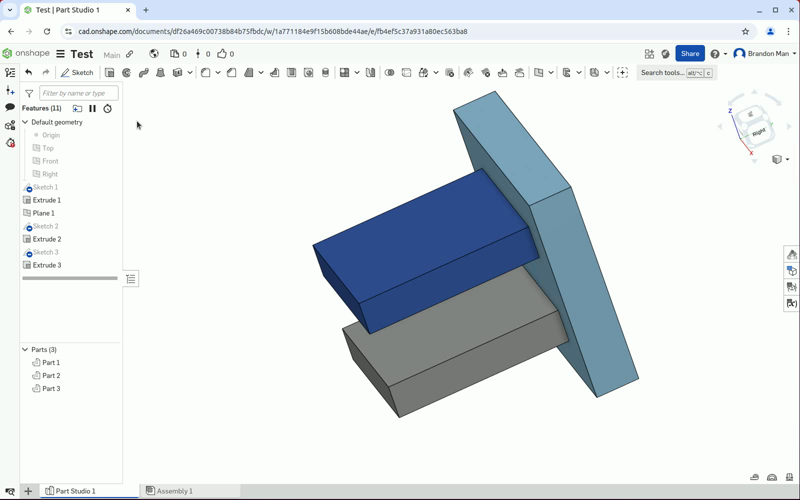
key(right, 2)
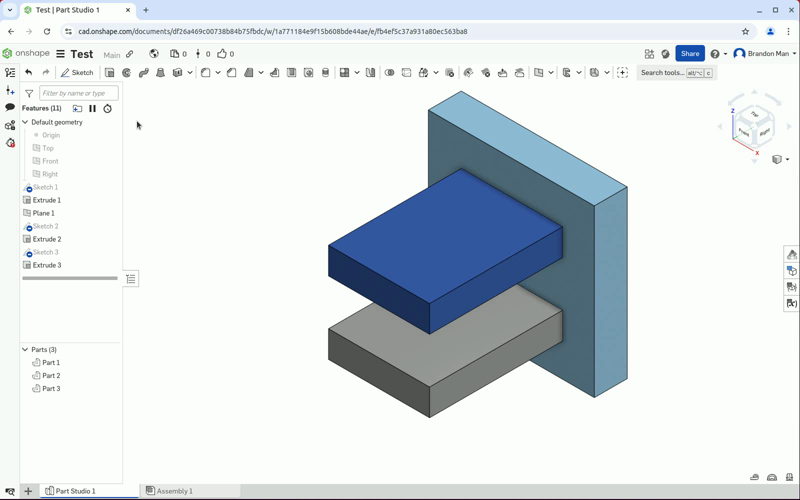
mouse_move(73, 189)
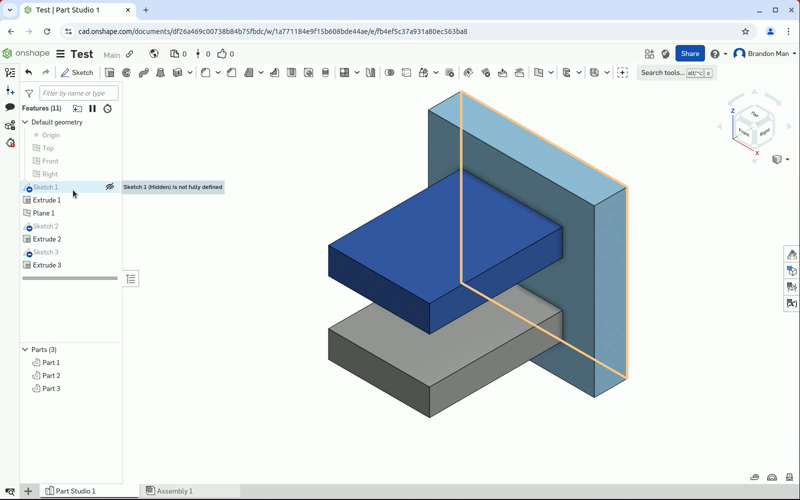
click(73, 189)